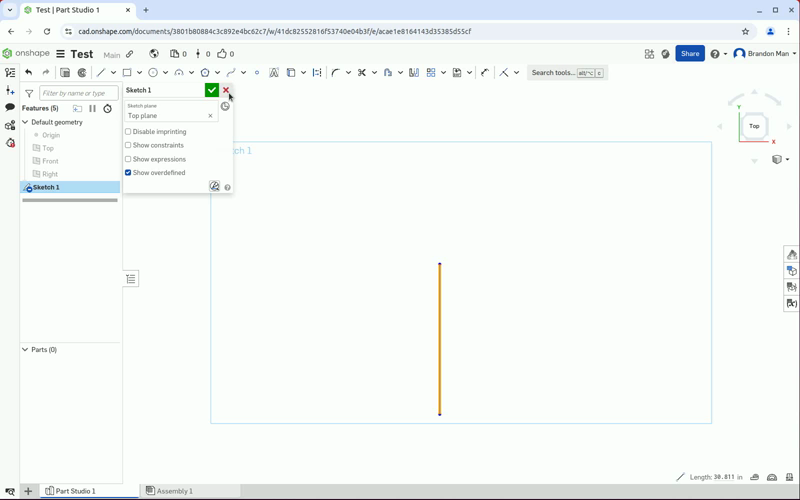
key(shift+h)
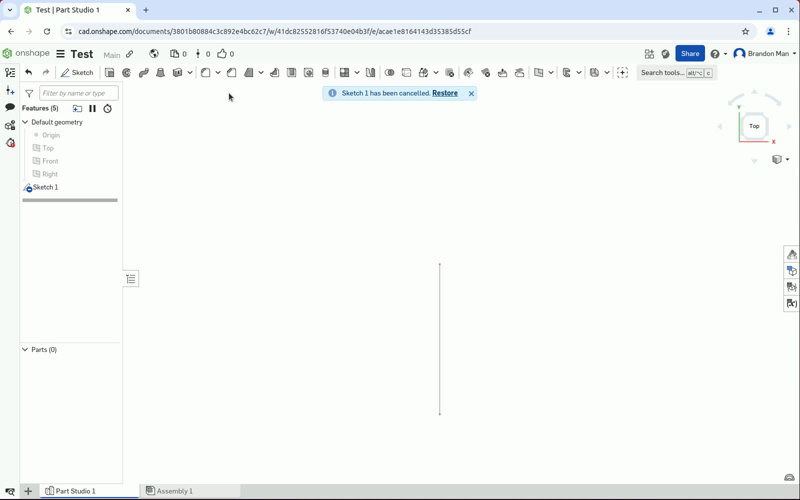
mouse_move(73, 352)
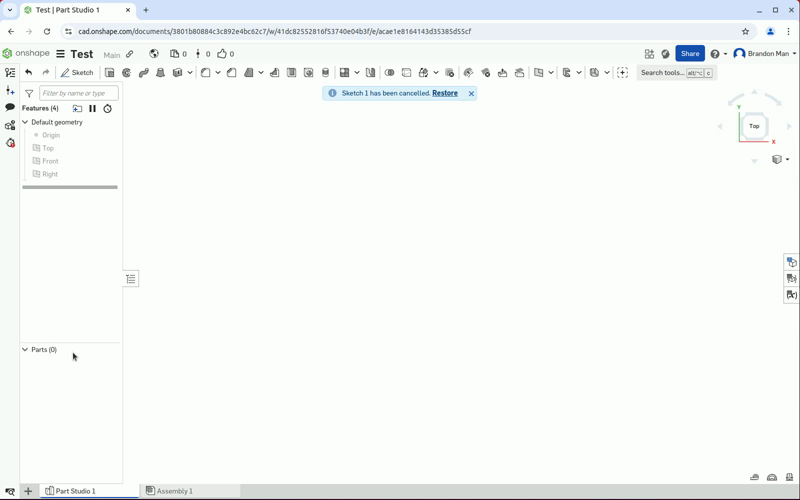
key(y)
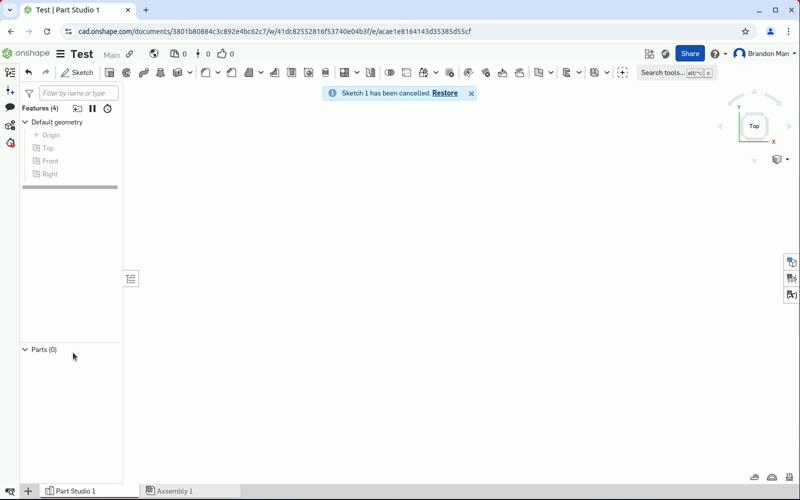
key(shift+p)
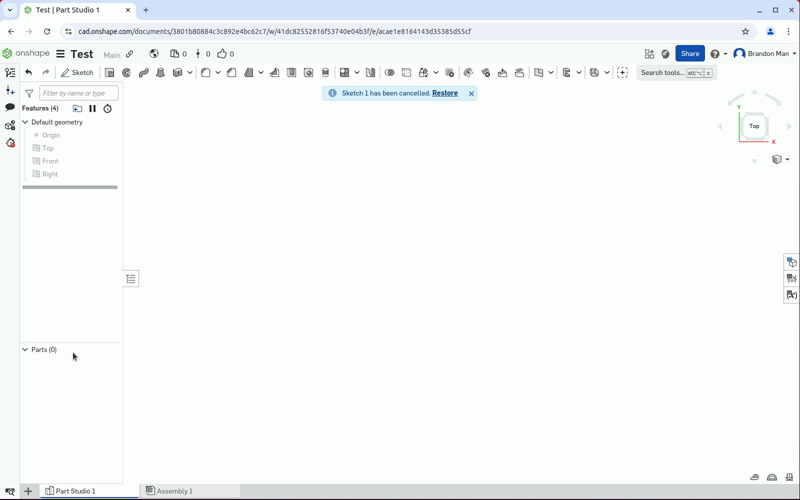
key(space)
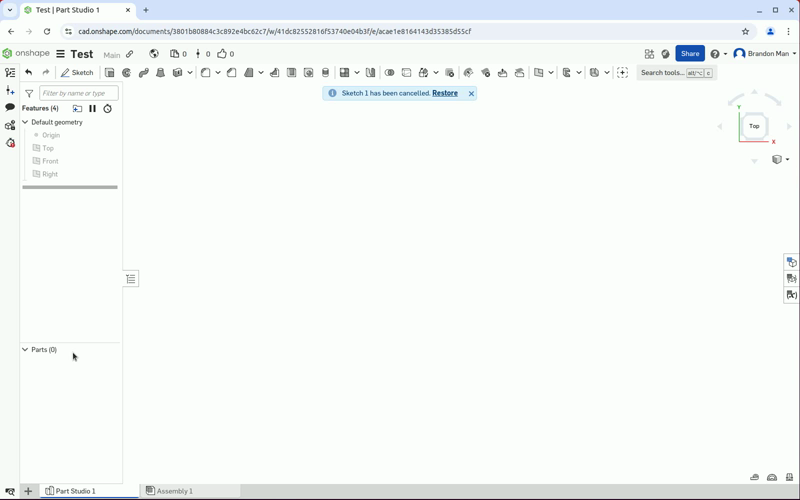
key_down(shift)
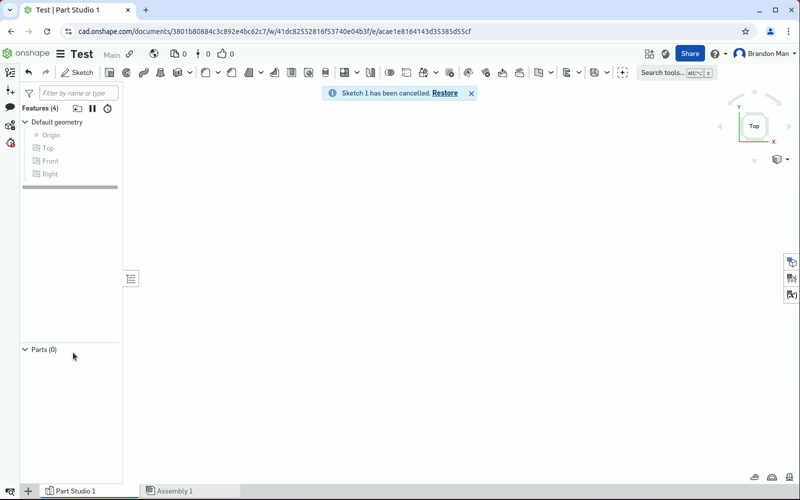
key(up)
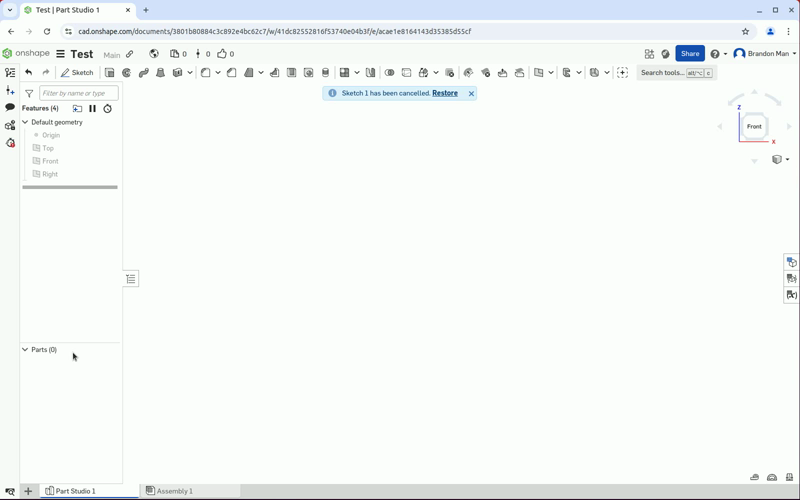
key_up(shift)
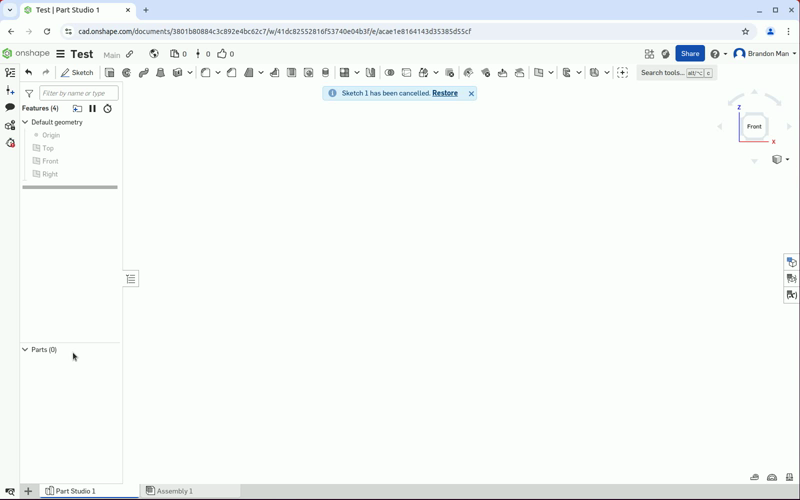
key(space)
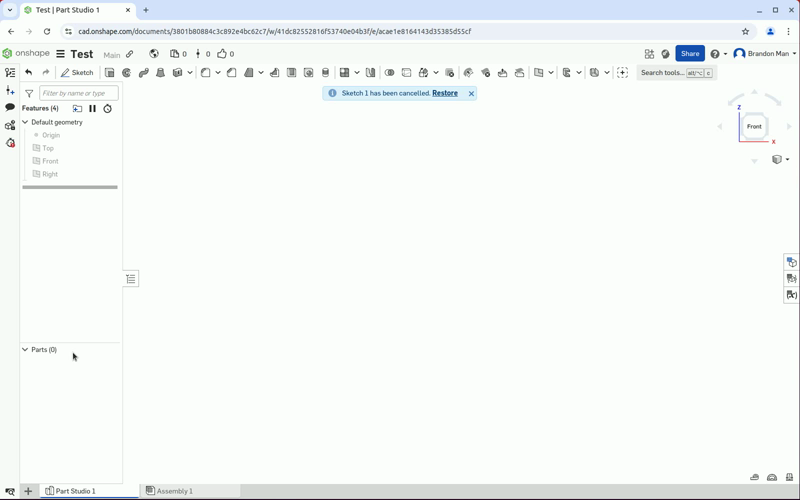
key_down(shift)
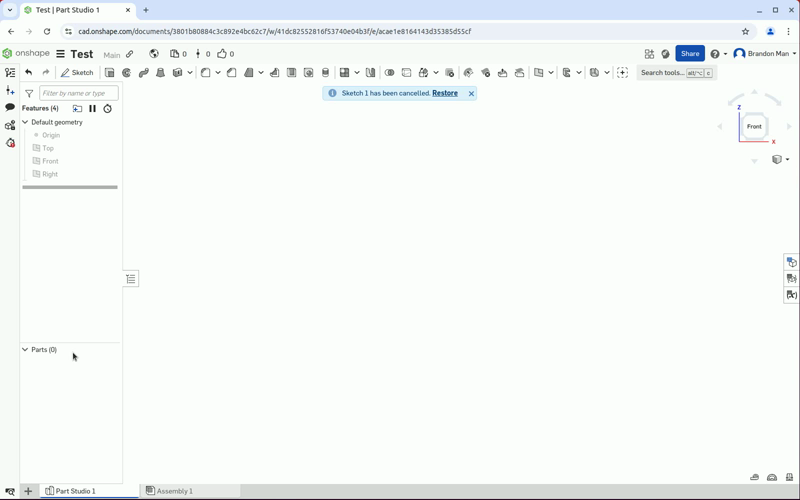
key(left)
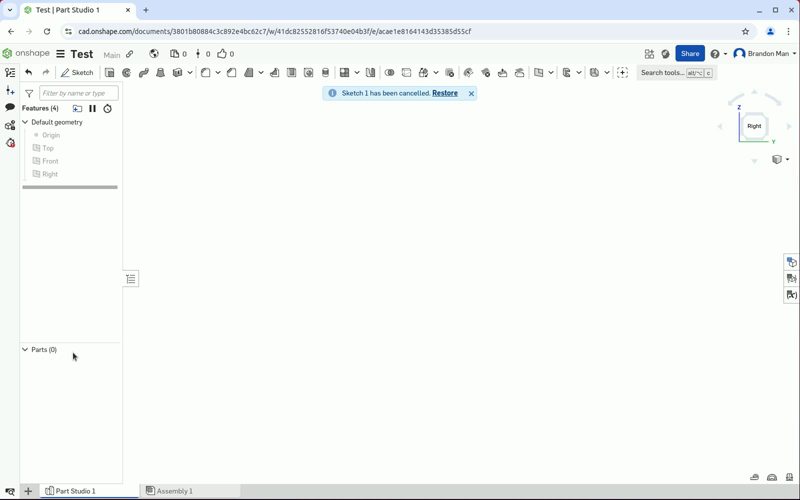
key_up(shift)
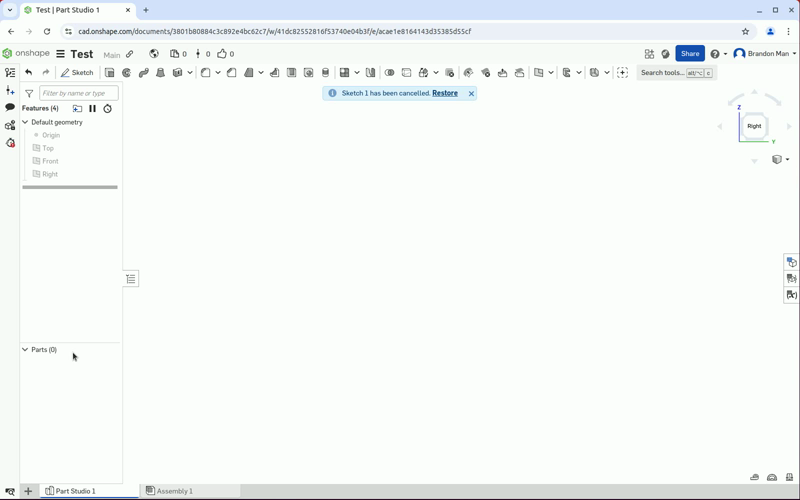
mouse_move(73, 352)
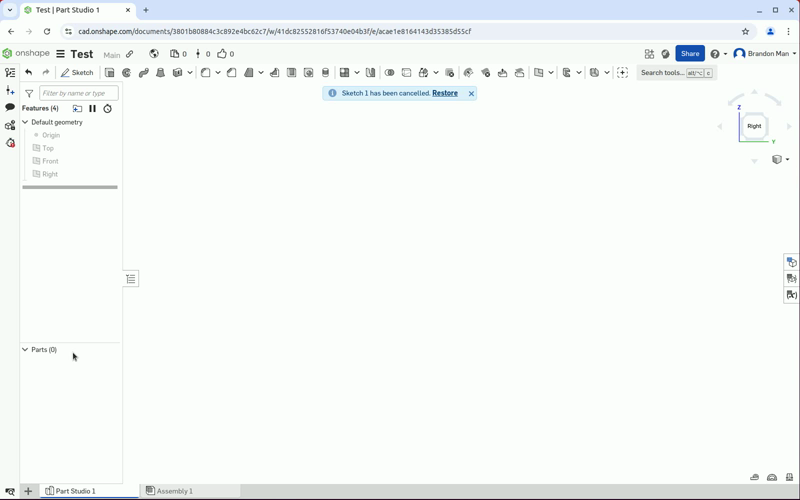
key(shift+y)
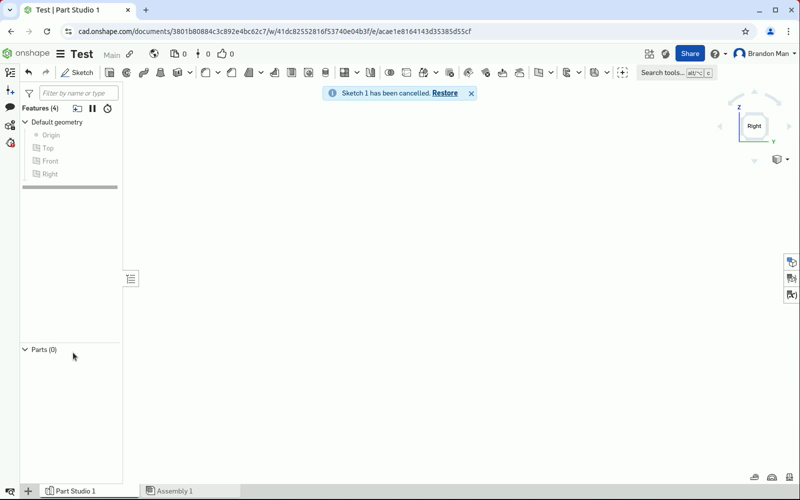
key(shift+s)
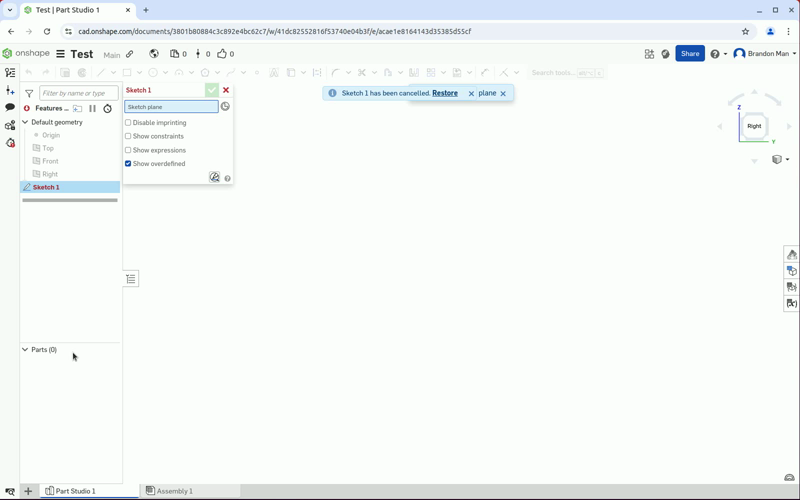
mouse_move(73, 176)
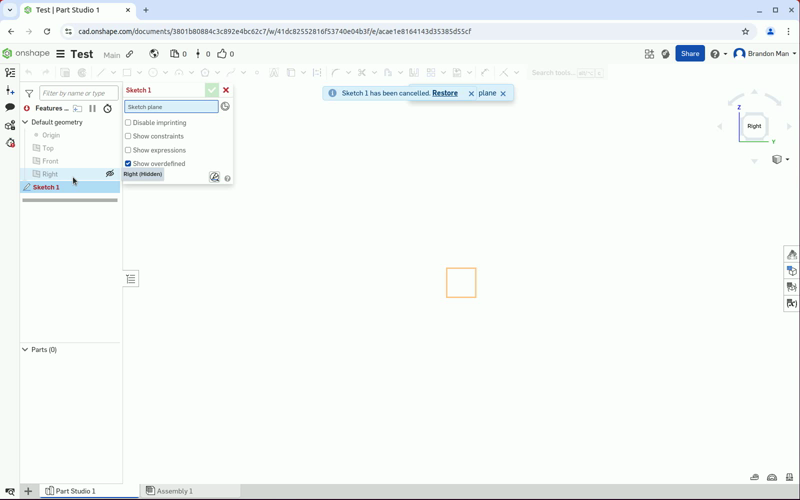
click(73, 176)
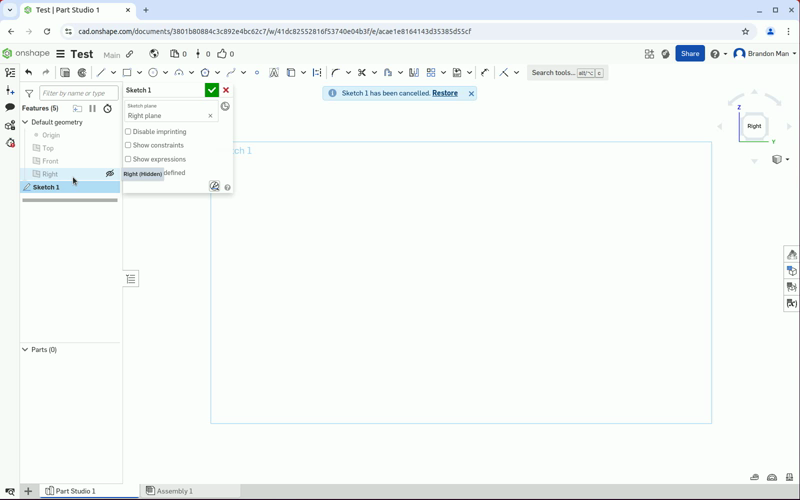
mouse_move(73, 352)
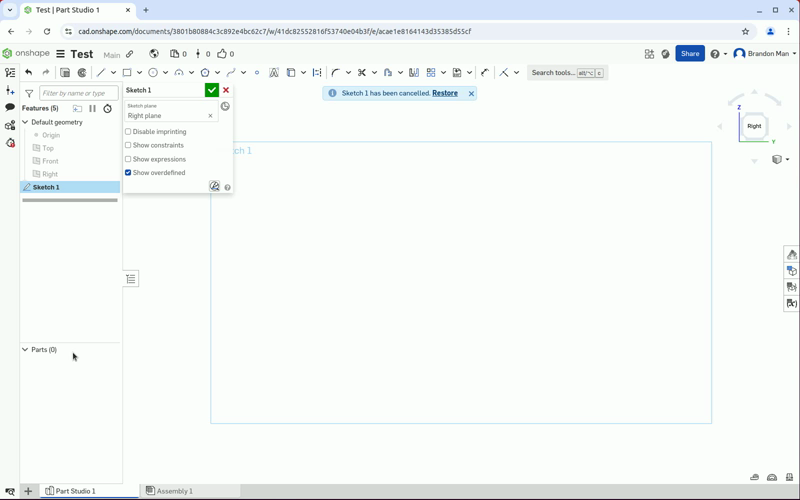
key(y)
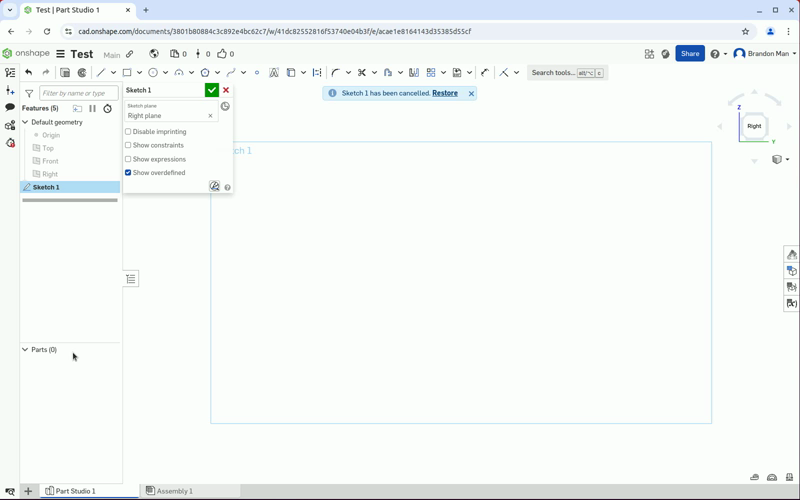
key(l)
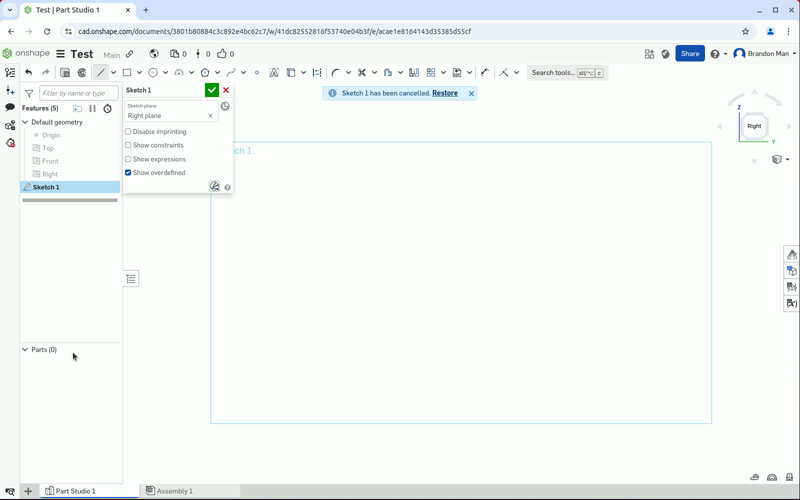
key_down(shift)
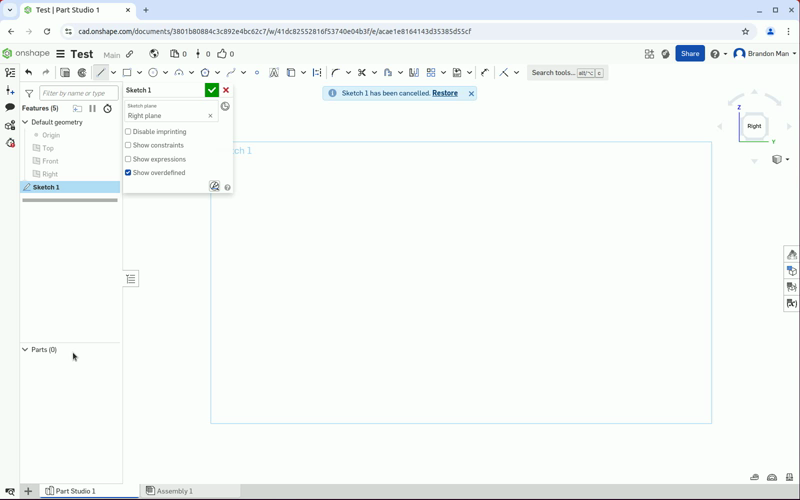
mouse_move(357, 217)
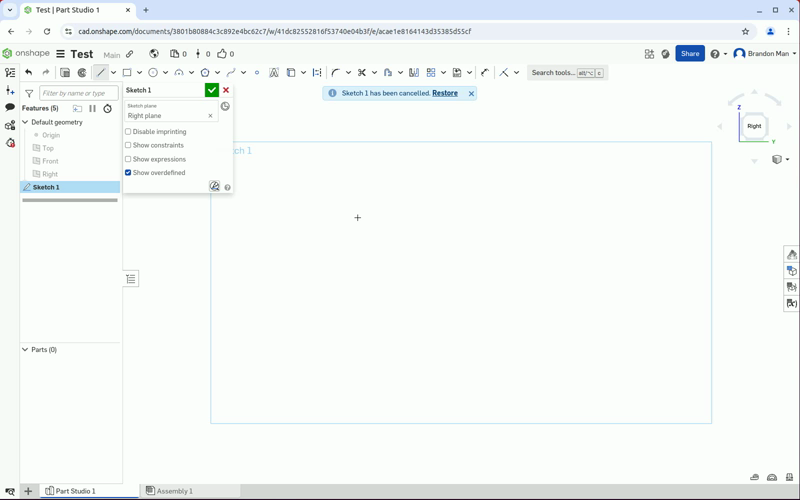
click(357, 217)
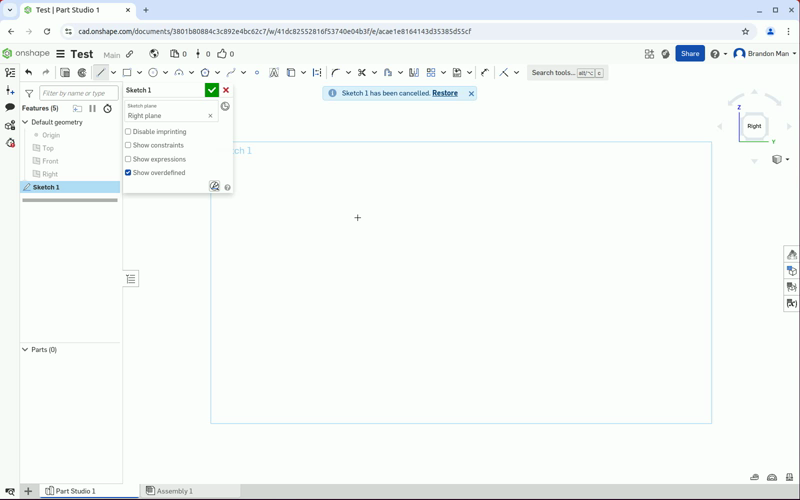
key_up(shift)
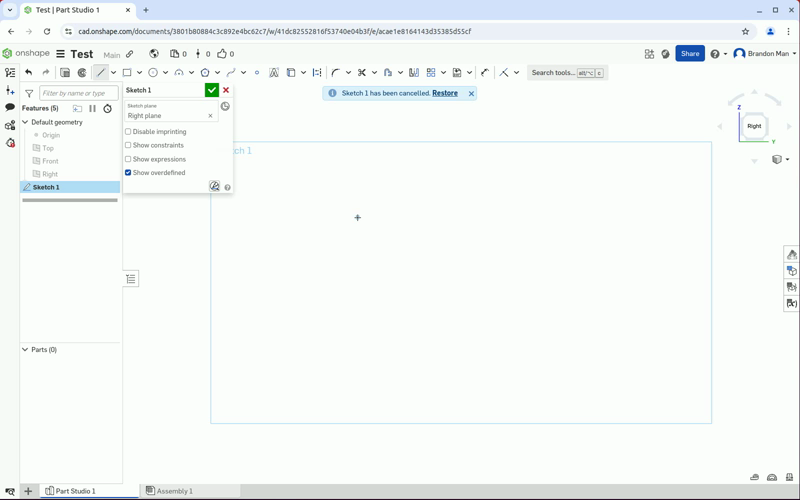
key_down(shift)
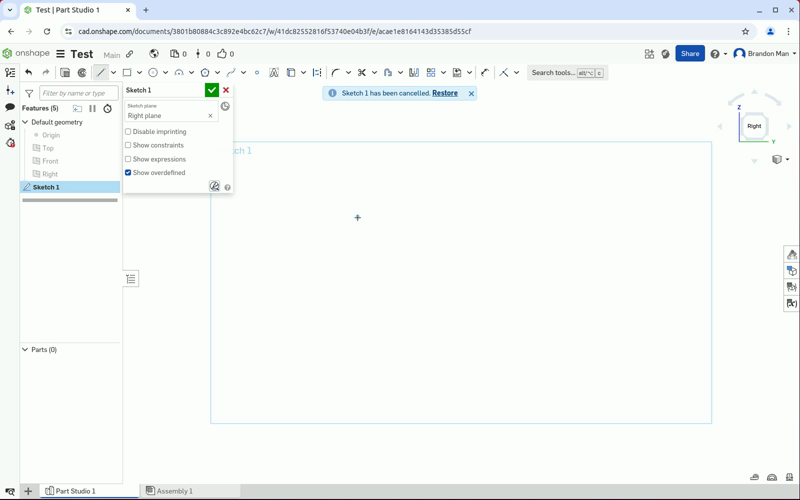
mouse_move(432, 217)
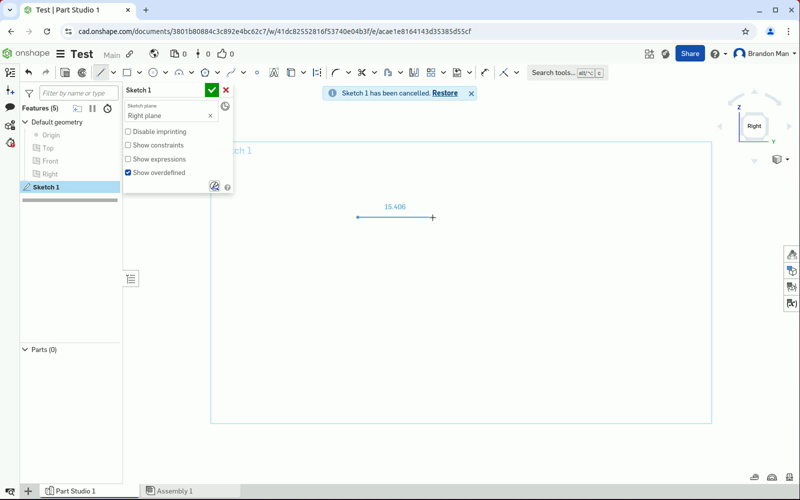
click(432, 217)
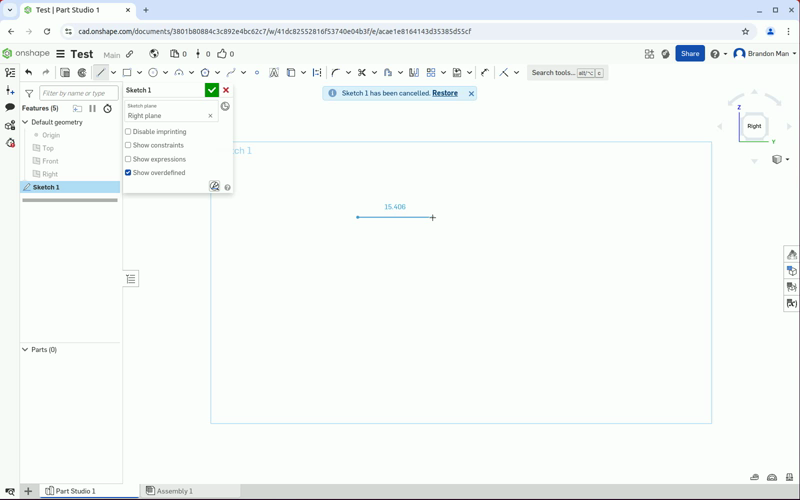
key_up(shift)
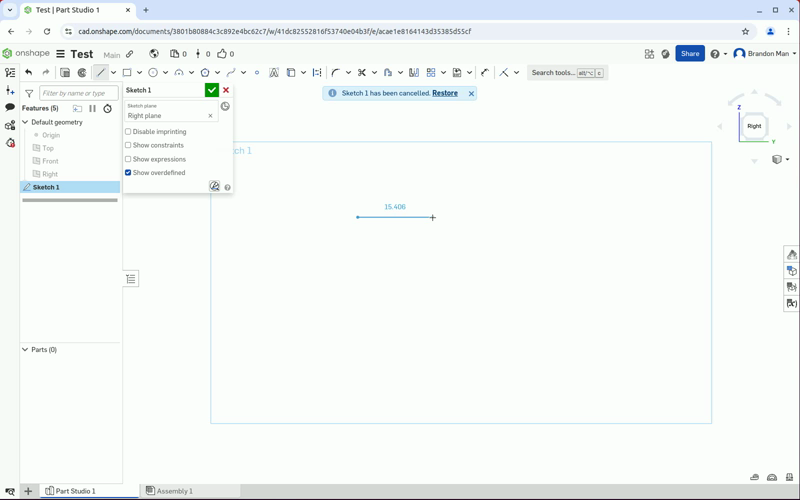
key_down(shift)
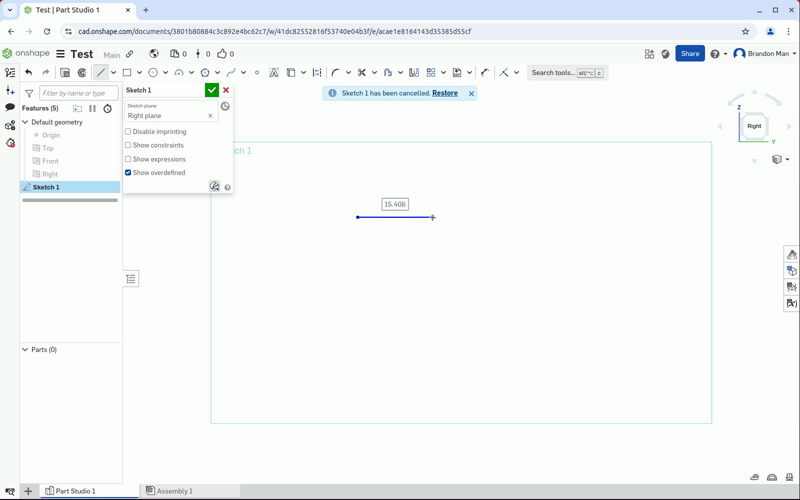
mouse_move(462, 217)
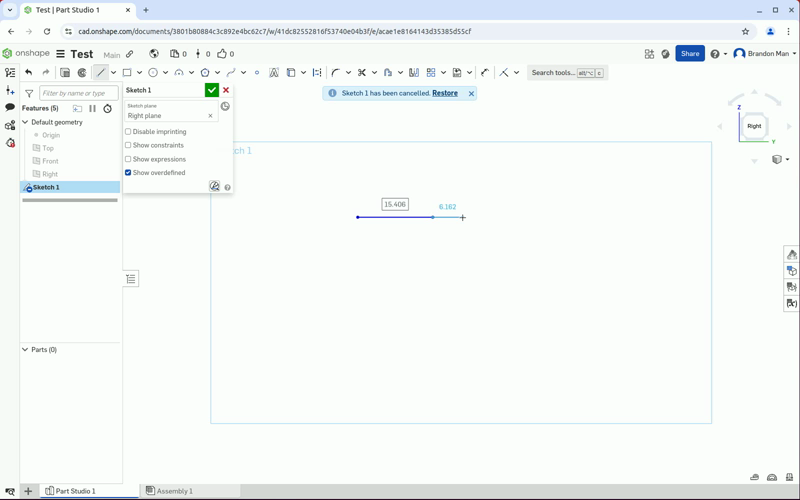
mouse_move(432, 227)
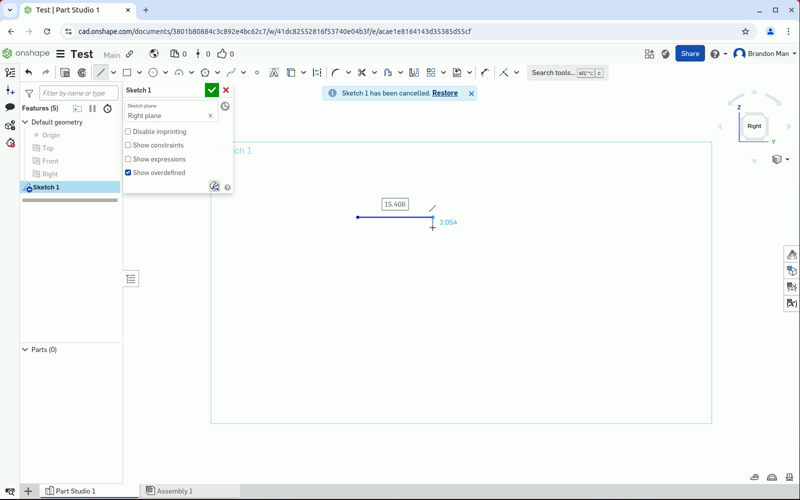
click(432, 227)
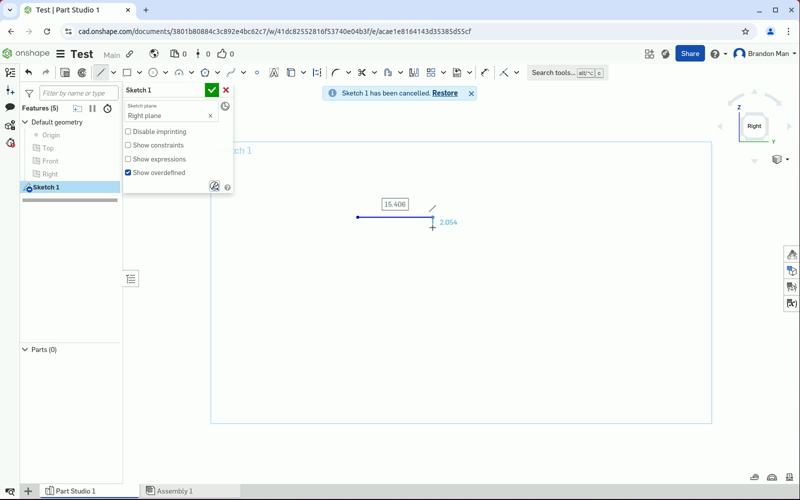
key_up(shift)
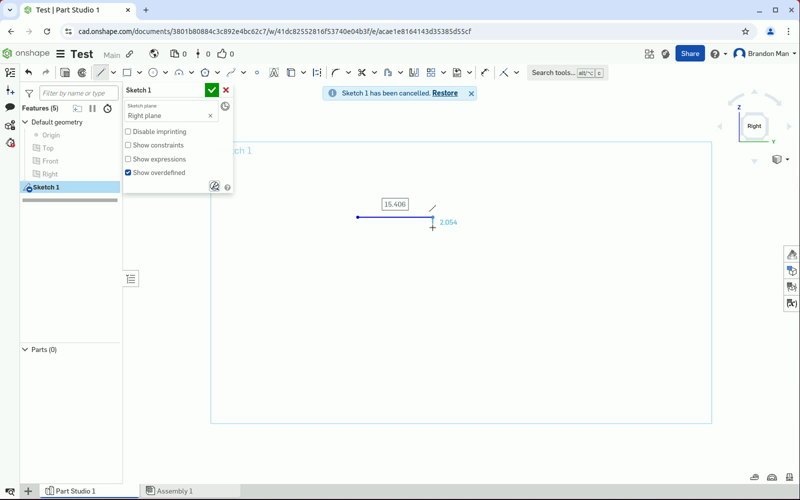
key_down(shift)
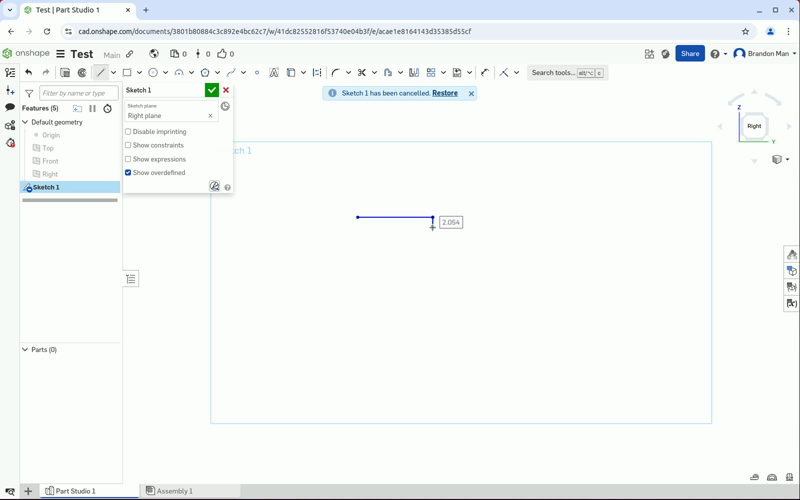
mouse_move(462, 227)
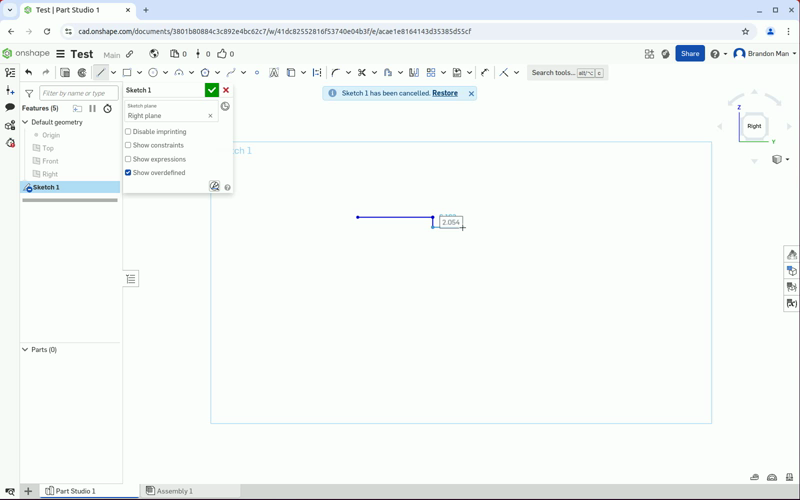
mouse_move(460, 227)
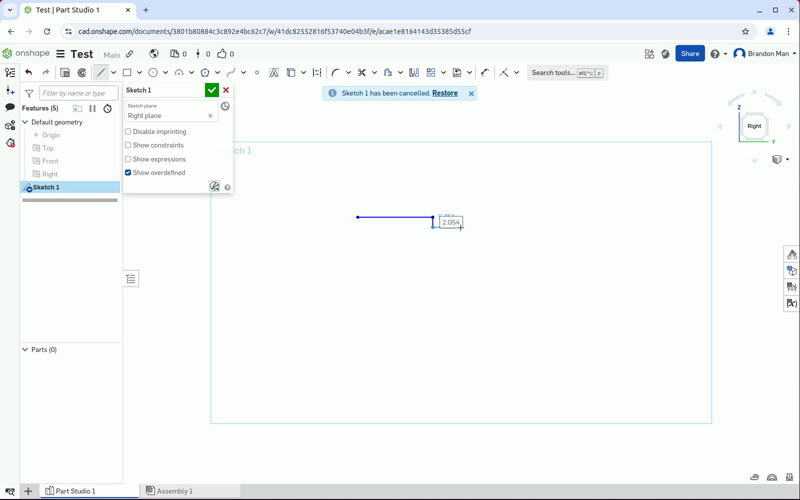
click(460, 227)
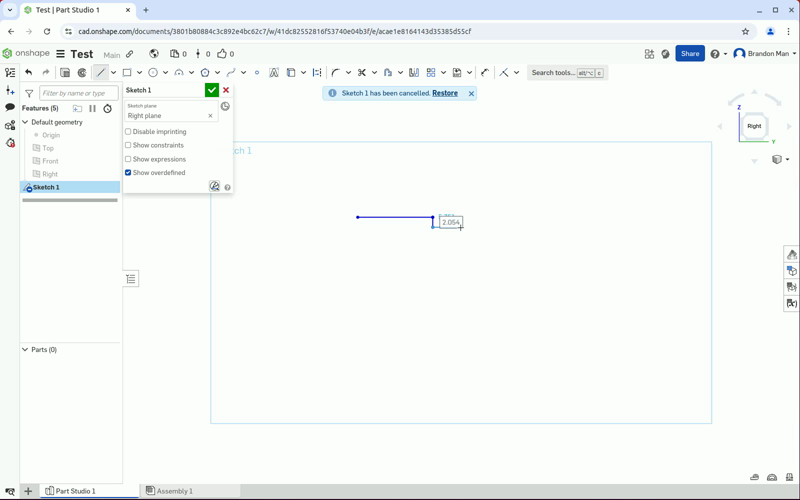
key_up(shift)
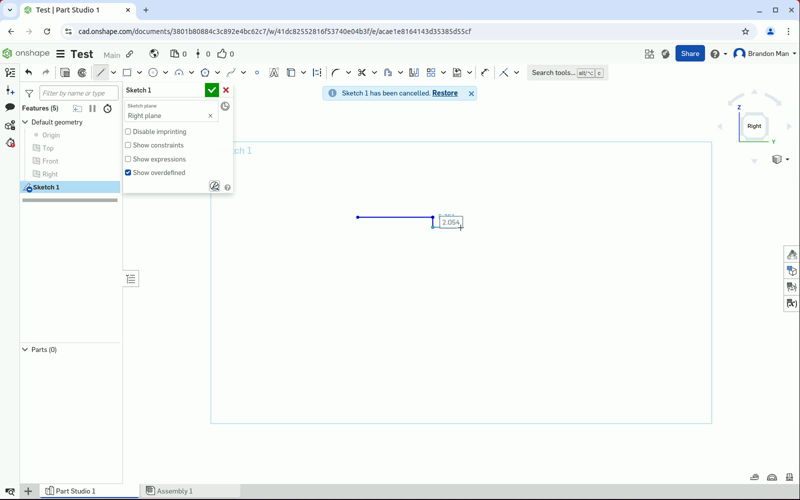
key_down(shift)
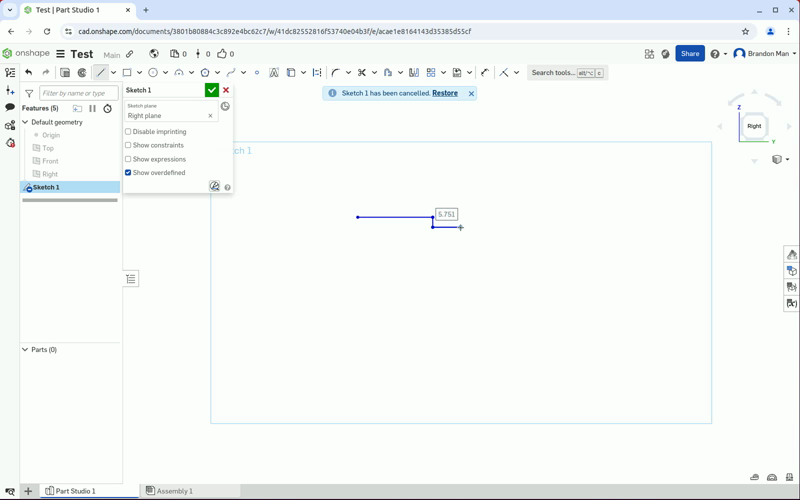
mouse_move(490, 227)
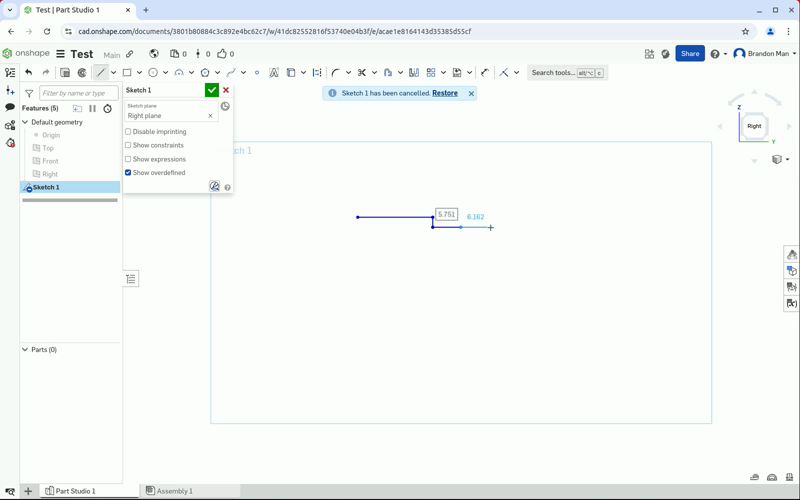
mouse_move(460, 198)
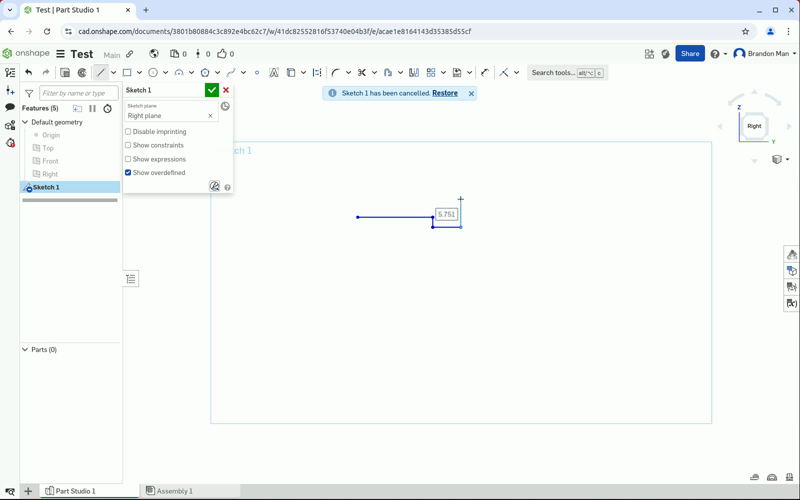
click(460, 198)
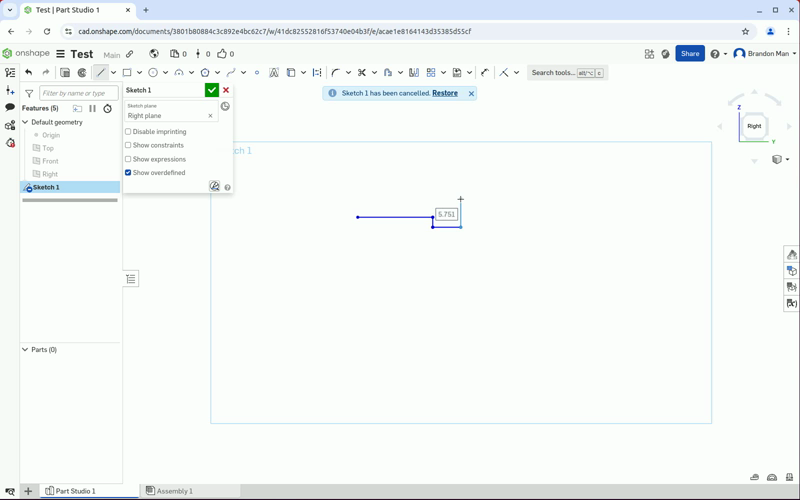
key_up(shift)
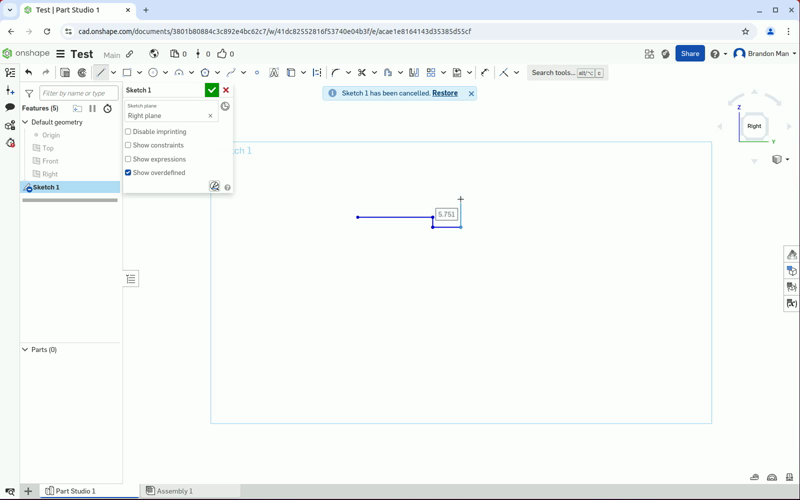
key_down(shift)
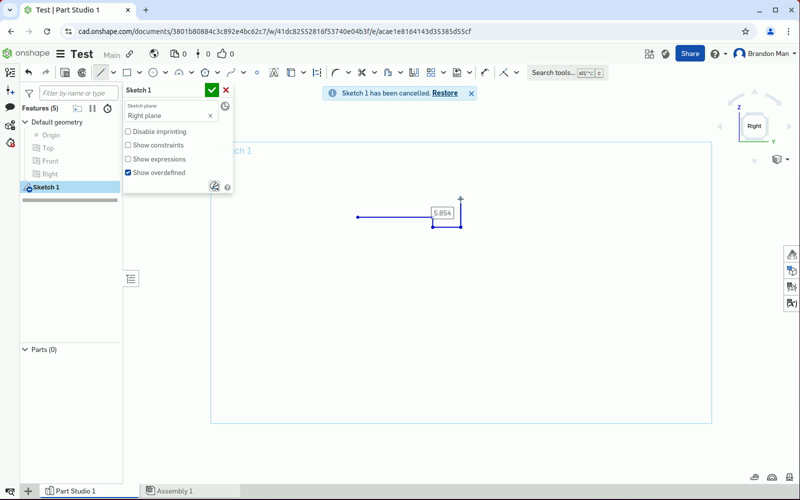
mouse_move(357, 198)
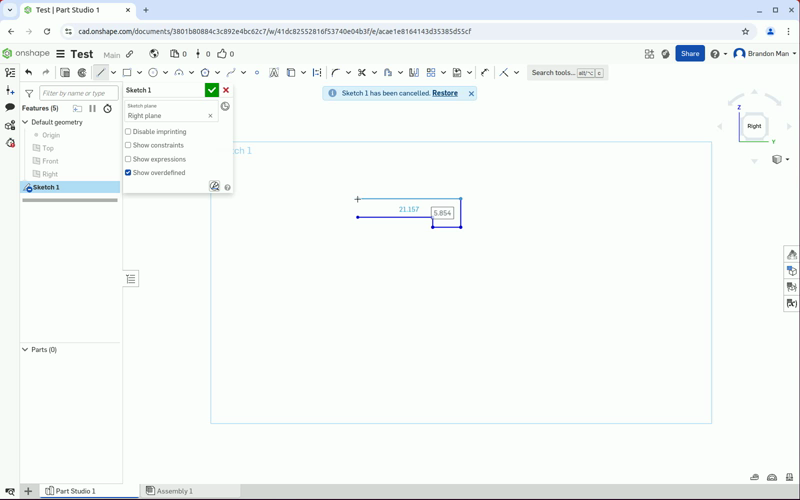
click(357, 198)
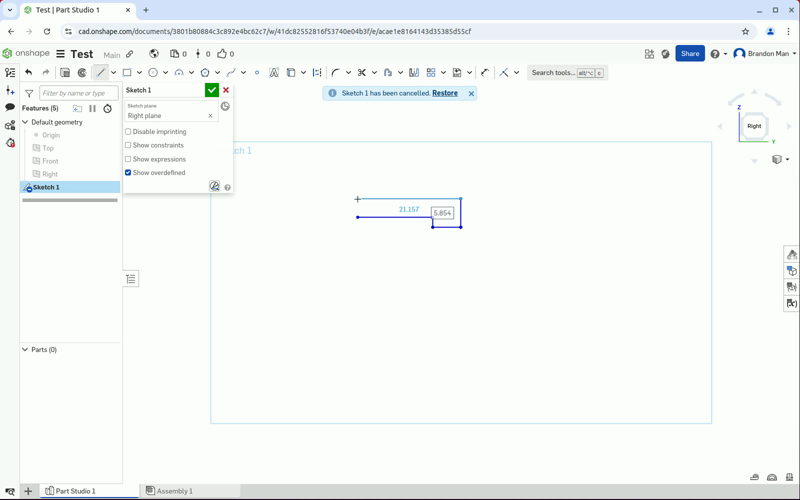
key_up(shift)
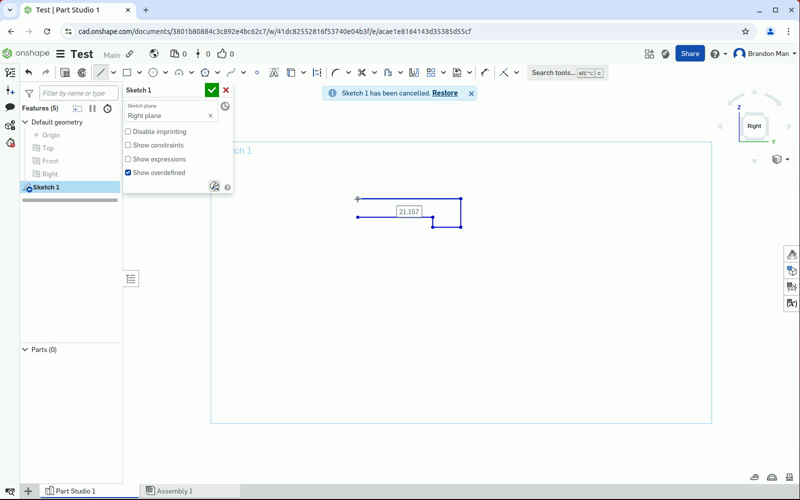
mouse_move(387, 198)
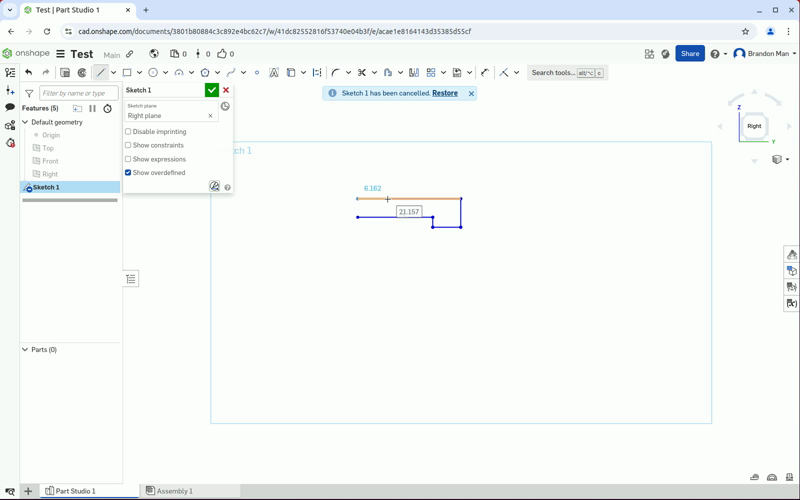
key_down(shift)
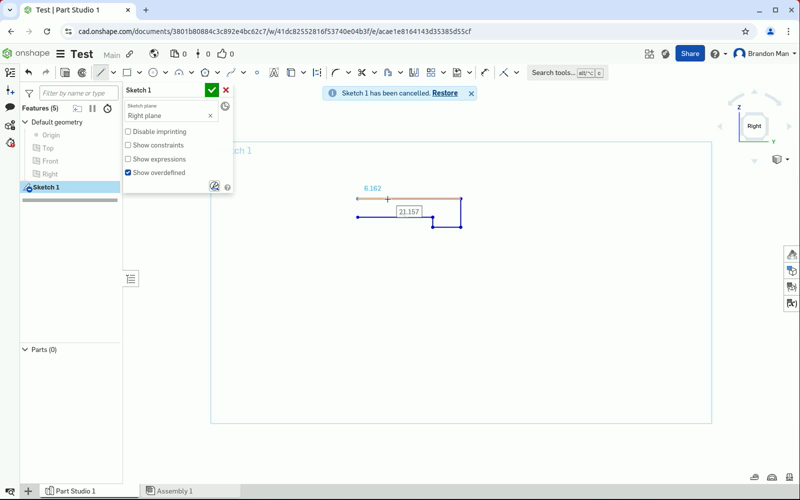
mouse_move(357, 217)
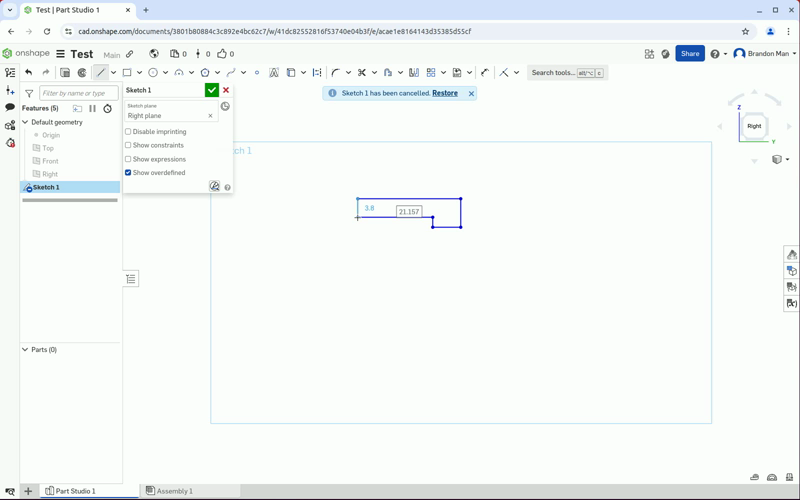
key_up(shift)
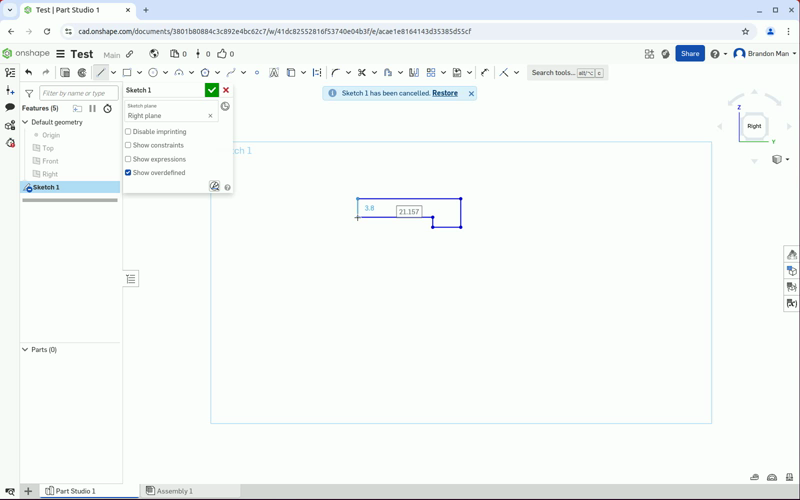
click(357, 217)
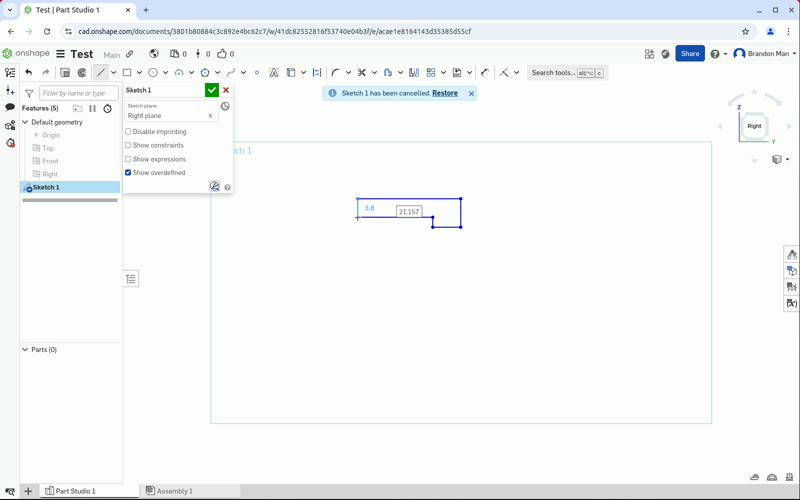
key(esc)
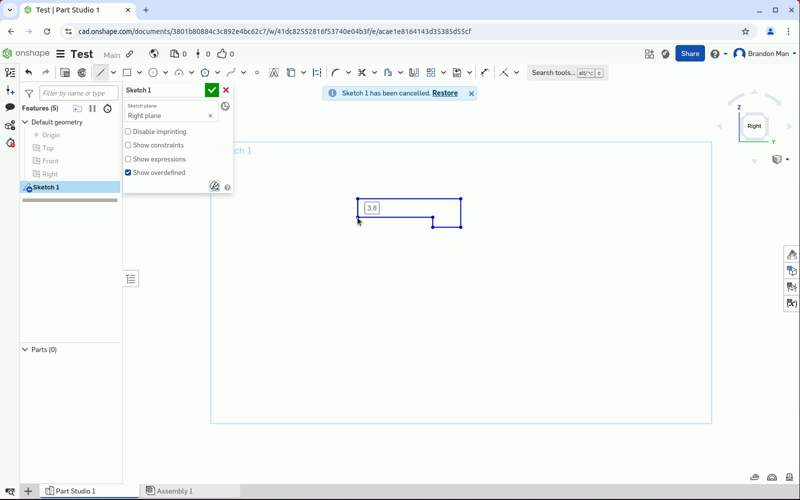
mouse_move(437, 208)
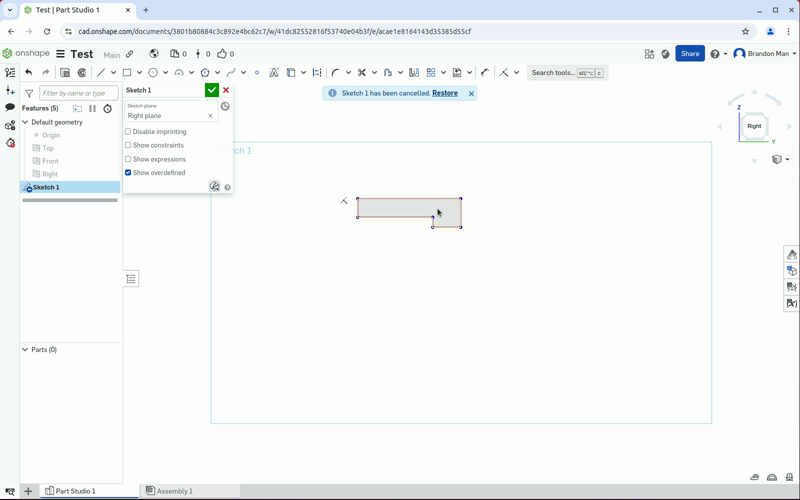
click(437, 208)
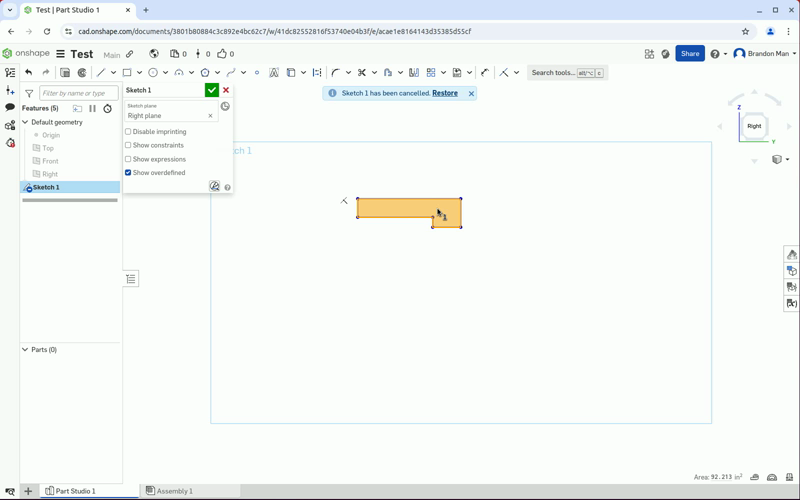
mouse_move(73, 352)
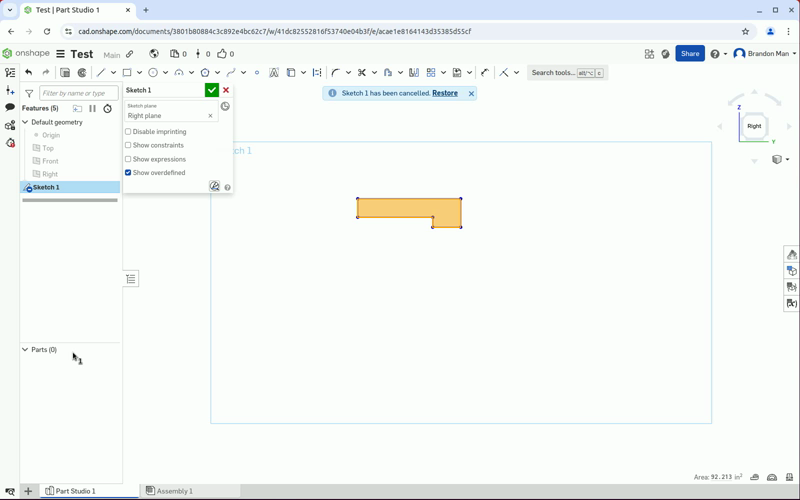
key(shift+y)
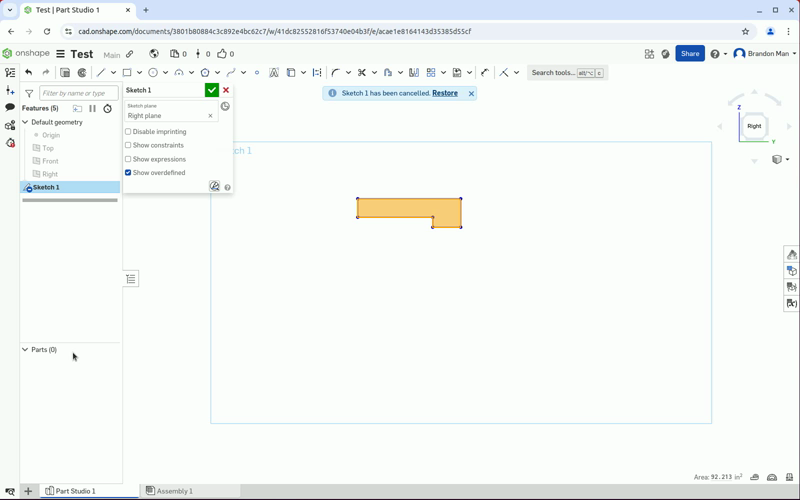
key(shift+e)
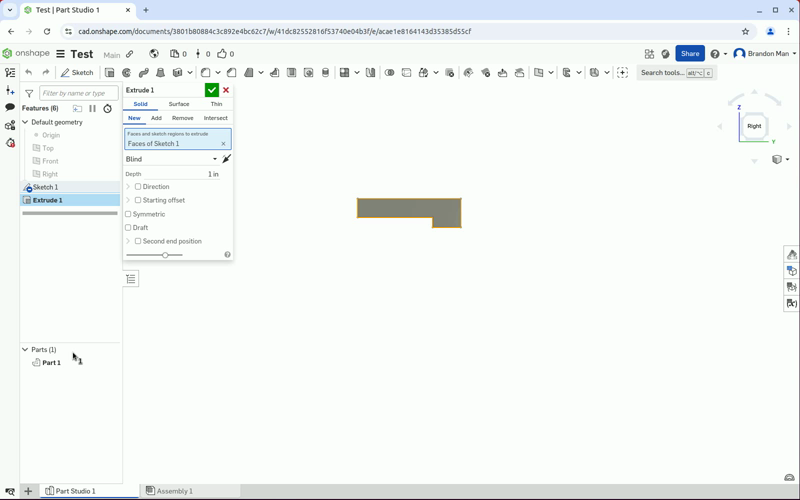
mouse_move(143, 106)
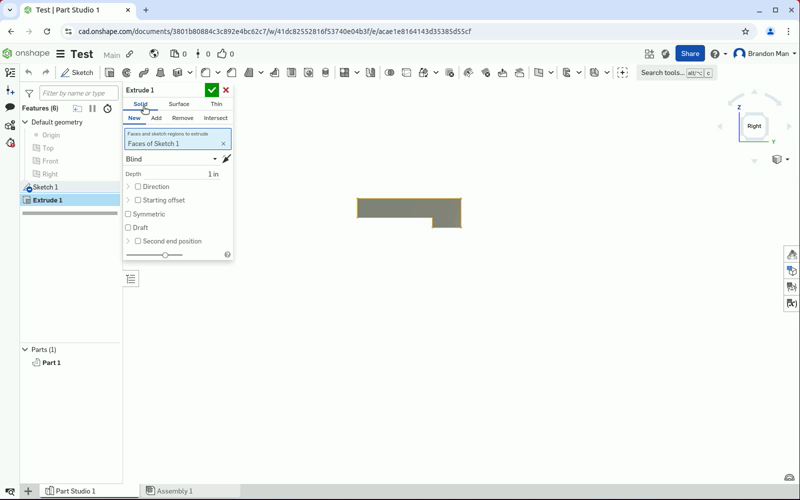
click(143, 106)
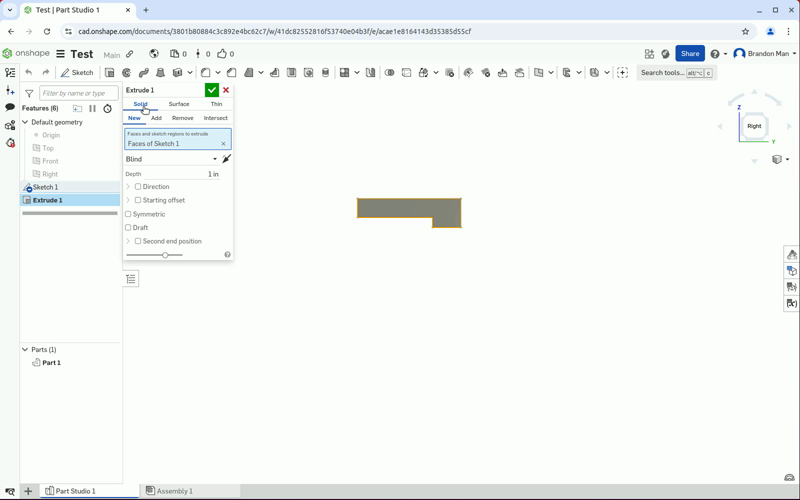
mouse_move(137, 120)
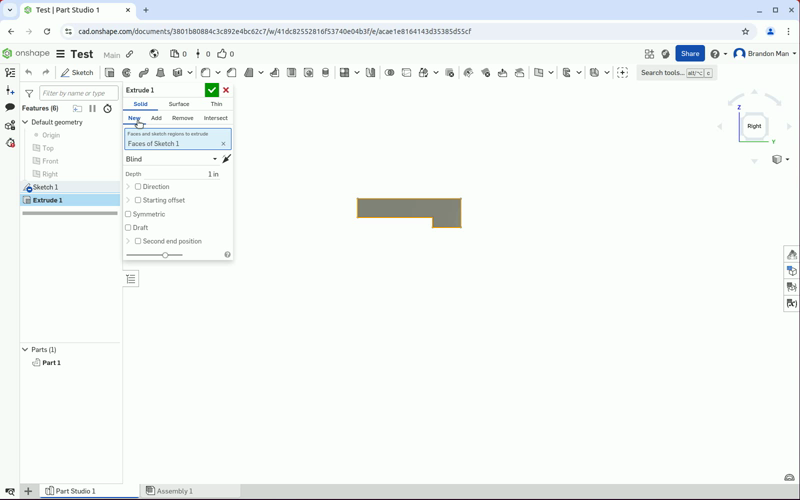
click(137, 120)
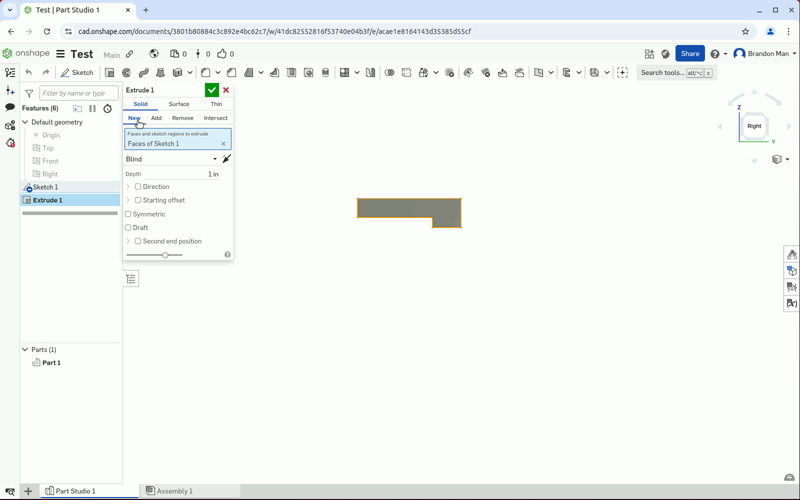
key(tab, 4)
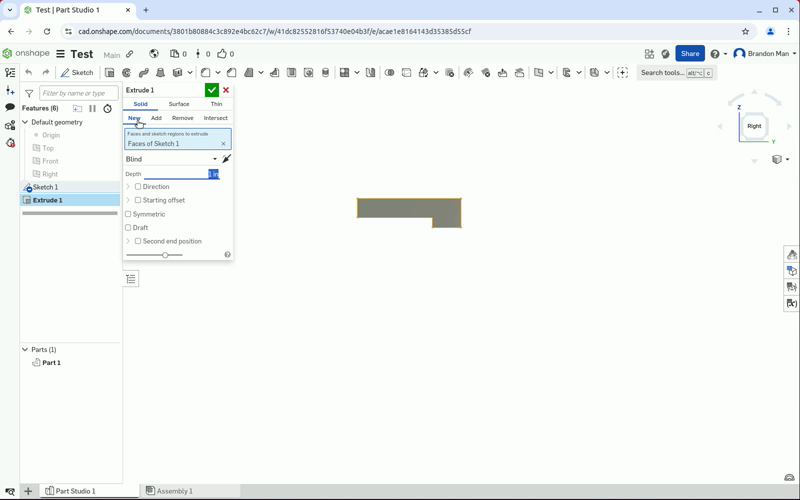
text(7.703)
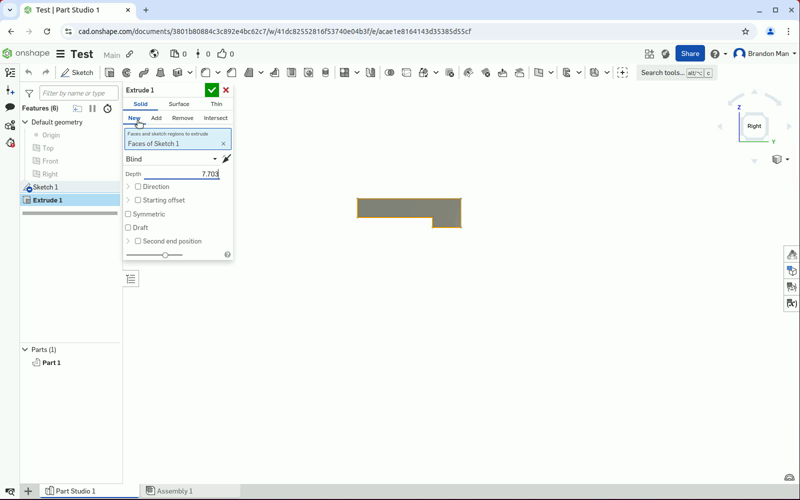
key(enter)
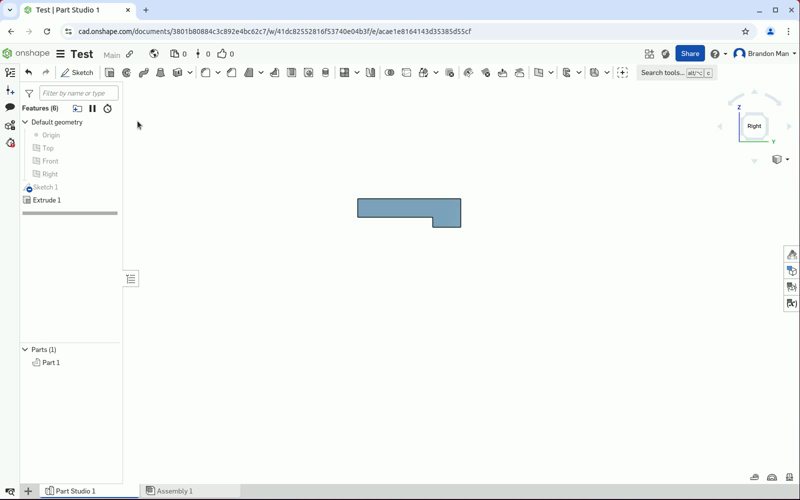
key(shift+h)
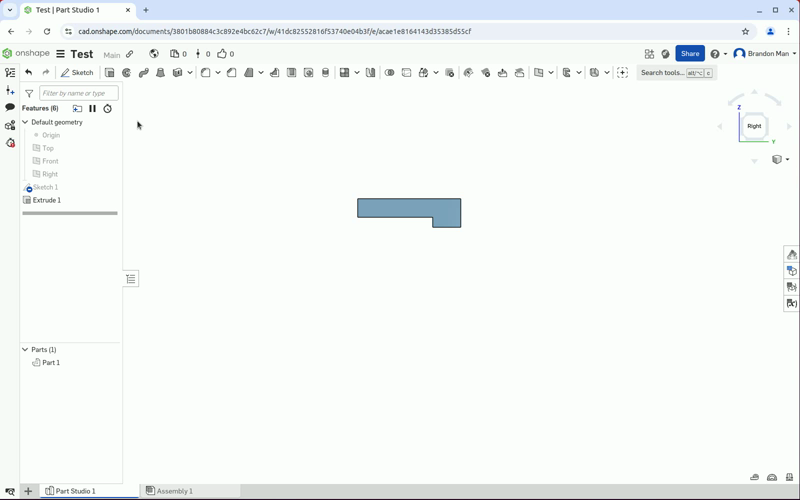
key(shift+h)
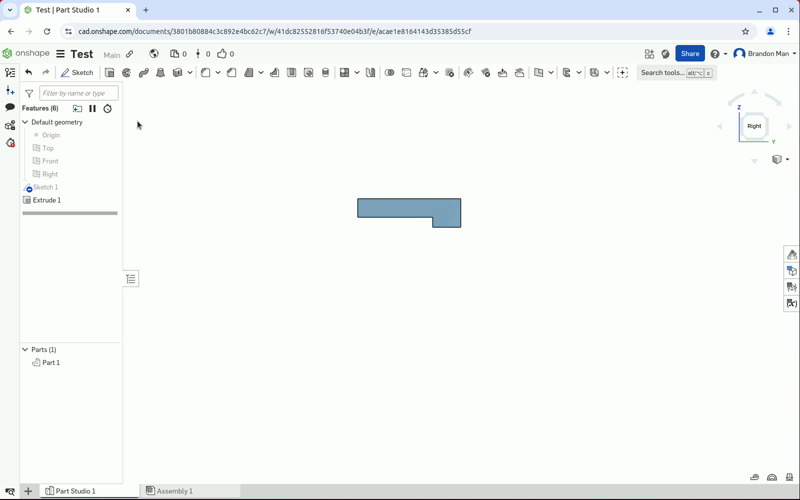
mouse_move(73, 189)
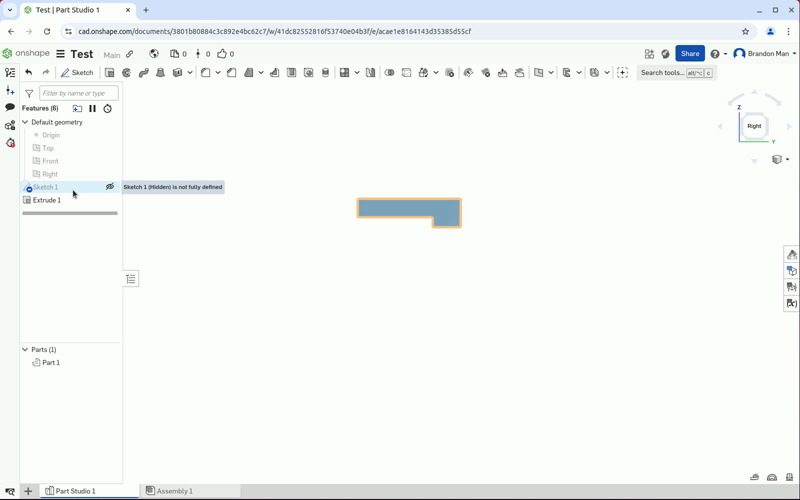
click(73, 189)
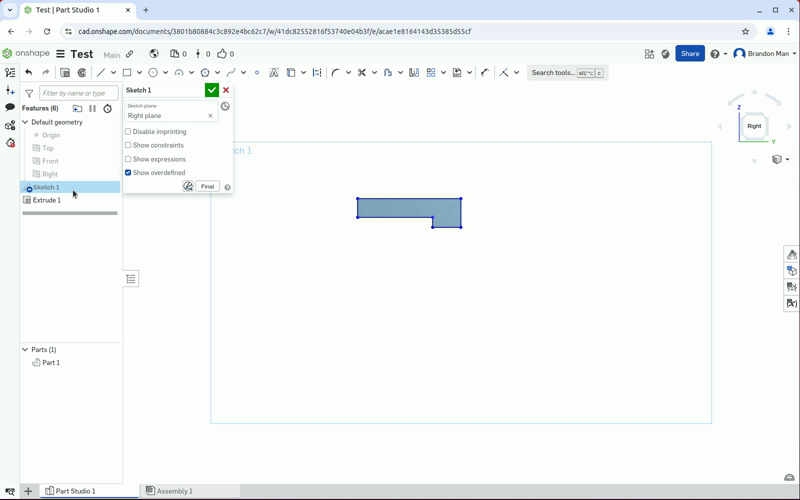
mouse_move(229, 92)
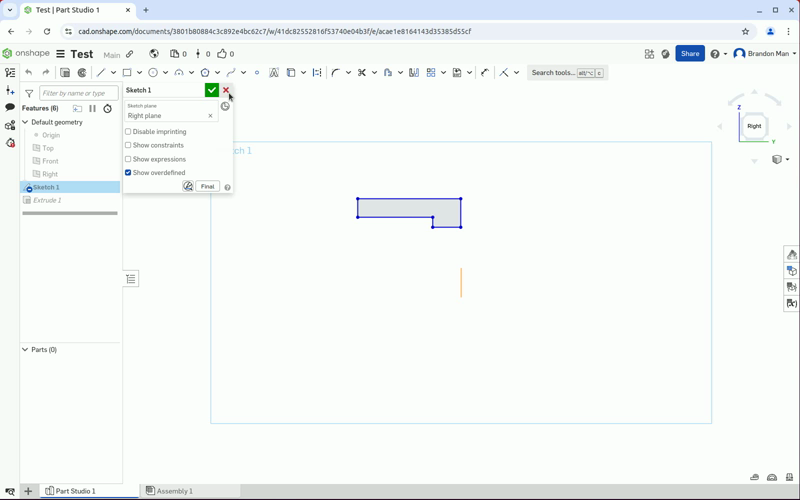
click(229, 92)
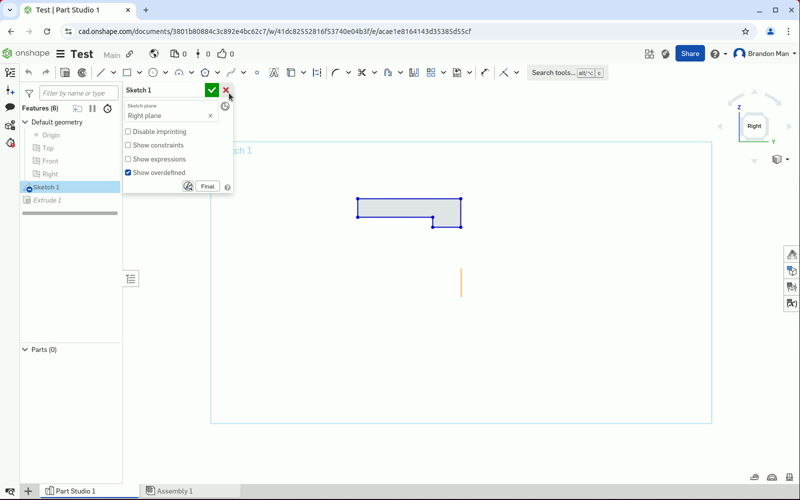
key(shift+s)
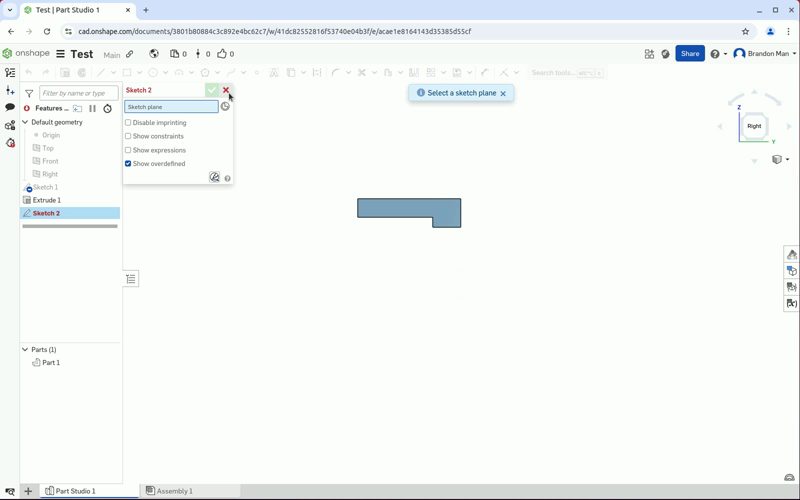
mouse_move(73, 176)
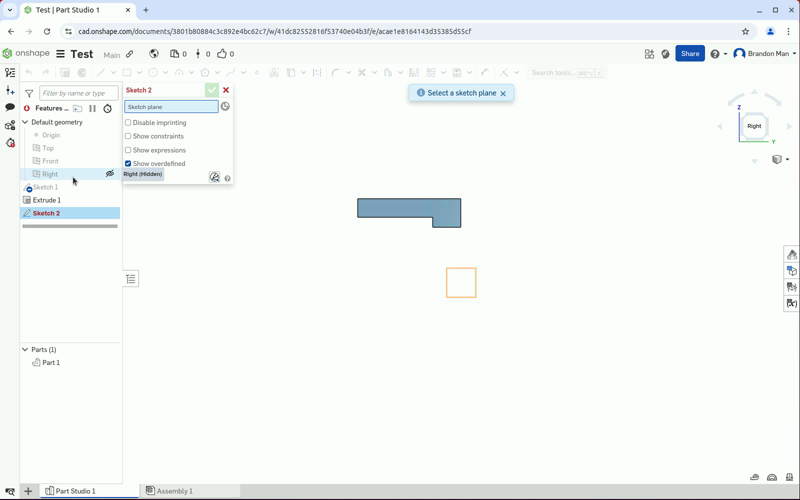
click(73, 176)
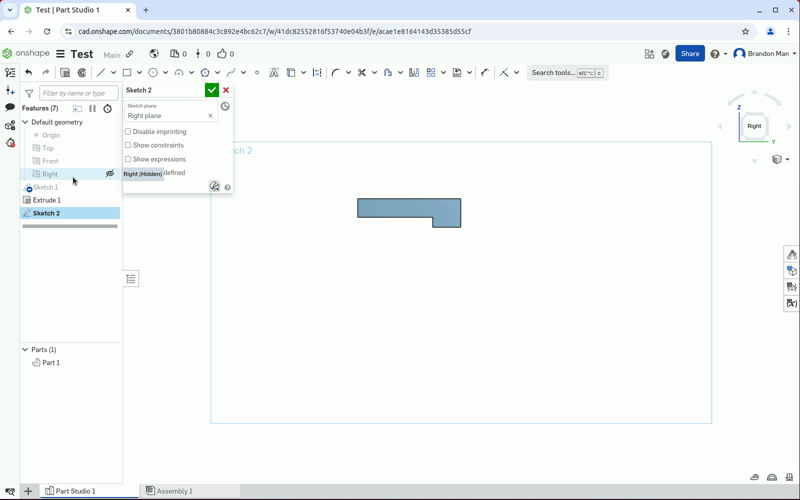
mouse_move(73, 352)
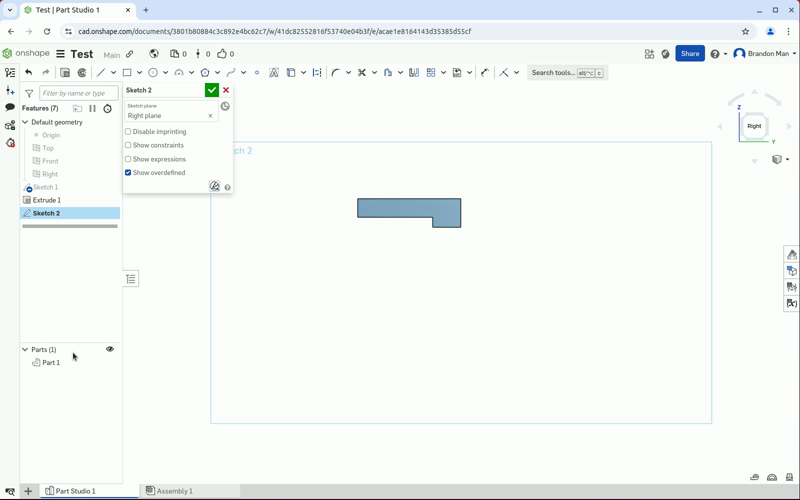
key(y)
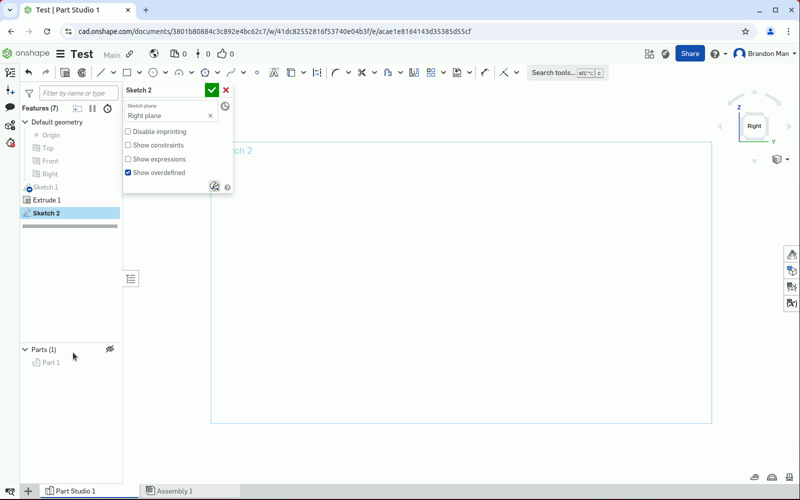
key(l)
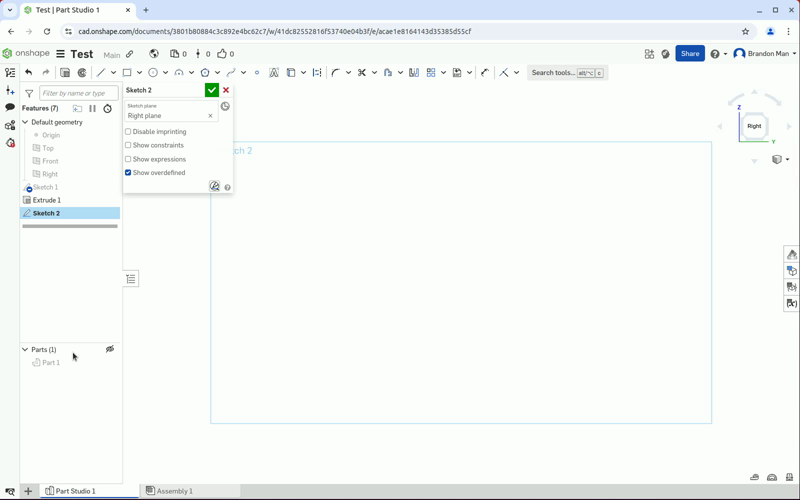
key_down(shift)
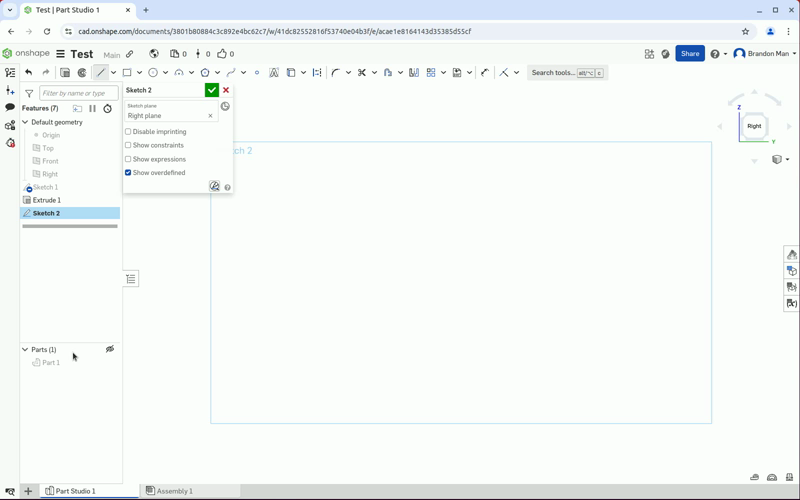
mouse_move(357, 282)
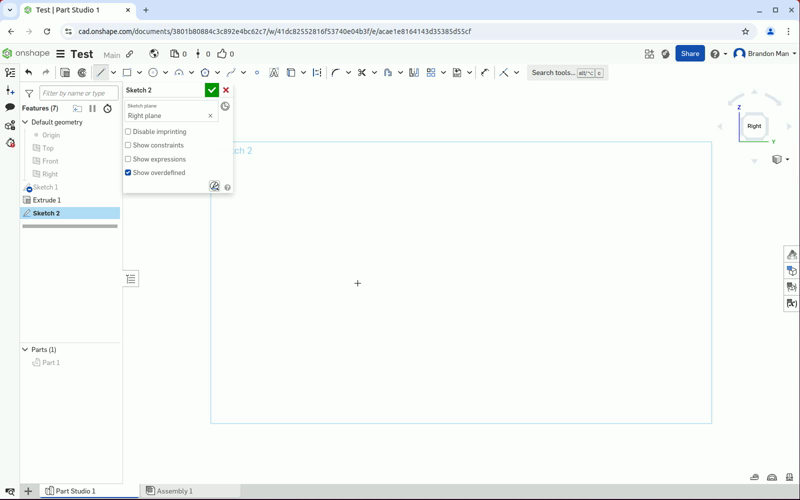
click(357, 282)
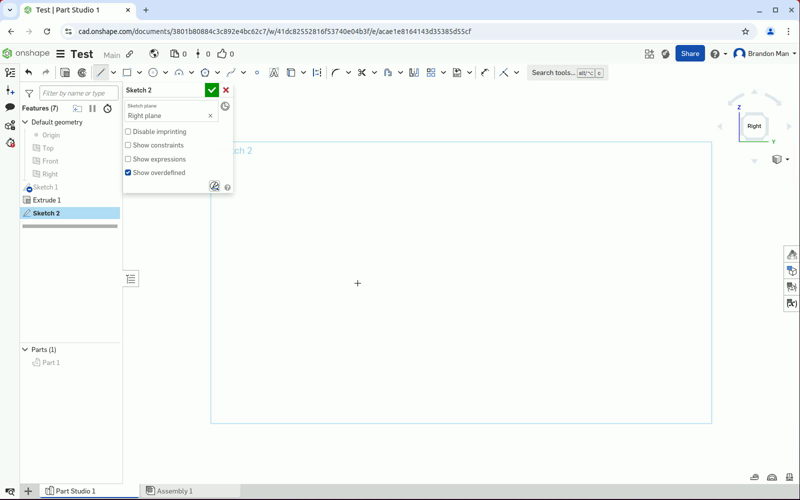
key_up(shift)
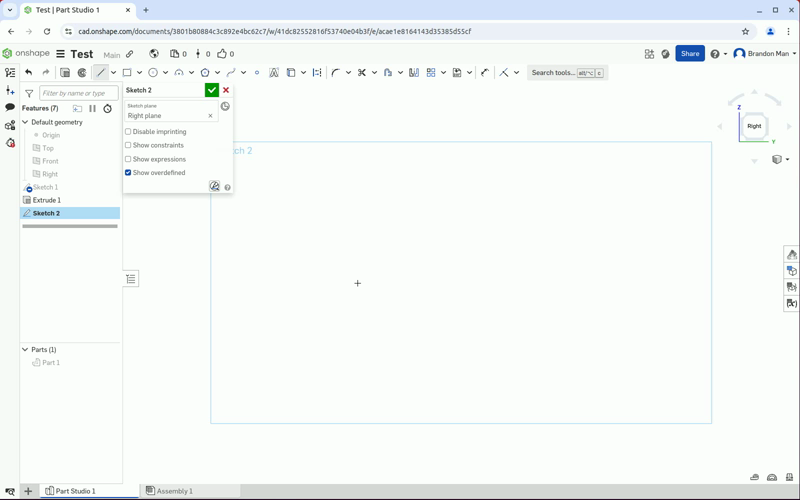
key_down(shift)
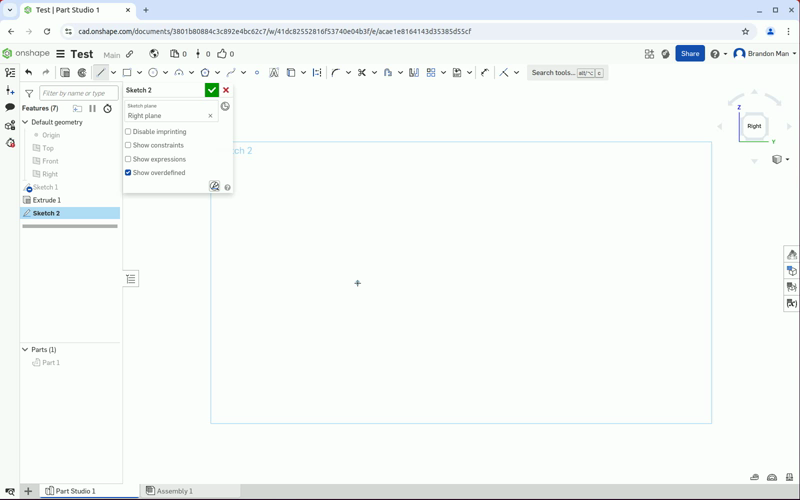
mouse_move(432, 282)
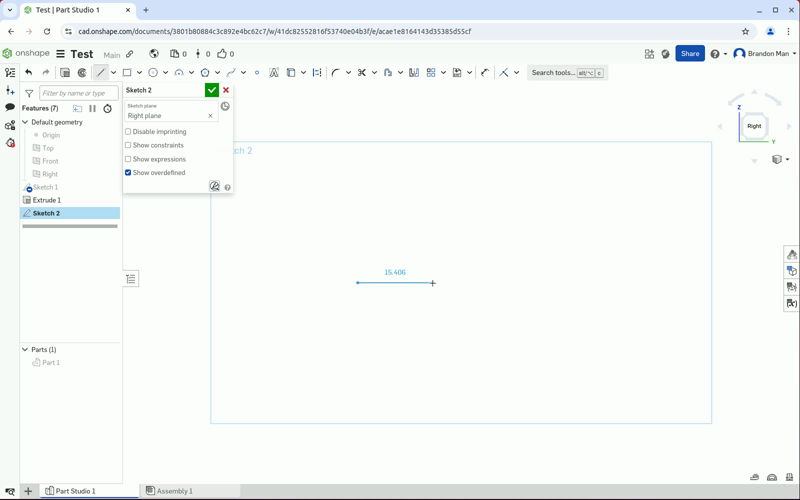
click(432, 282)
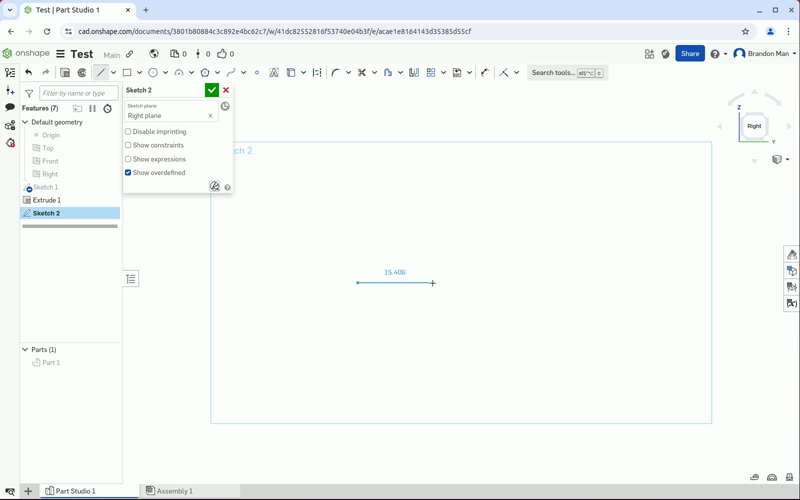
key_up(shift)
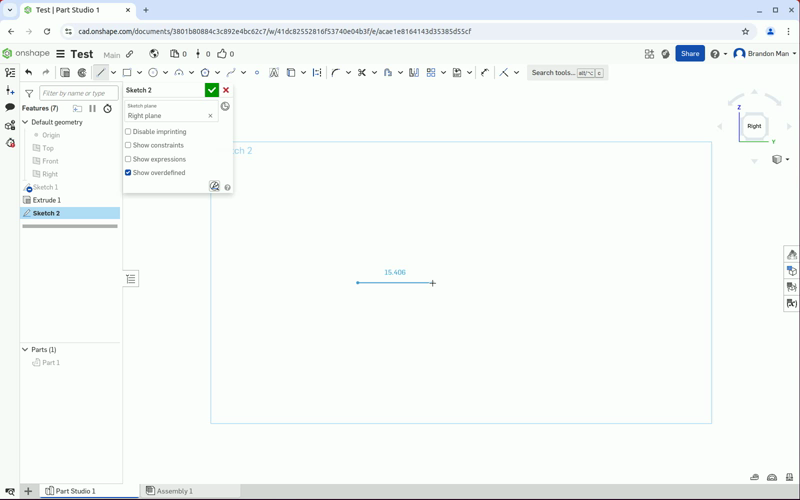
key_down(shift)
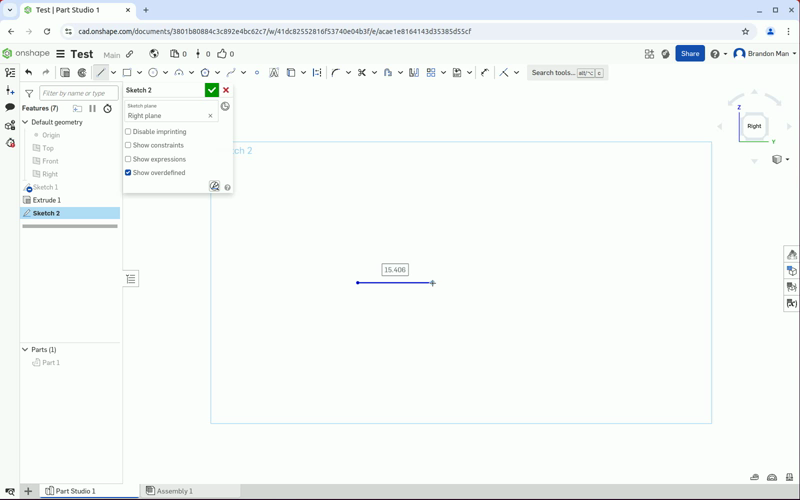
mouse_move(462, 282)
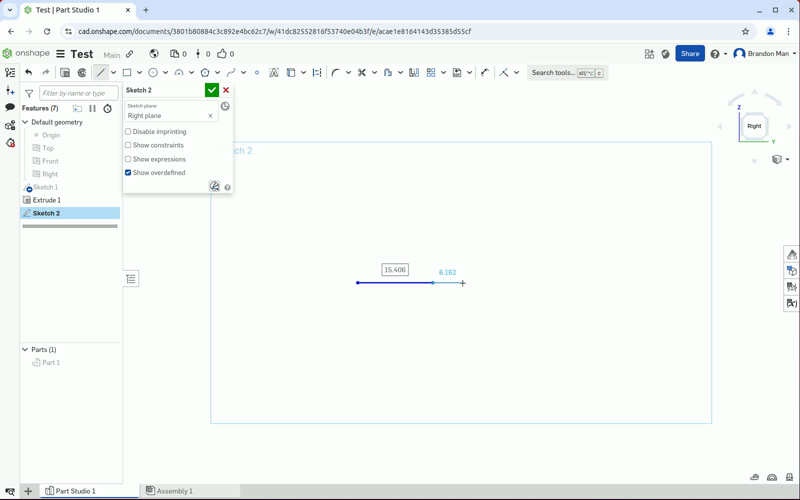
mouse_move(432, 254)
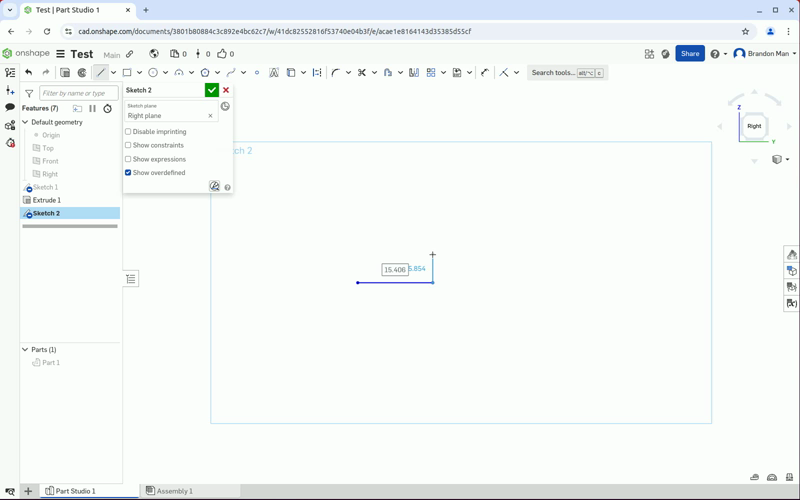
click(432, 254)
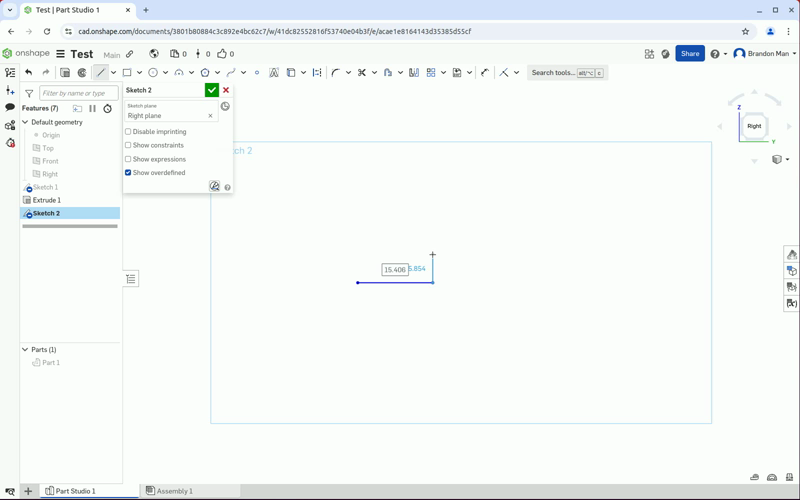
key_up(shift)
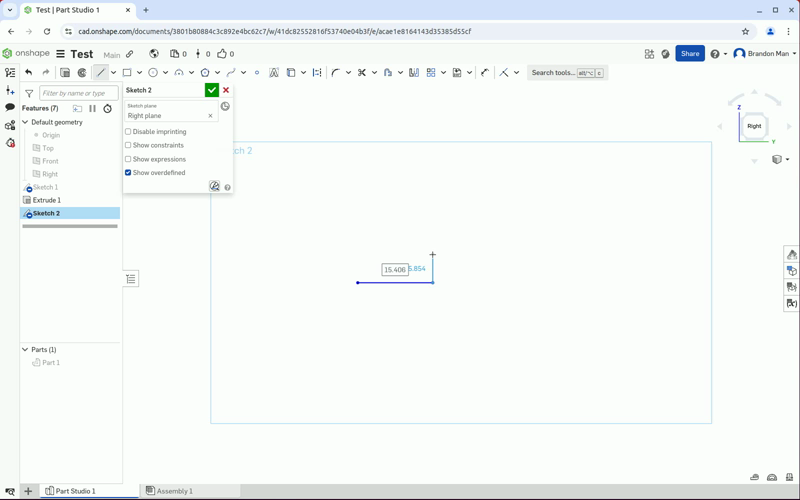
key_down(shift)
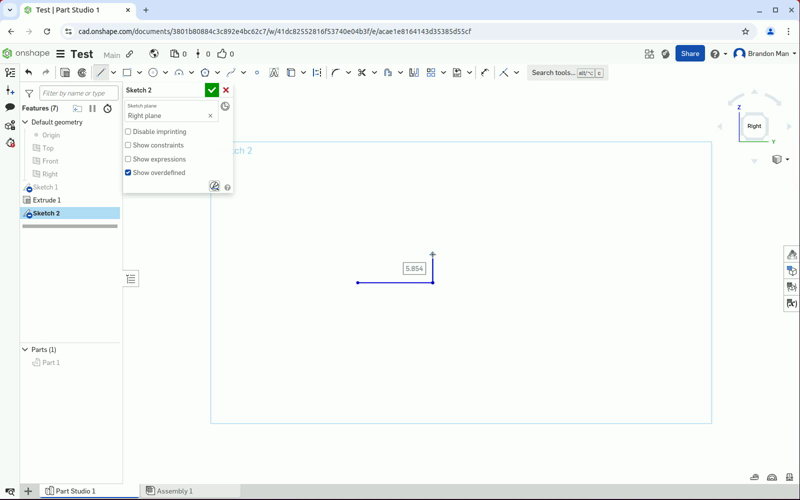
mouse_move(357, 254)
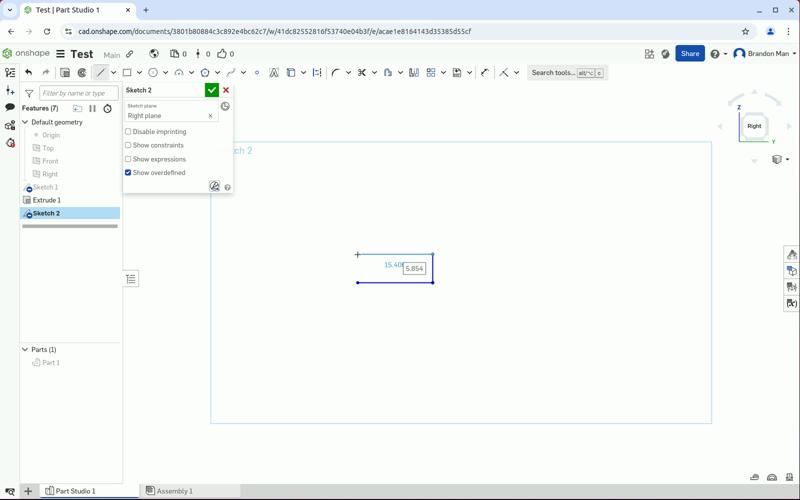
click(357, 254)
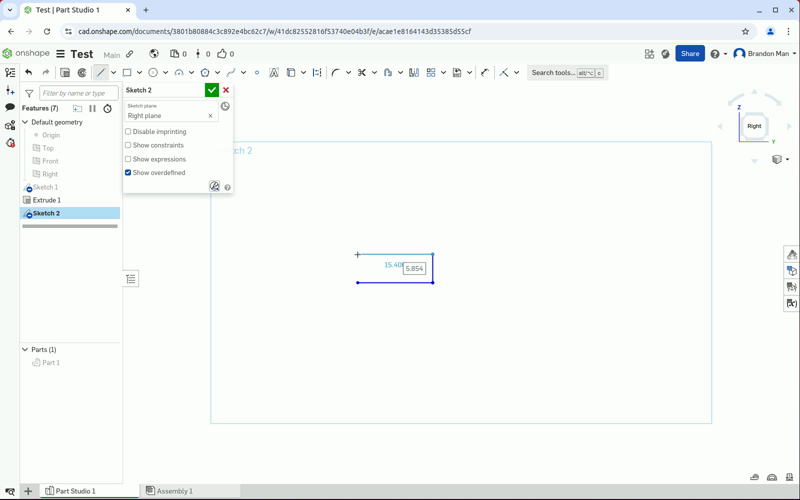
key_up(shift)
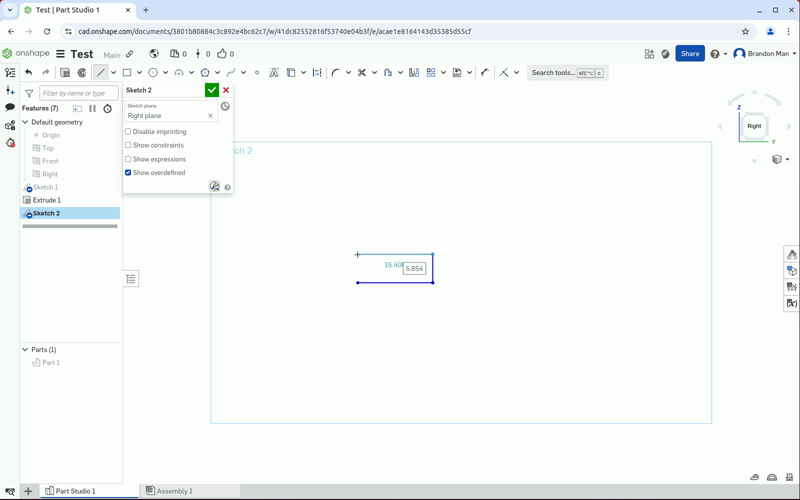
mouse_move(387, 254)
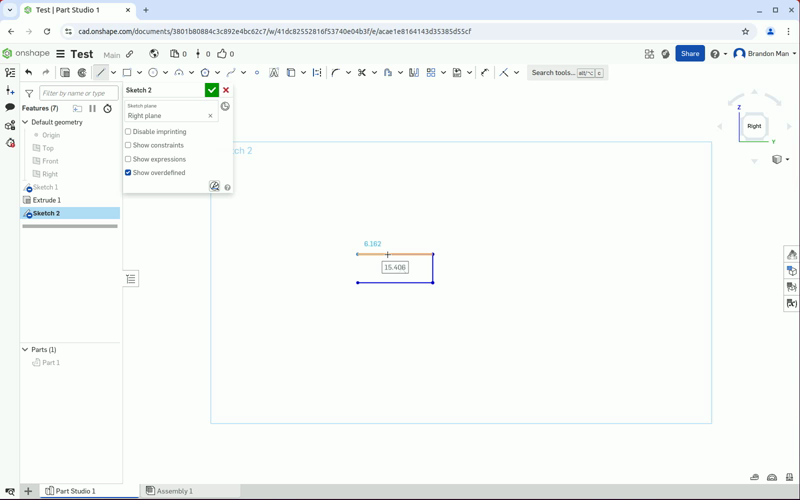
key_down(shift)
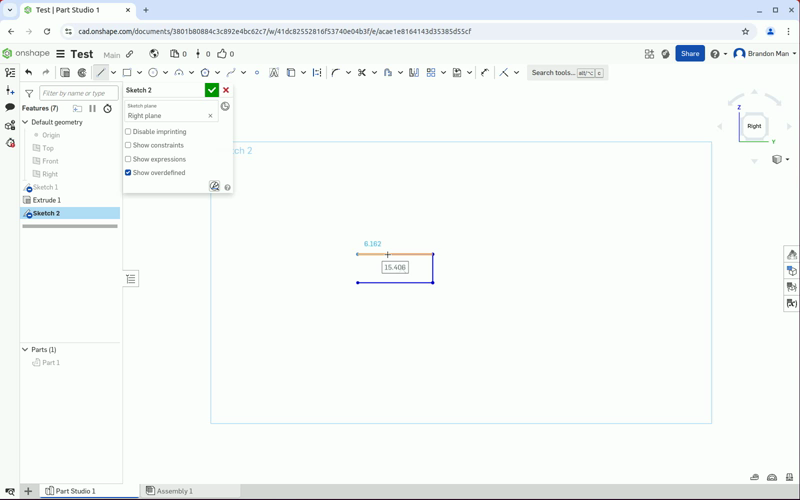
mouse_move(357, 282)
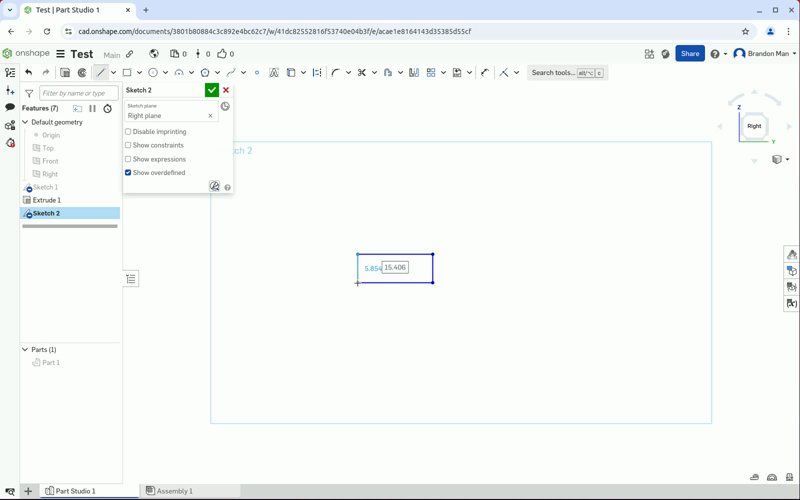
key_up(shift)
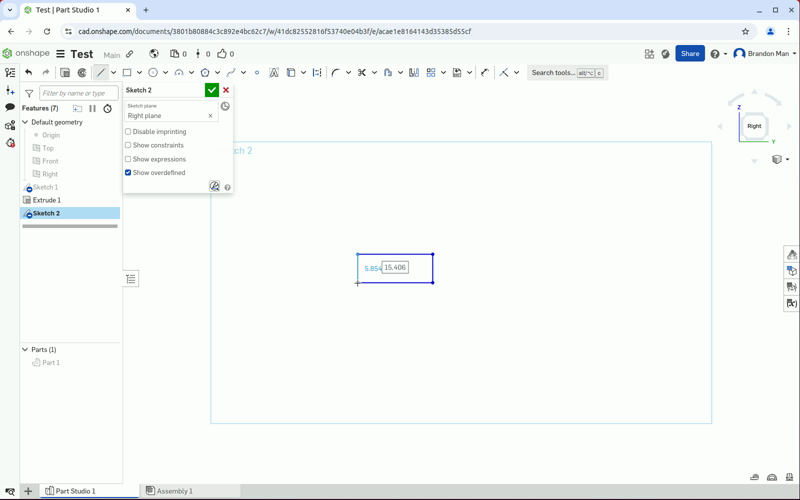
click(357, 282)
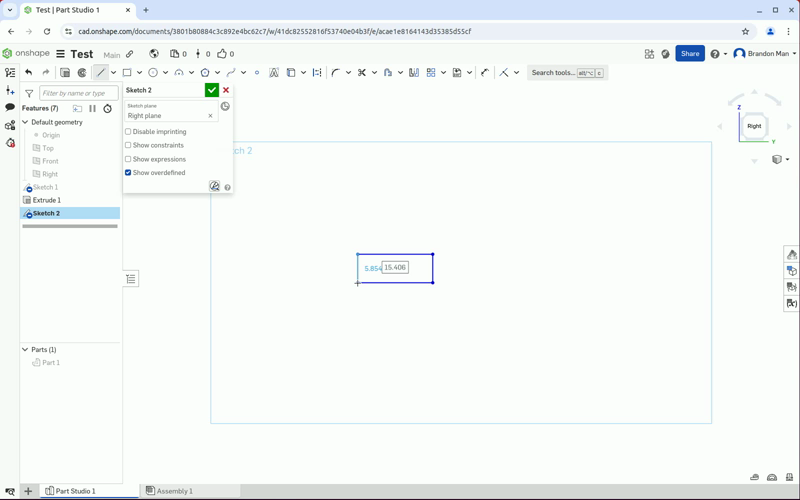
key(esc)
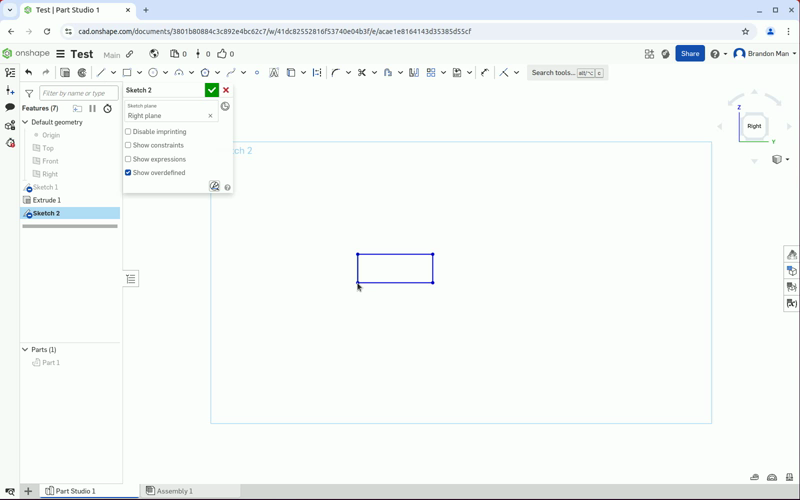
mouse_move(424, 268)
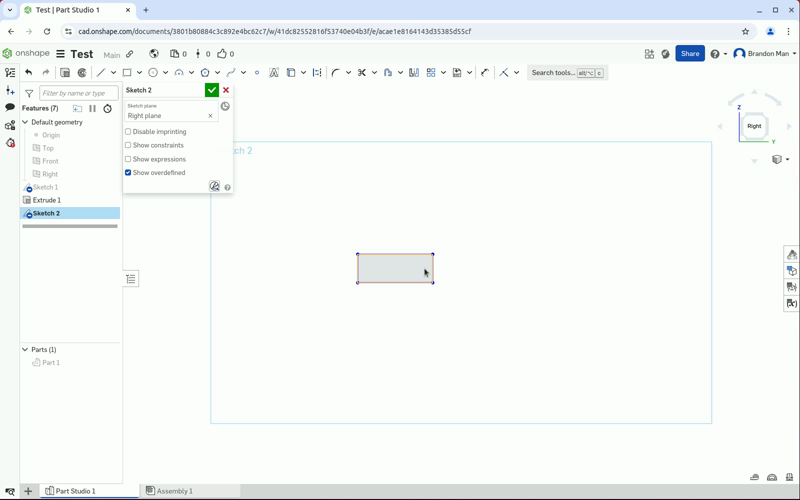
click(424, 268)
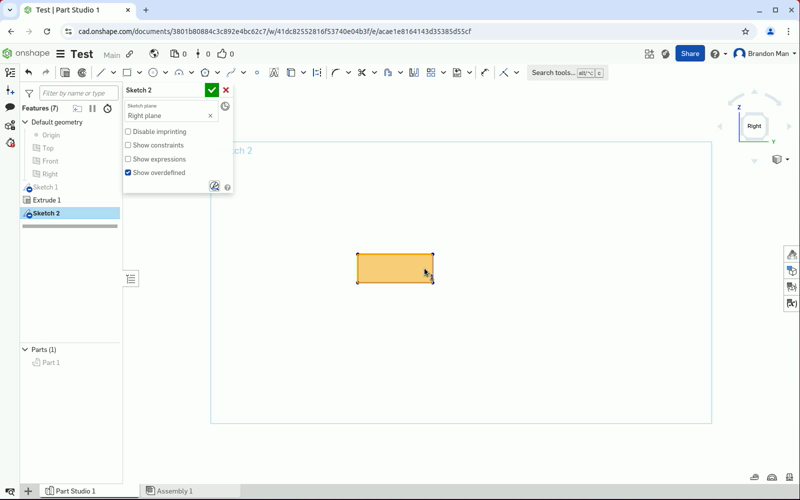
mouse_move(73, 352)
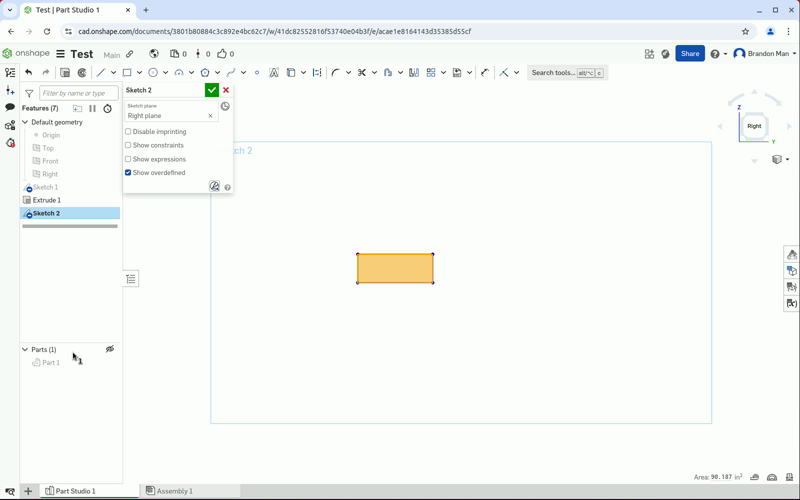
key(shift+y)
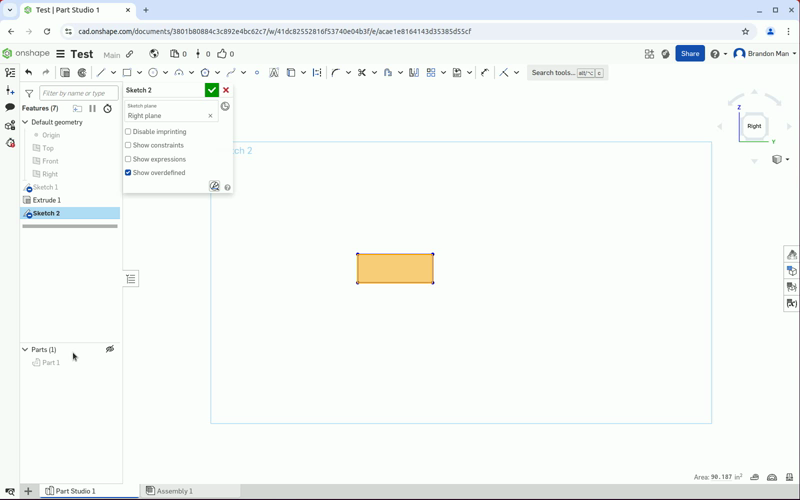
key(shift+e)
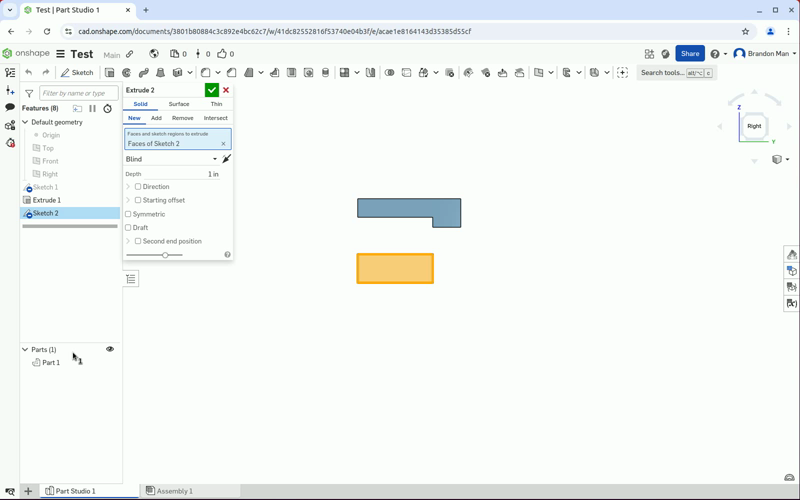
mouse_move(143, 106)
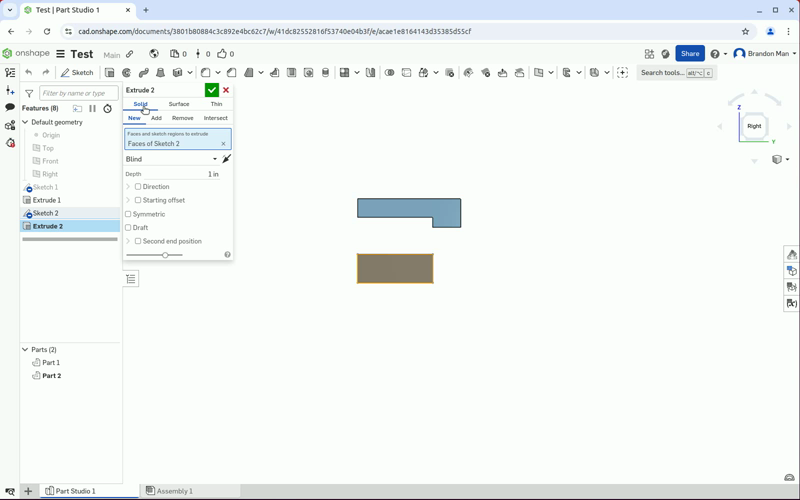
click(143, 106)
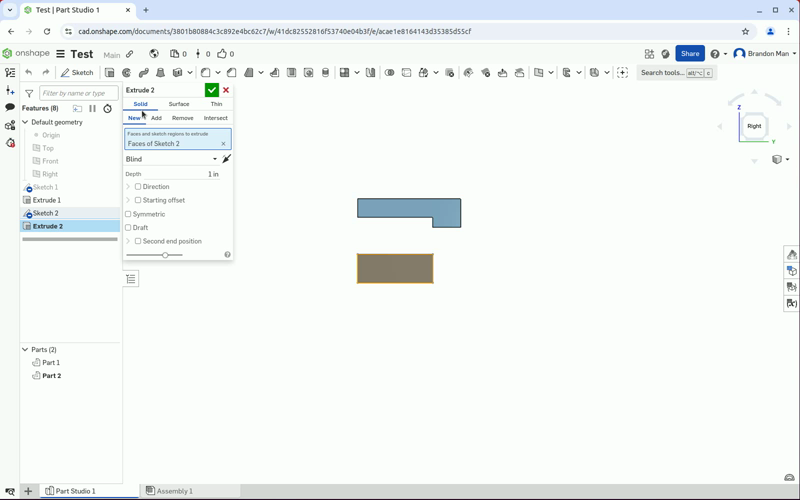
mouse_move(137, 120)
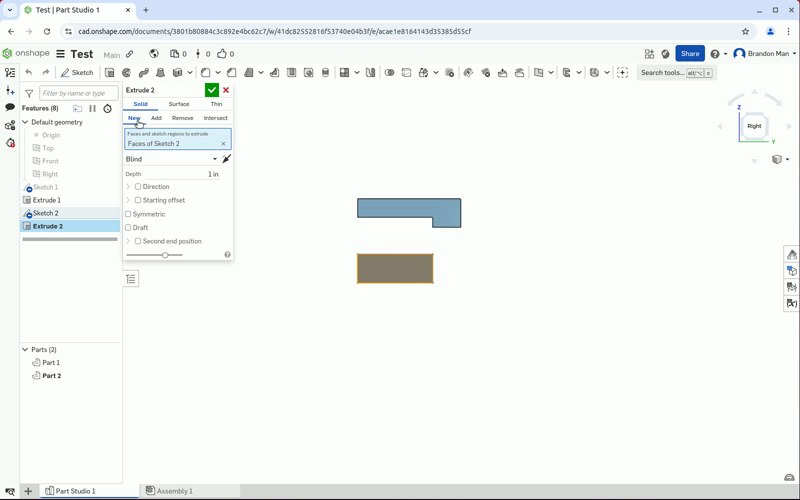
click(137, 120)
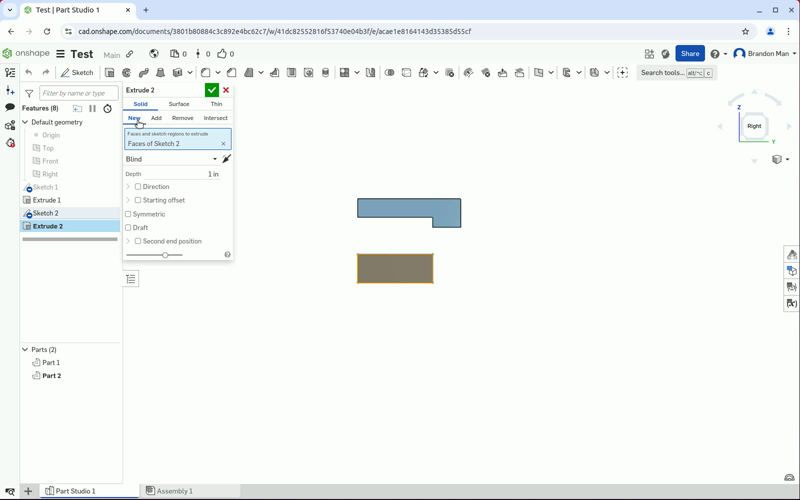
key(tab, 4)
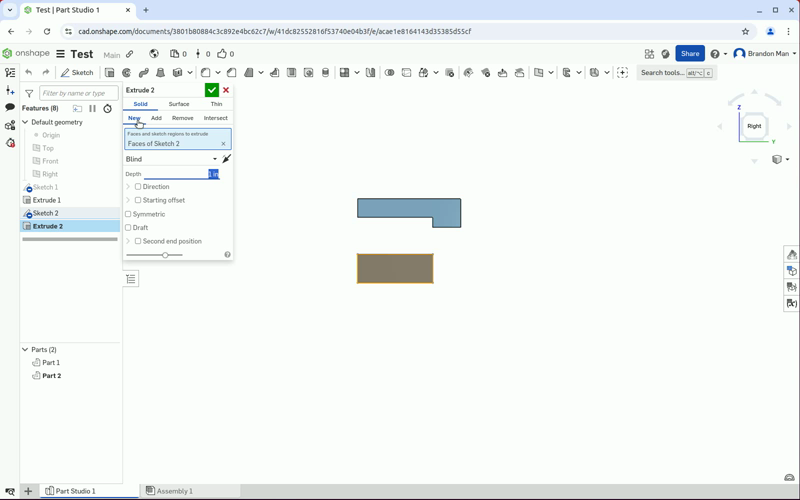
text(7.703)
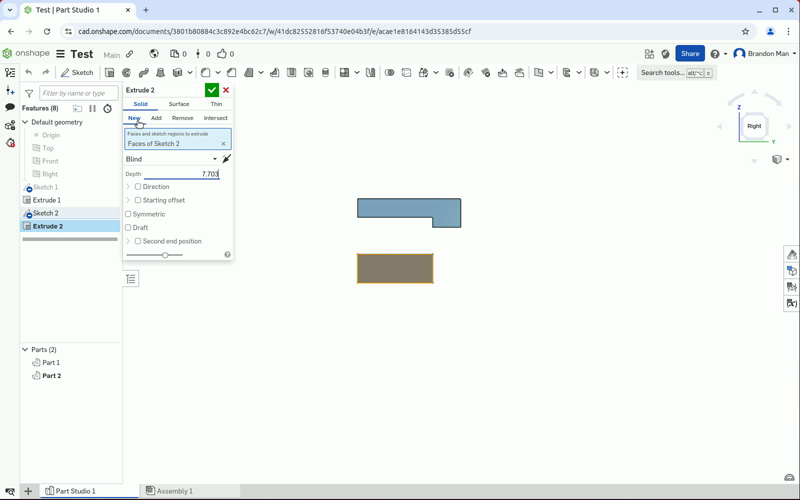
key(enter)
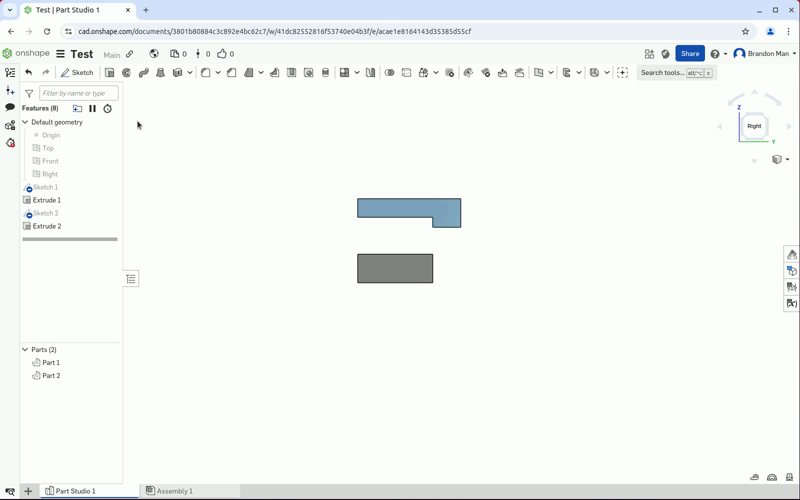
key(shift+h)
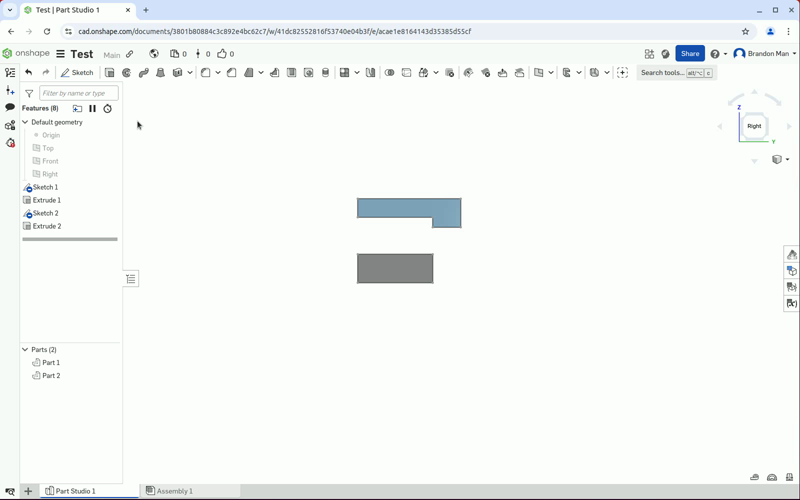
key(shift+h)
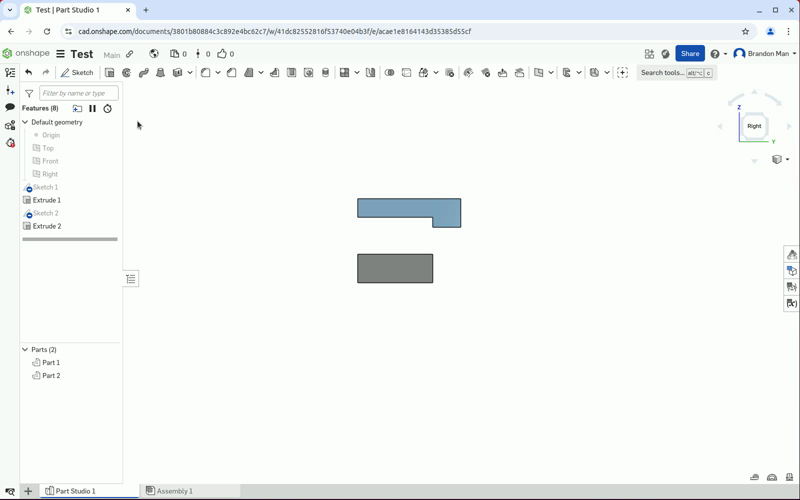
mouse_move(73, 189)
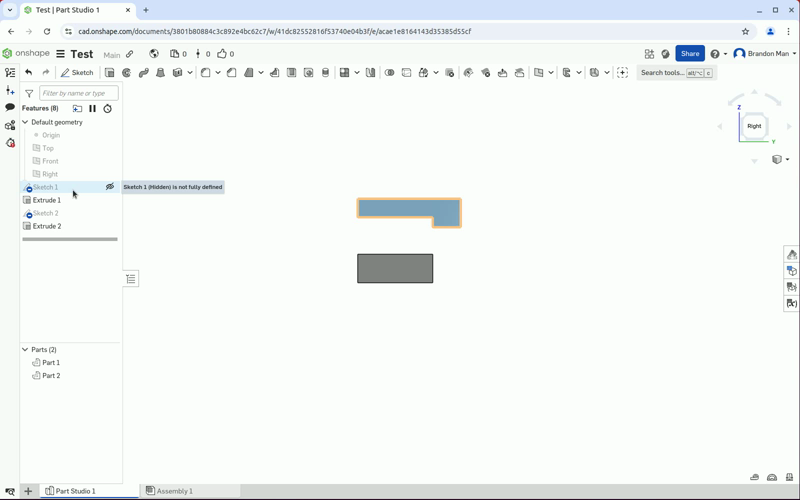
click(73, 189)
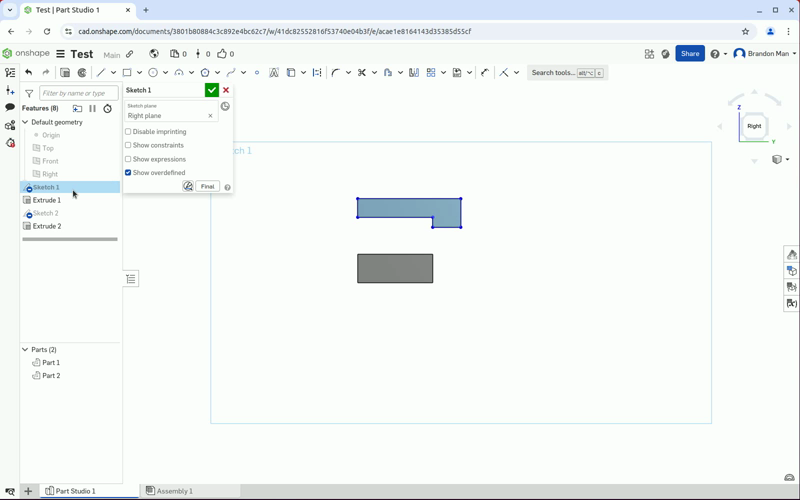
mouse_move(229, 92)
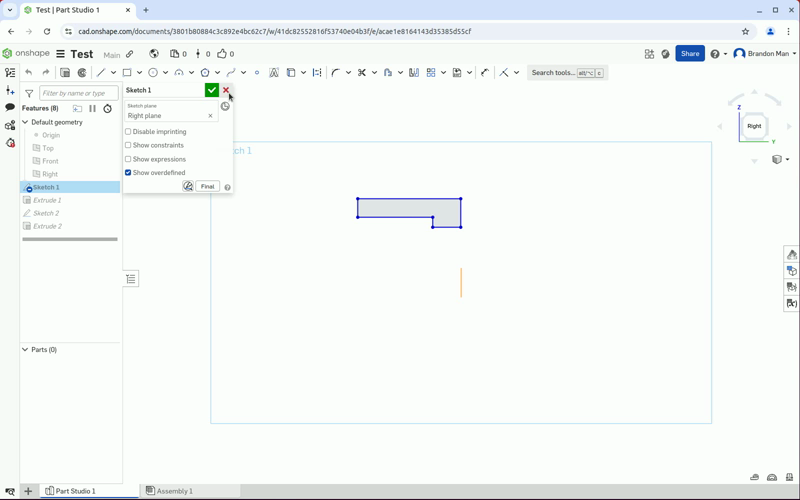
click(229, 92)
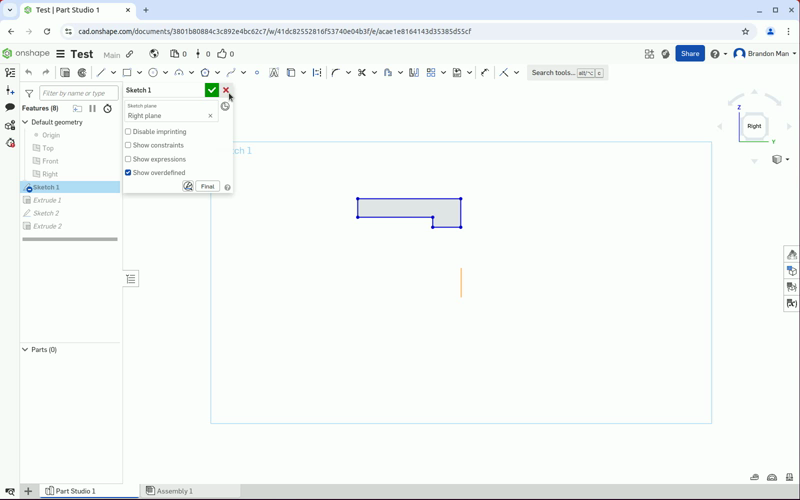
key(shift+s)
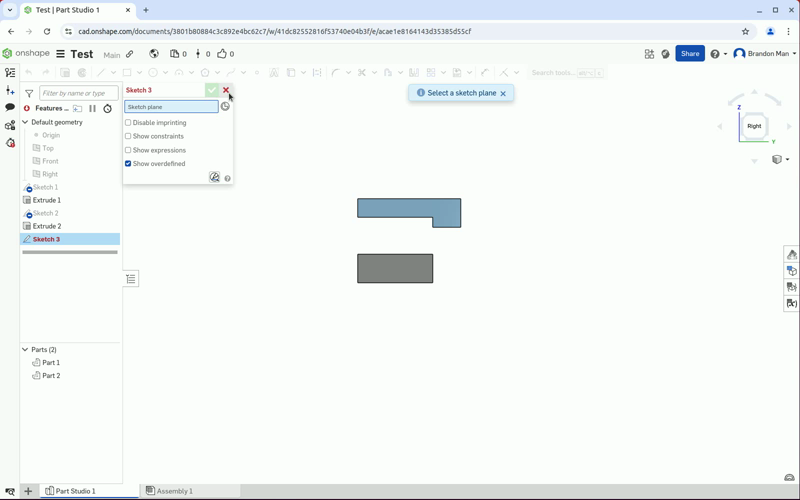
mouse_move(73, 176)
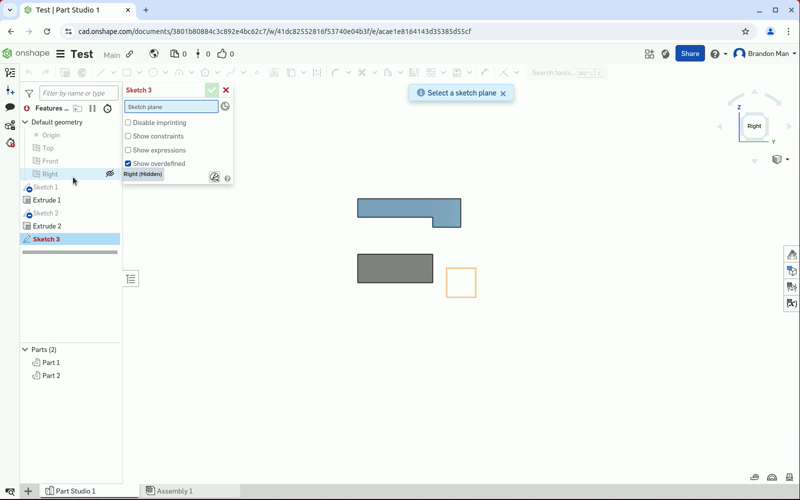
click(73, 176)
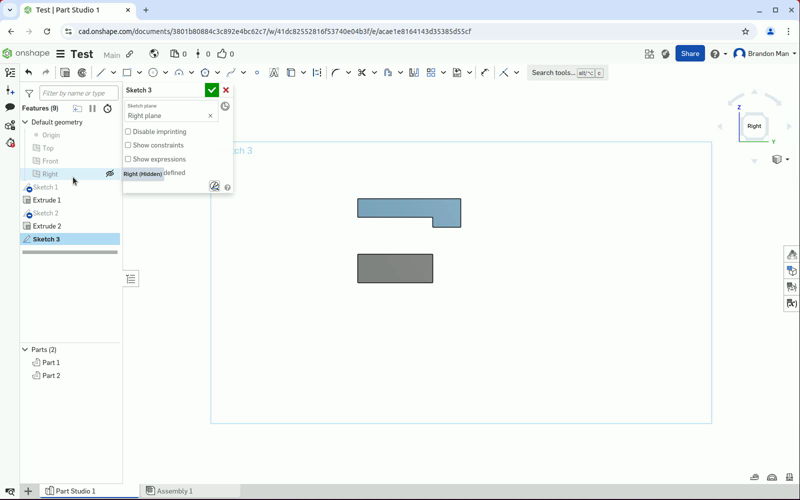
mouse_move(73, 352)
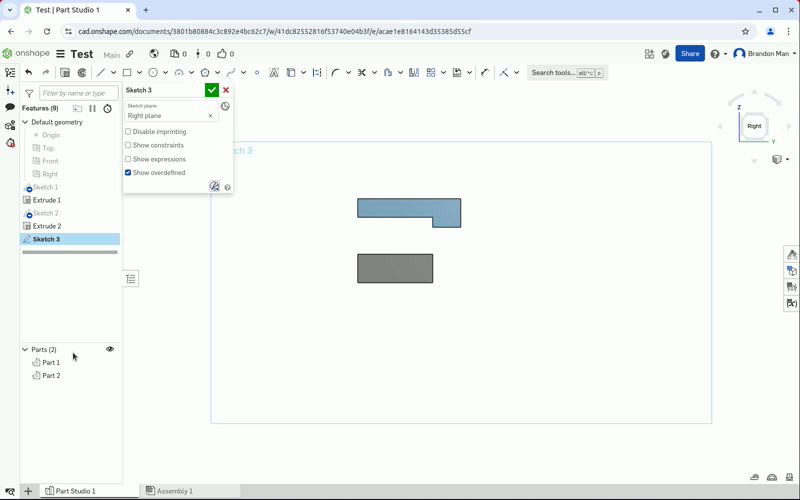
key(y)
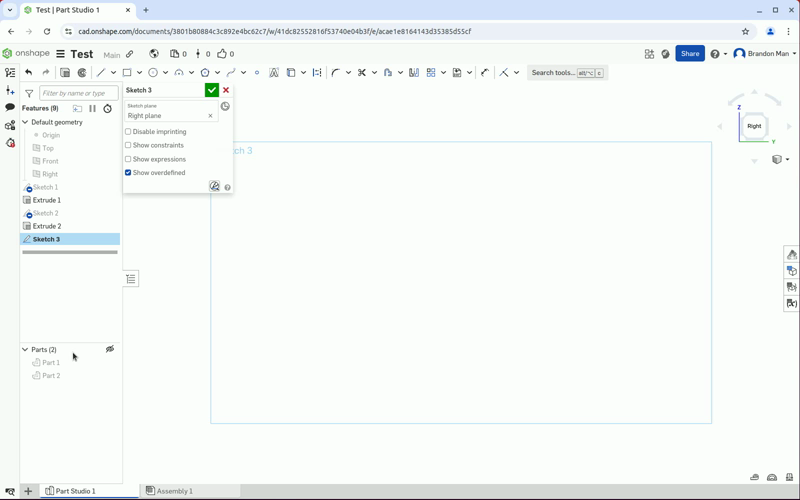
key(l)
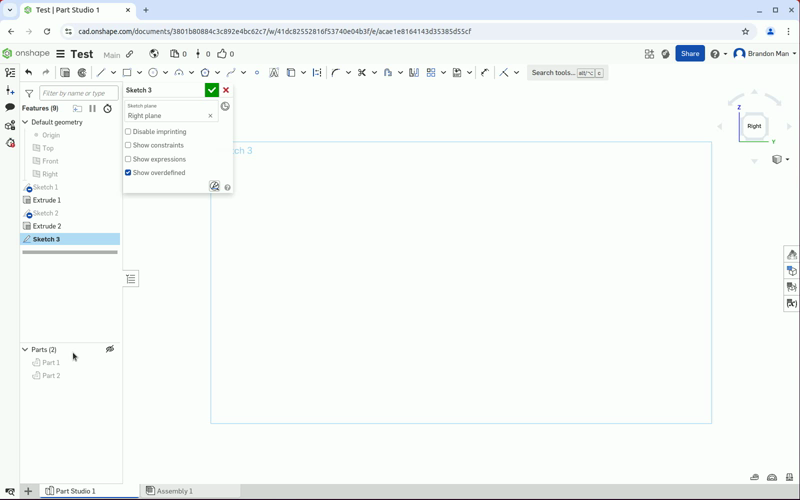
key_down(shift)
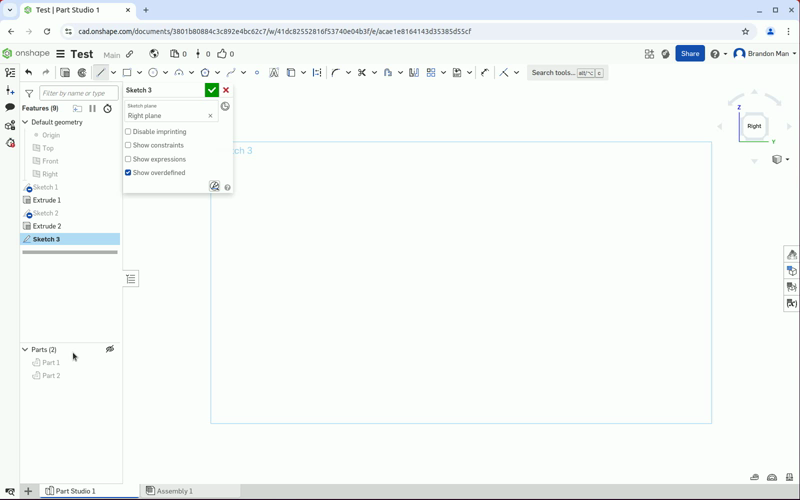
mouse_move(432, 282)
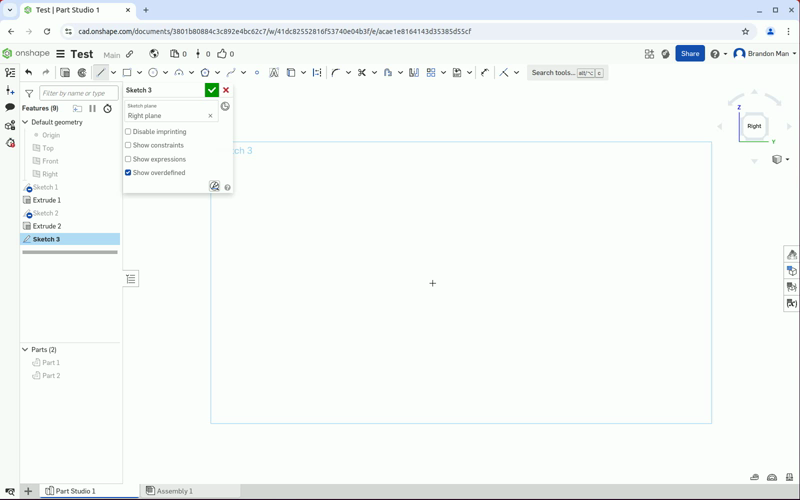
click(432, 282)
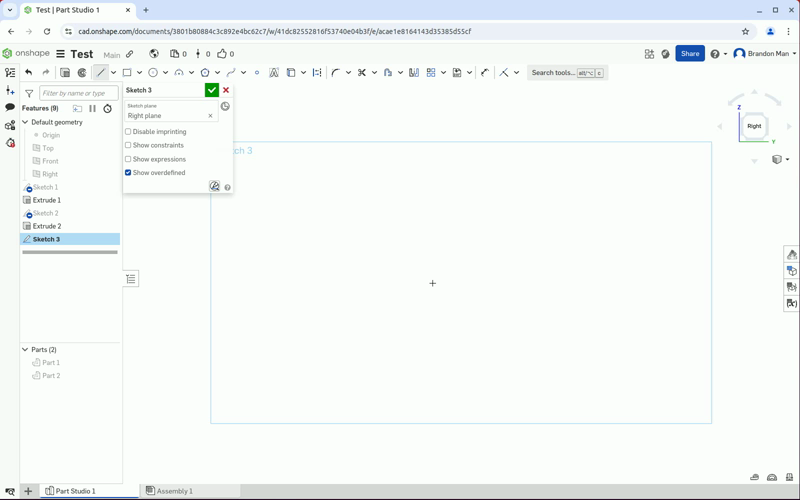
key_up(shift)
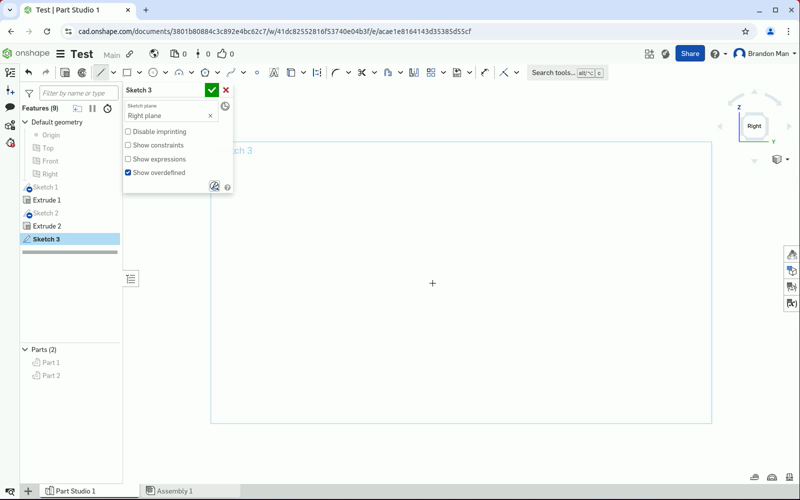
key_down(shift)
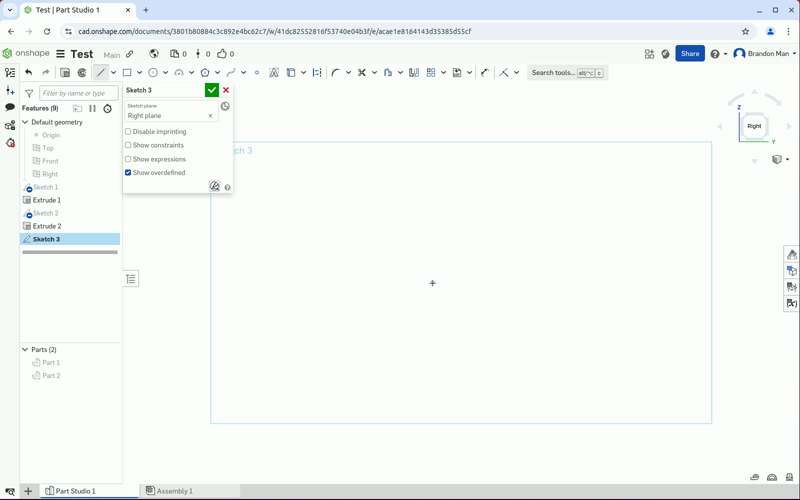
mouse_move(462, 282)
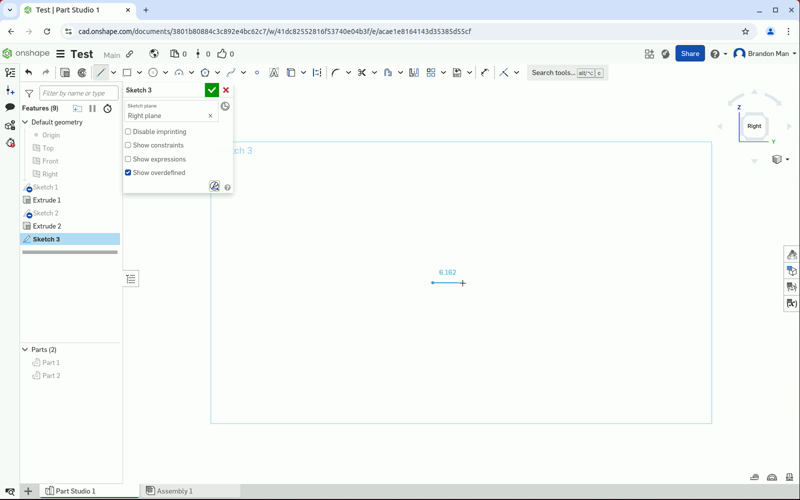
mouse_move(461, 282)
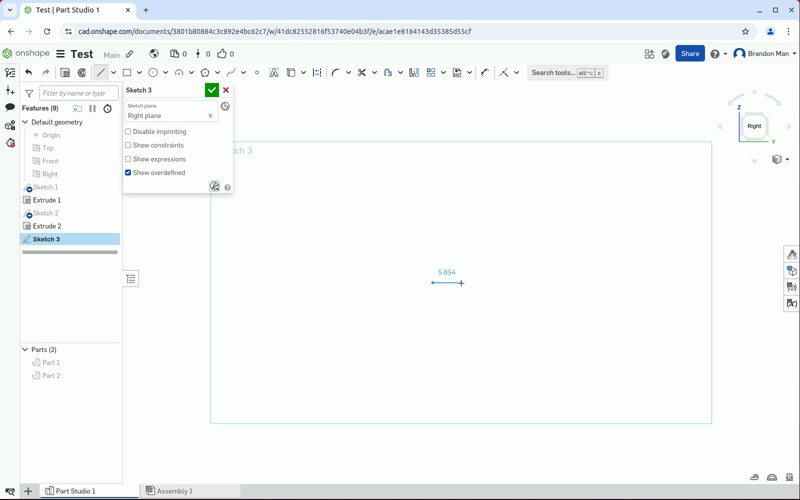
click(461, 282)
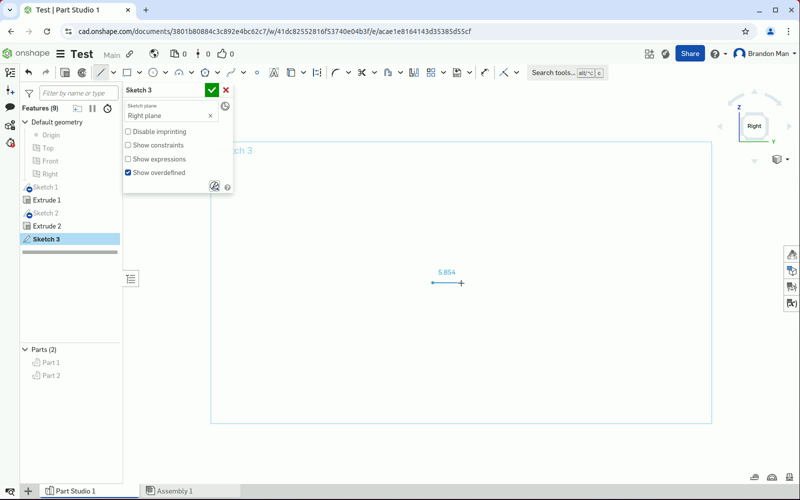
key_up(shift)
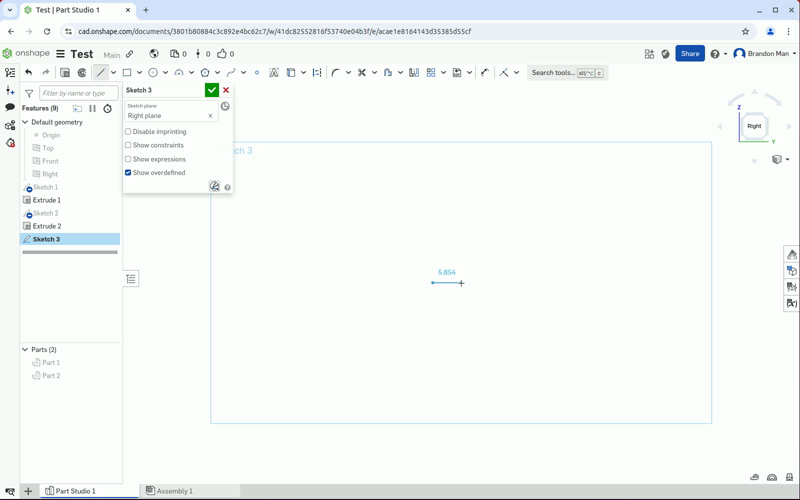
key_down(shift)
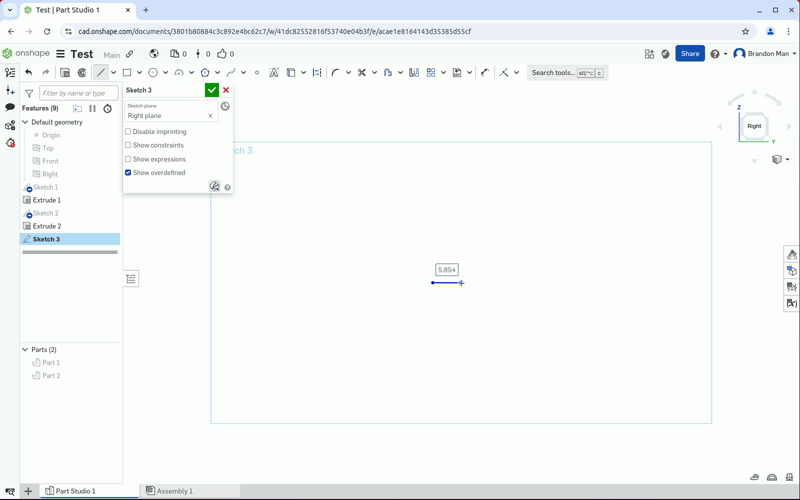
mouse_move(491, 282)
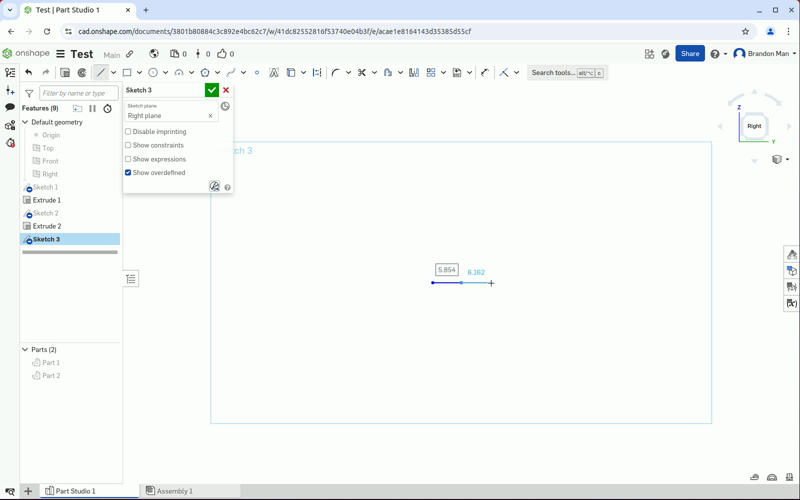
mouse_move(461, 226)
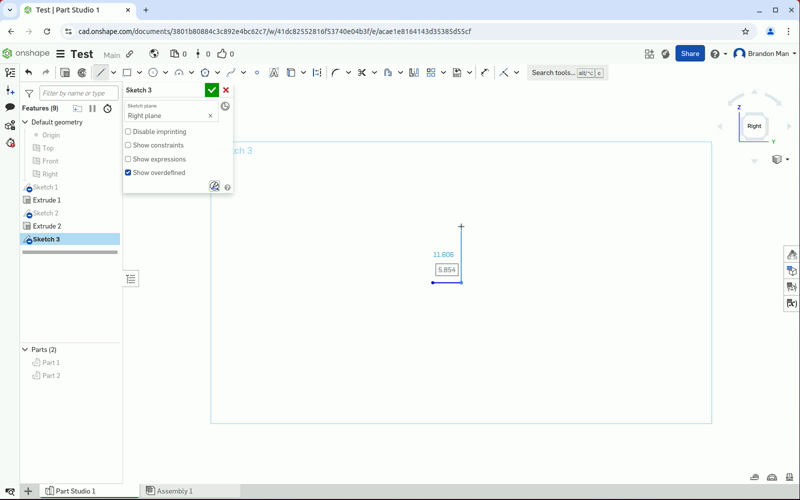
click(461, 226)
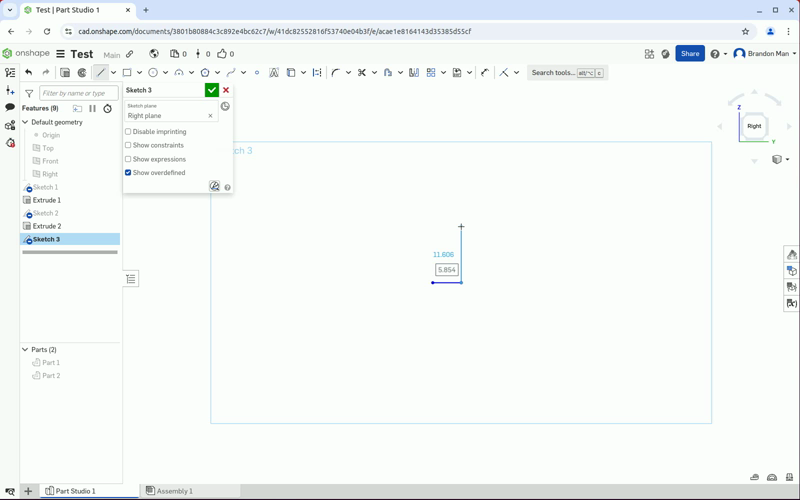
key_up(shift)
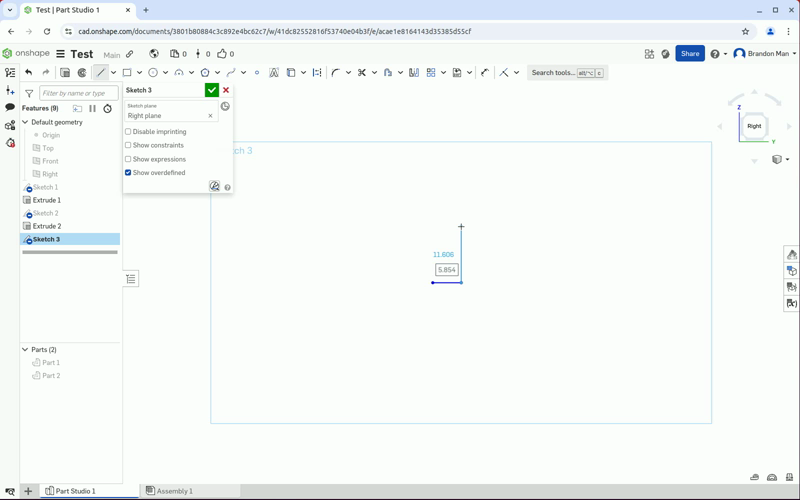
key_down(shift)
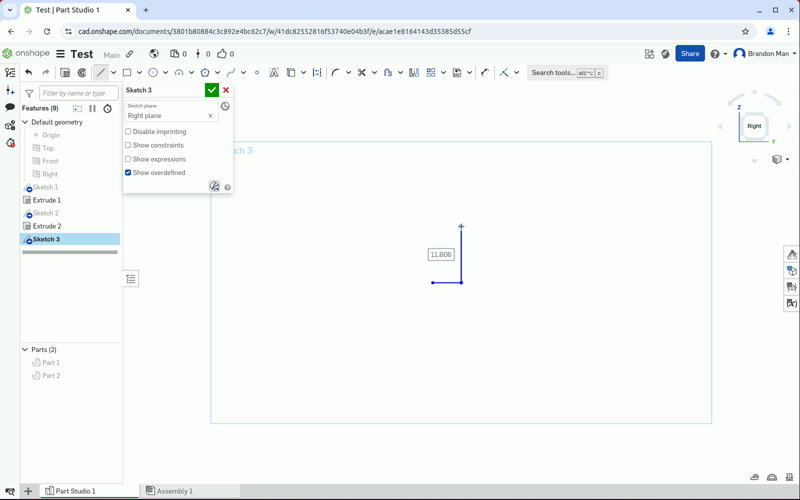
mouse_move(491, 226)
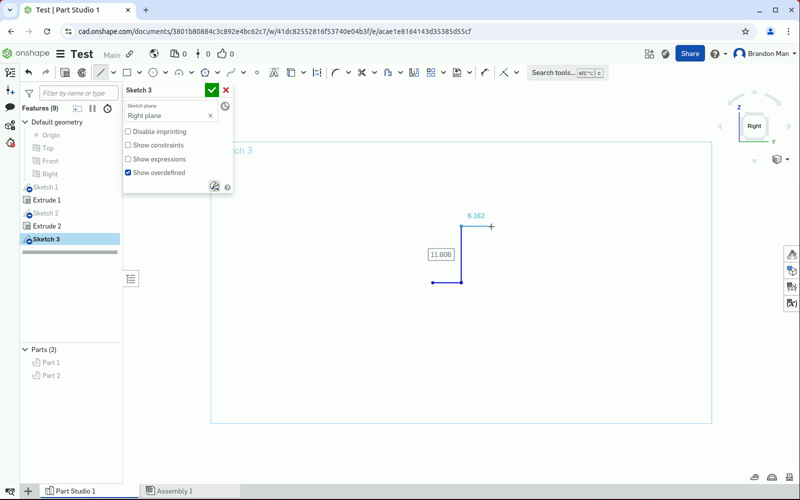
mouse_move(432, 226)
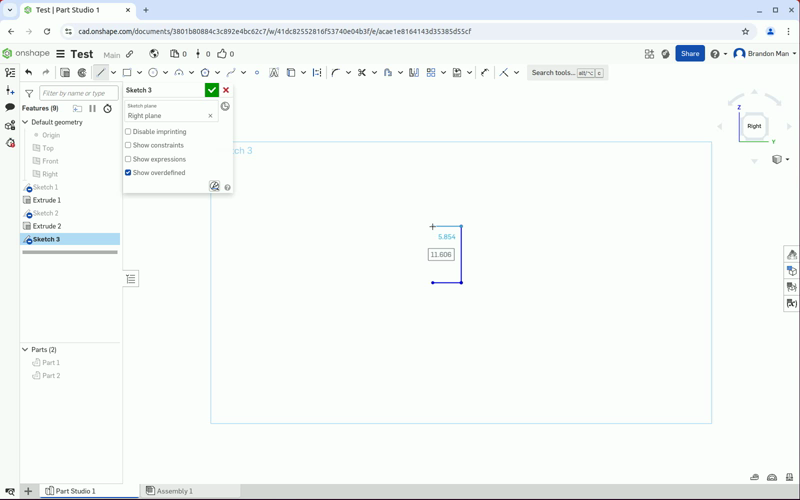
click(432, 226)
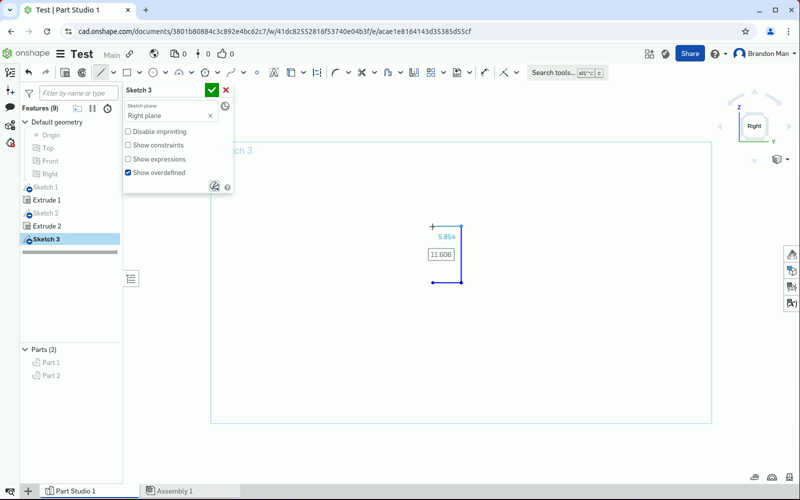
key_up(shift)
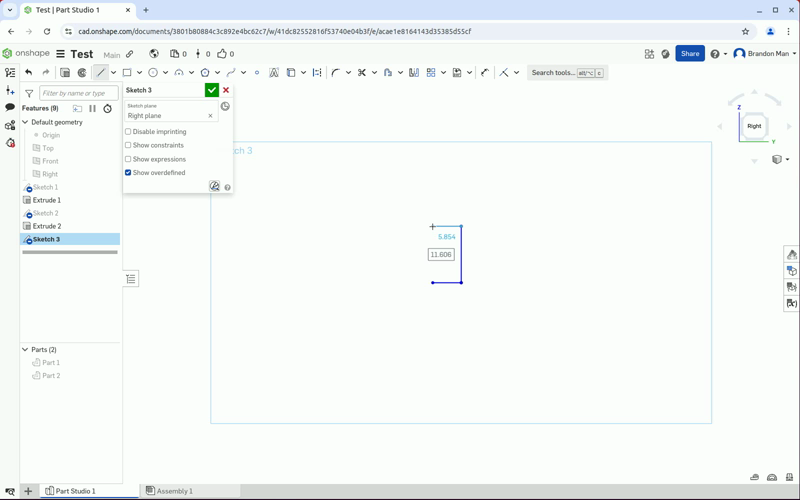
key_down(shift)
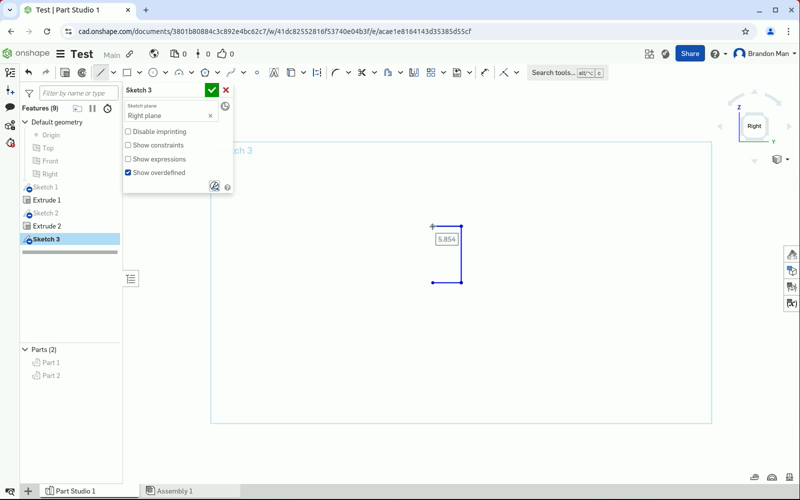
mouse_move(462, 226)
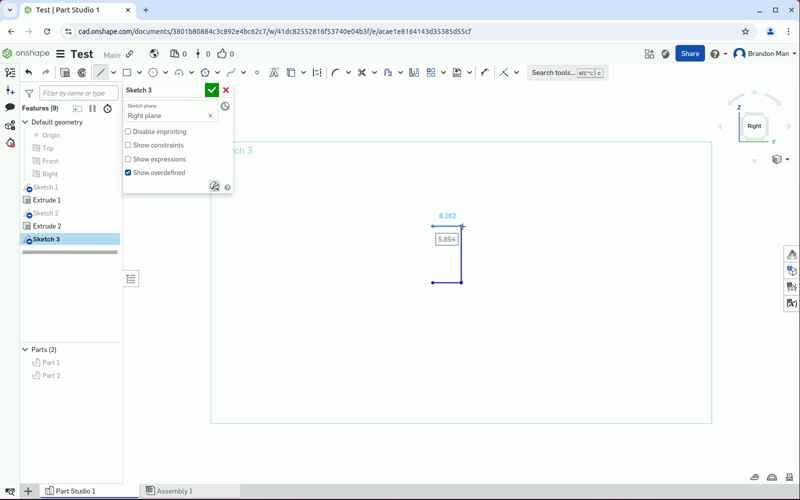
mouse_move(432, 254)
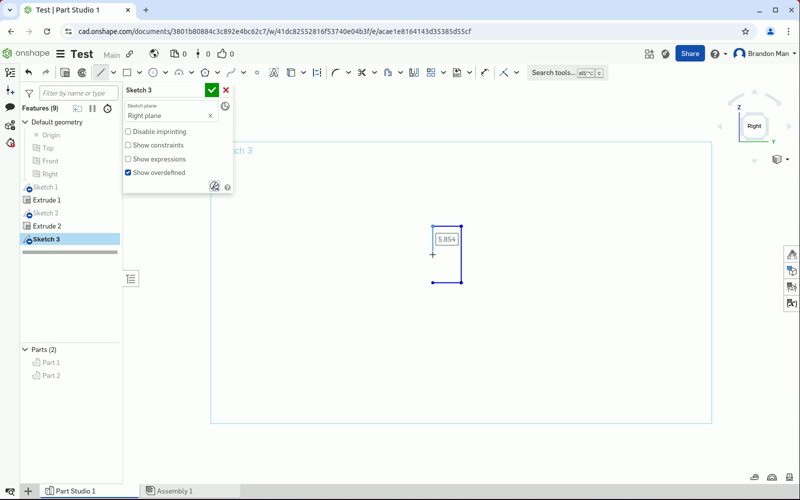
click(432, 254)
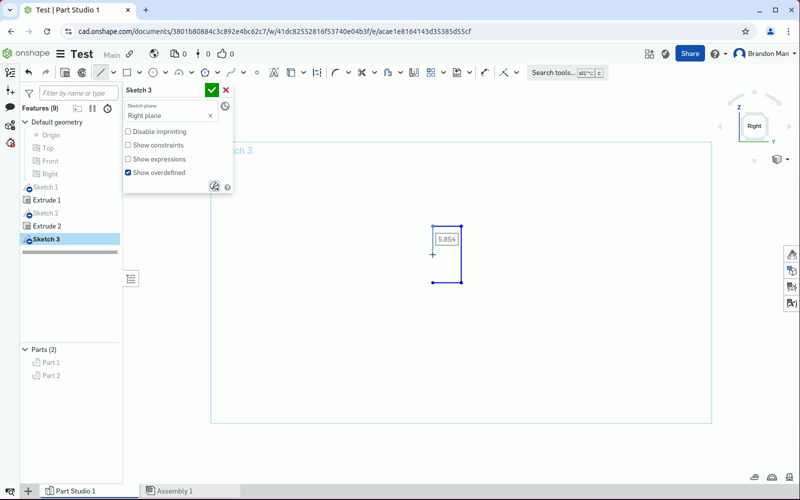
key_up(shift)
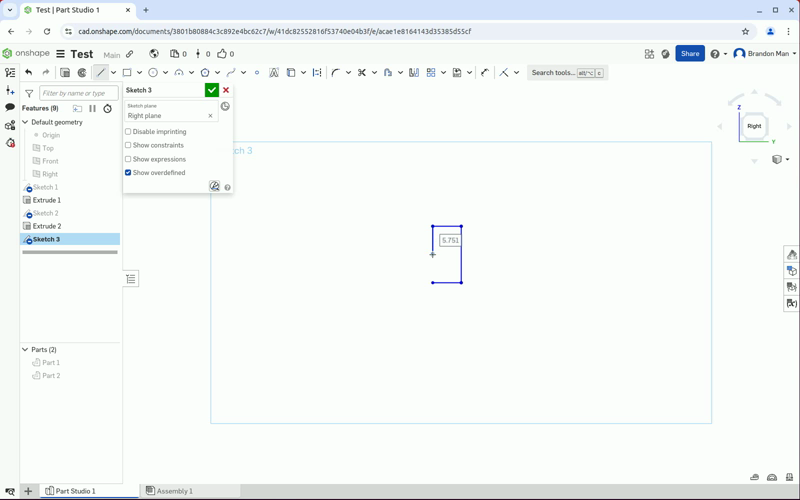
mouse_move(462, 254)
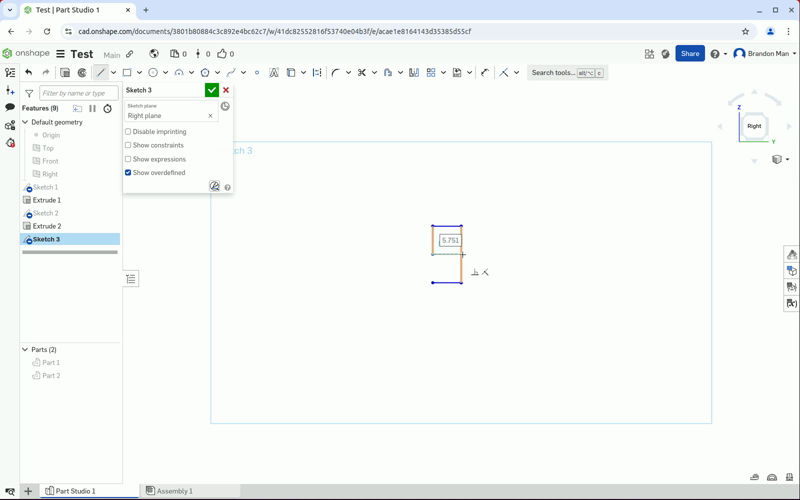
key_down(shift)
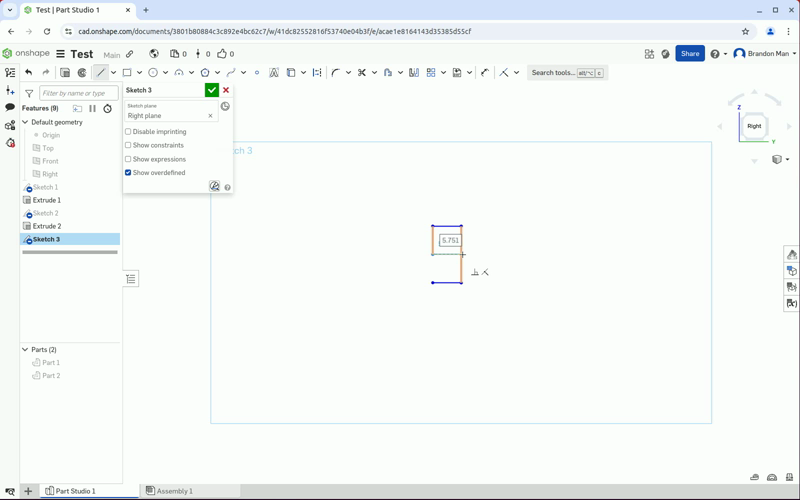
mouse_move(432, 282)
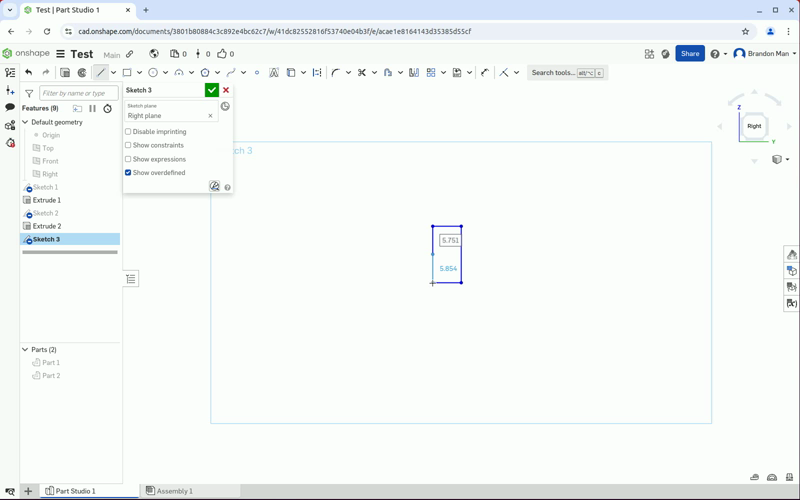
key_up(shift)
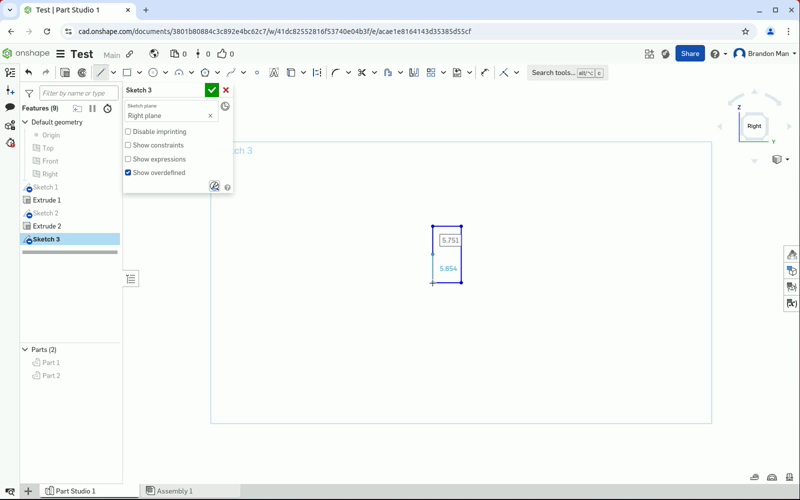
click(432, 282)
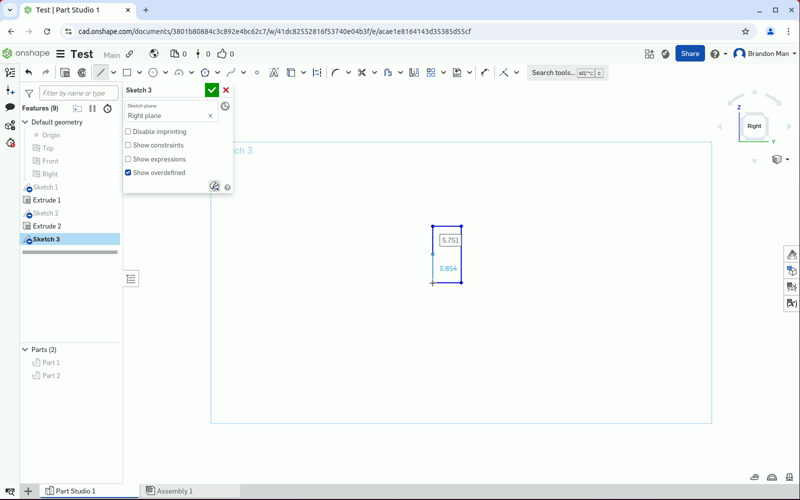
key(esc)
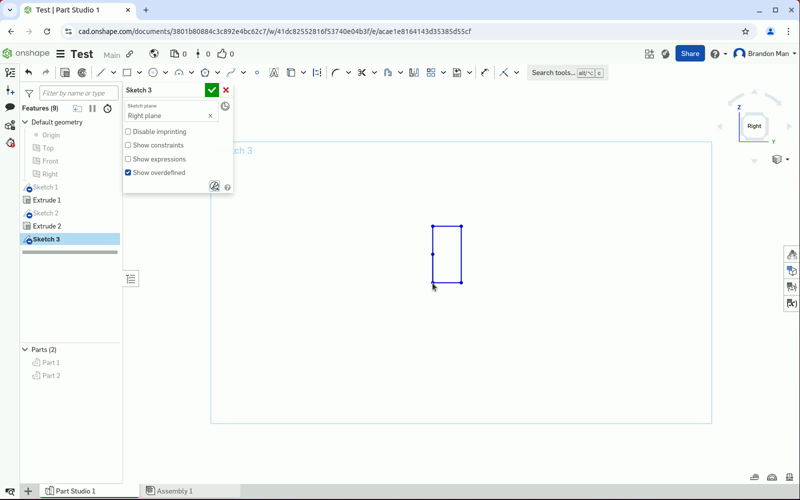
mouse_move(440, 258)
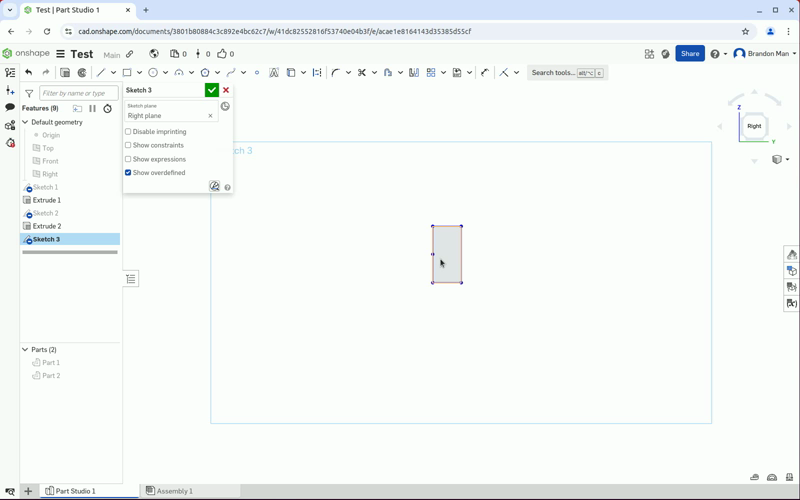
scroll(6)
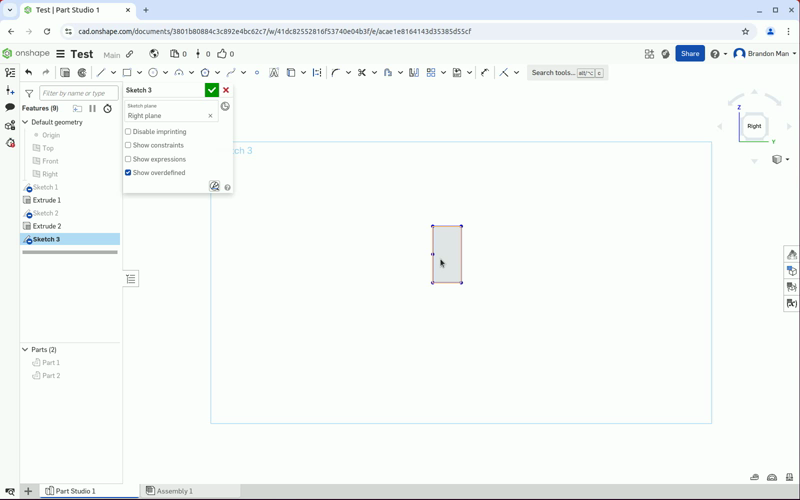
scroll(6)
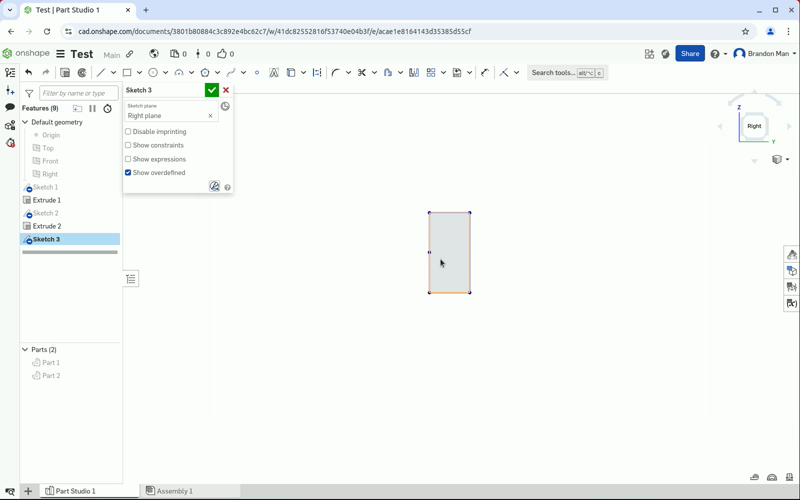
scroll(6)
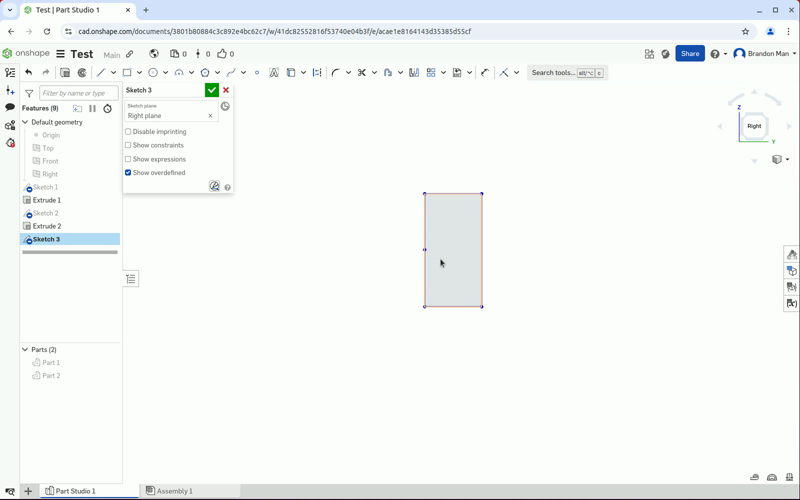
scroll(6)
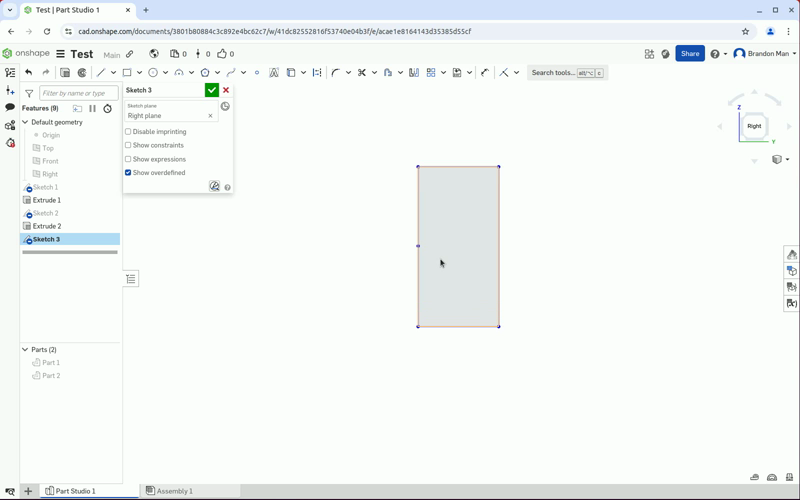
scroll(6)
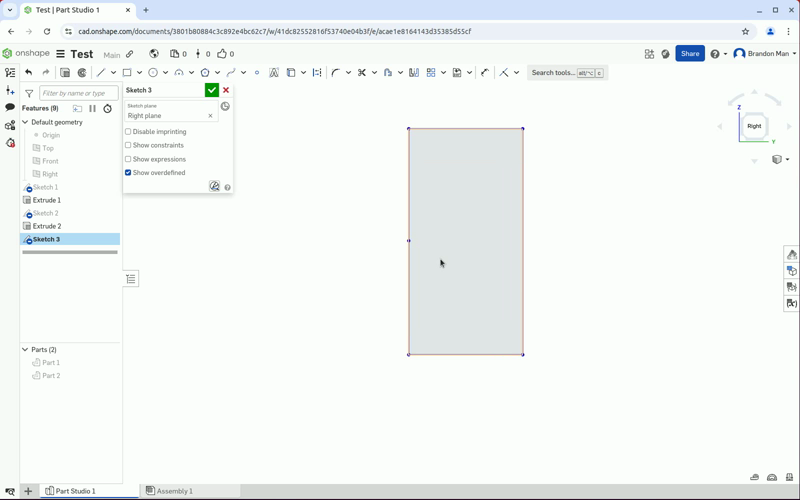
scroll(6)
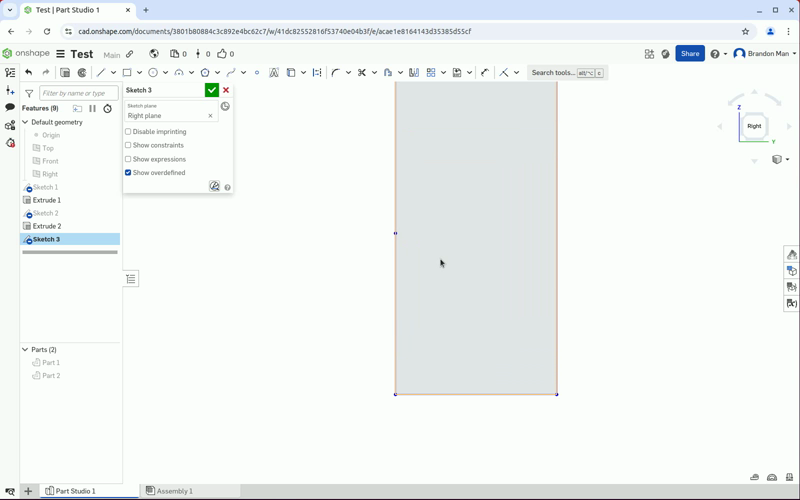
scroll(6)
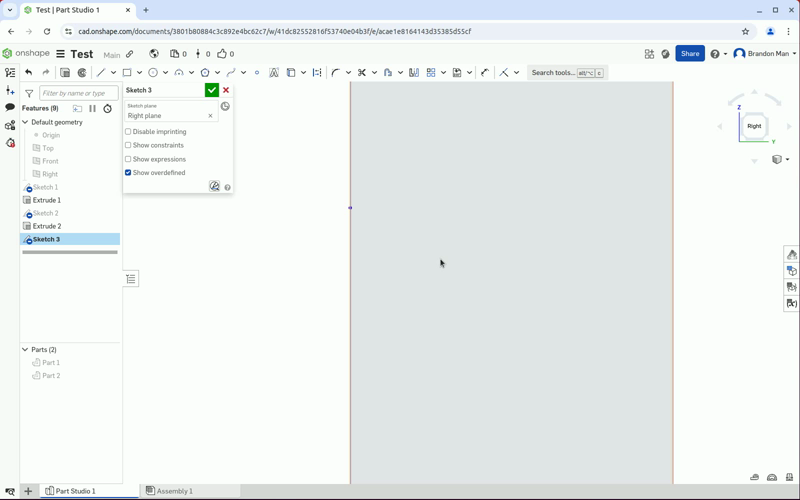
click(440, 258)
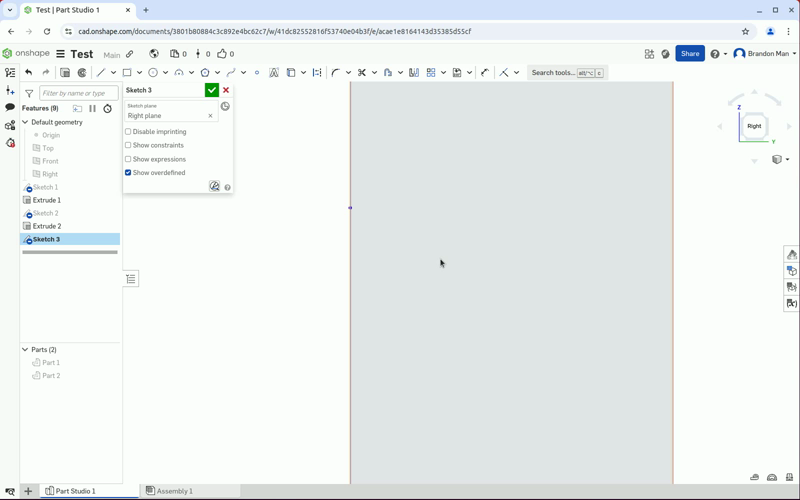
scroll(-6)
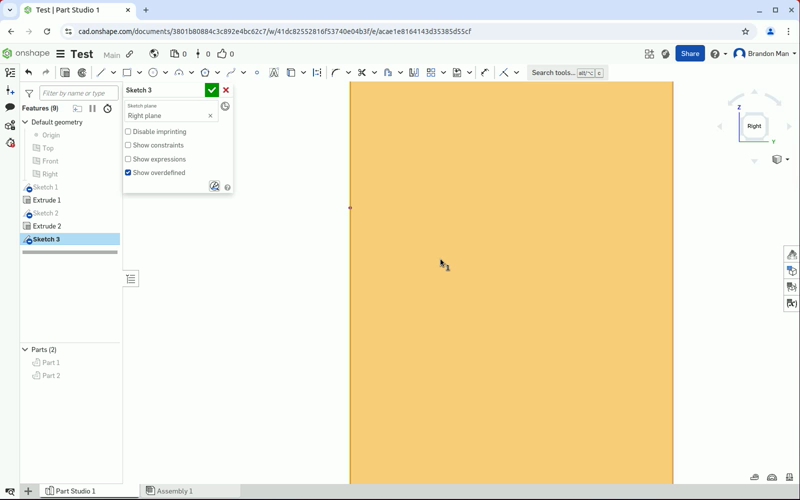
scroll(-6)
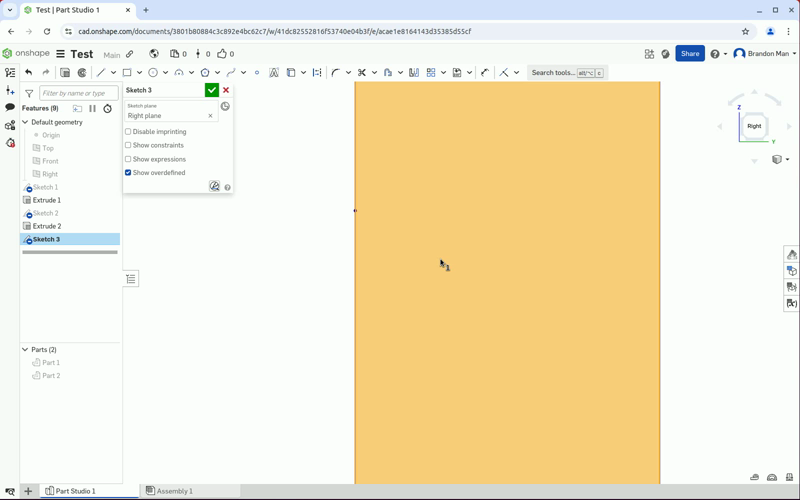
scroll(-6)
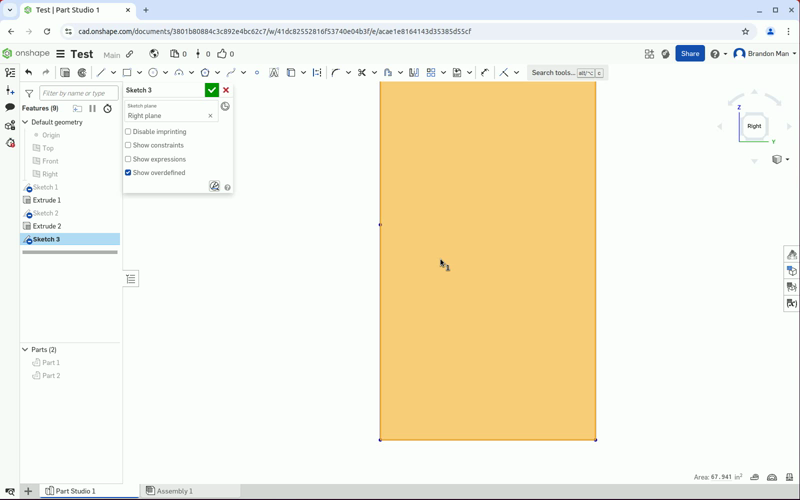
scroll(-6)
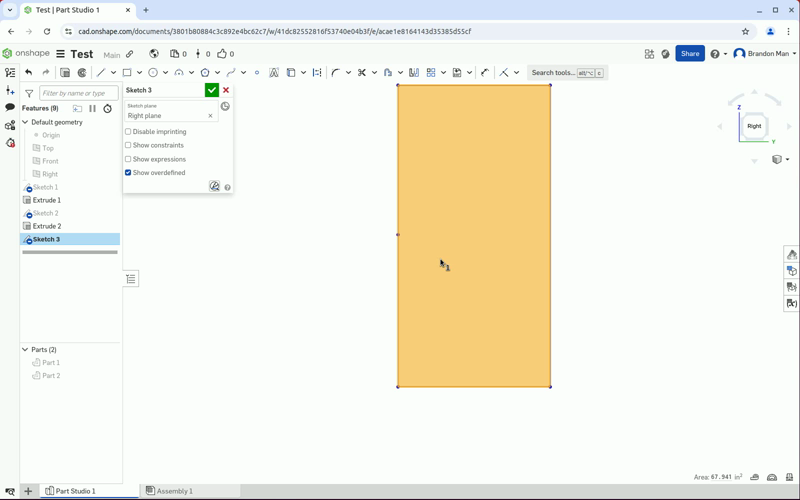
scroll(-6)
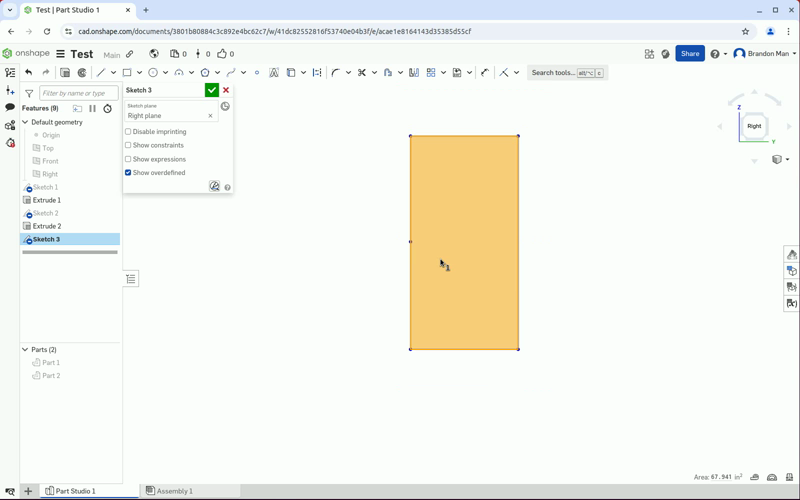
scroll(-6)
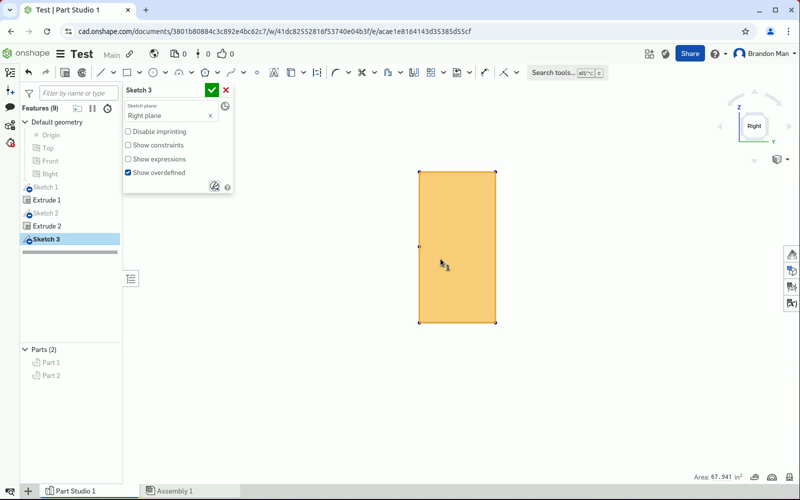
scroll(-6)
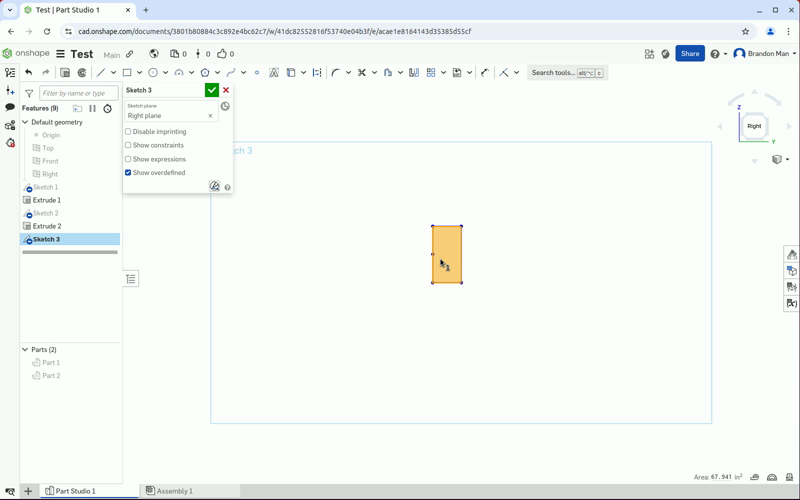
mouse_move(73, 352)
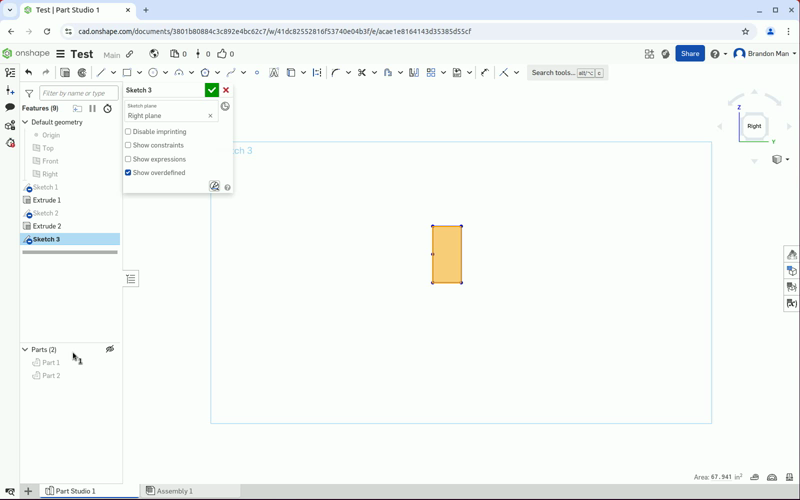
key(shift+y)
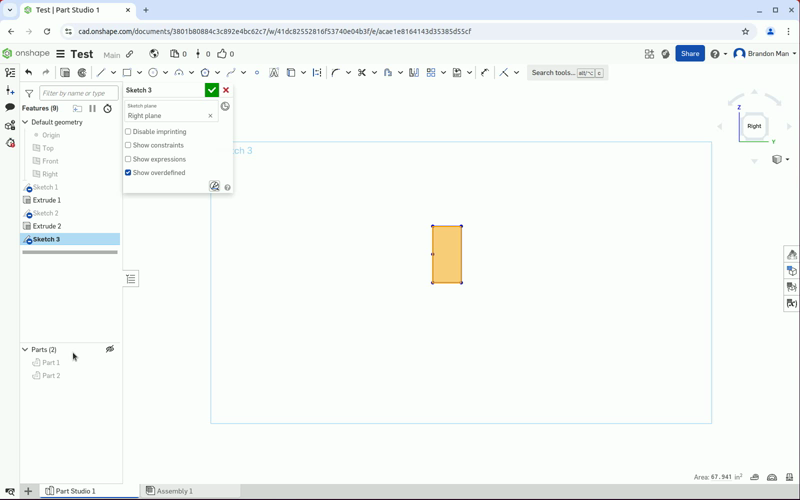
key(shift+e)
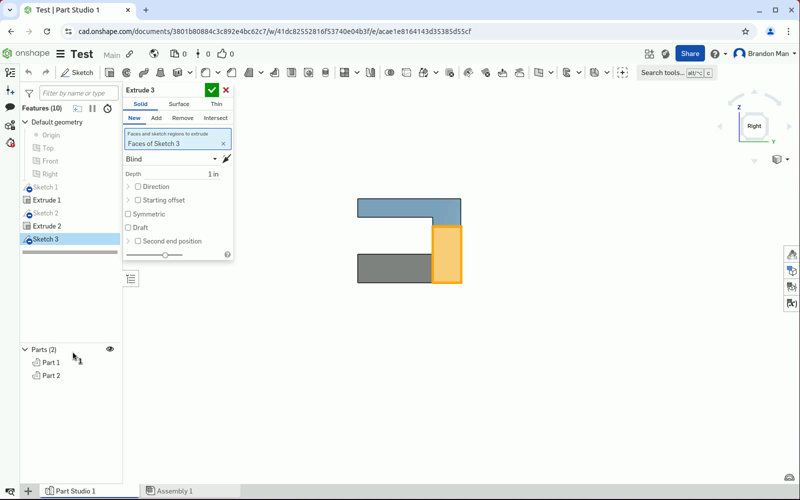
mouse_move(143, 106)
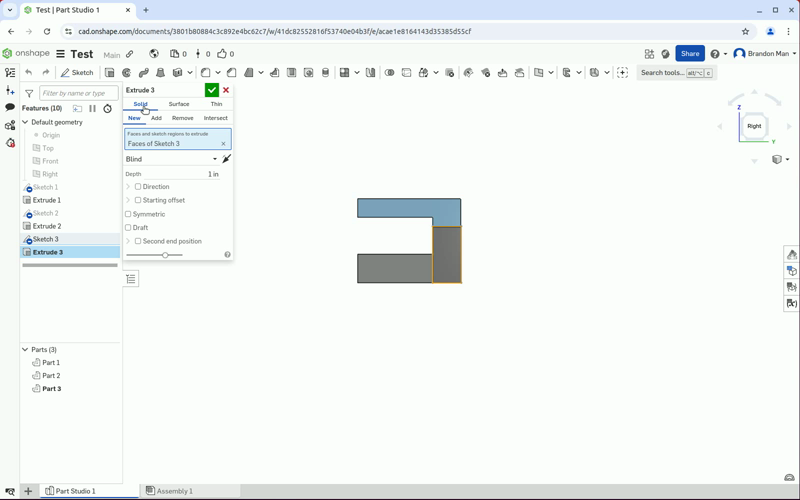
click(143, 106)
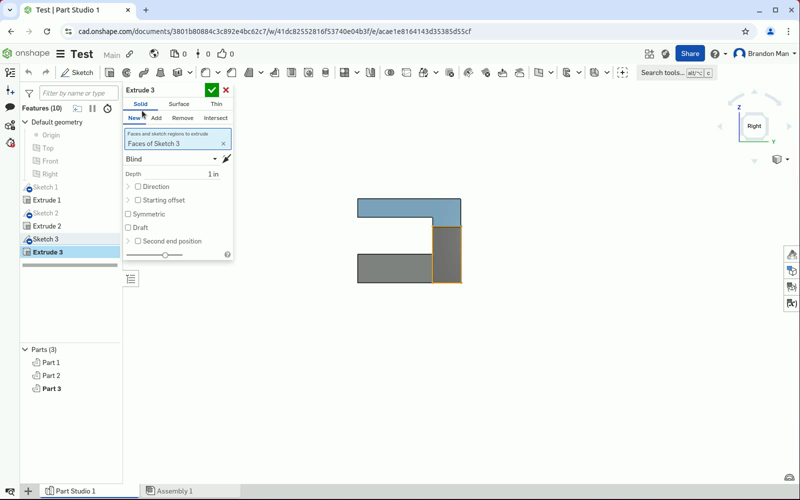
mouse_move(137, 120)
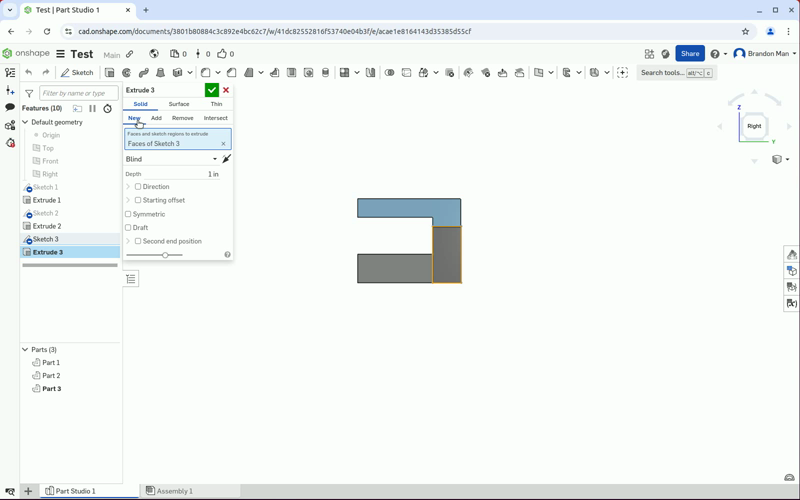
click(137, 120)
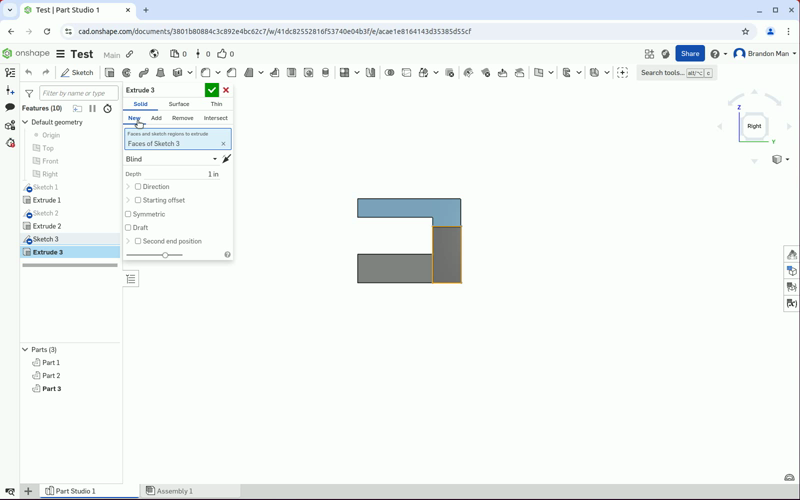
key(tab, 4)
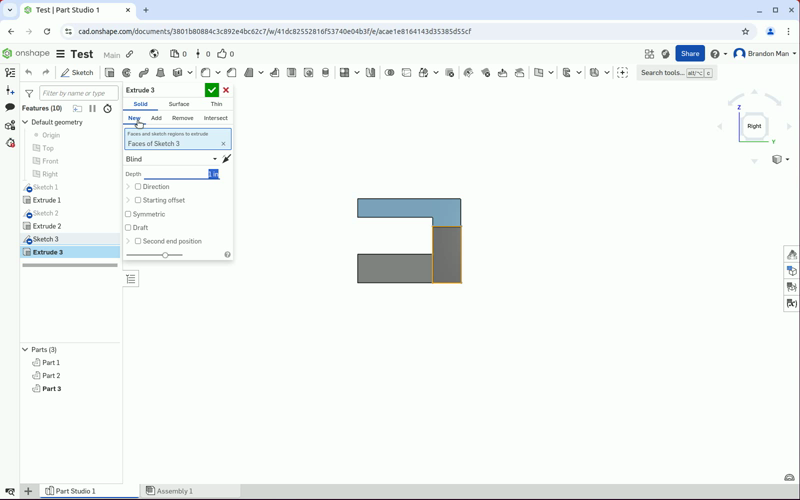
text(23.108)
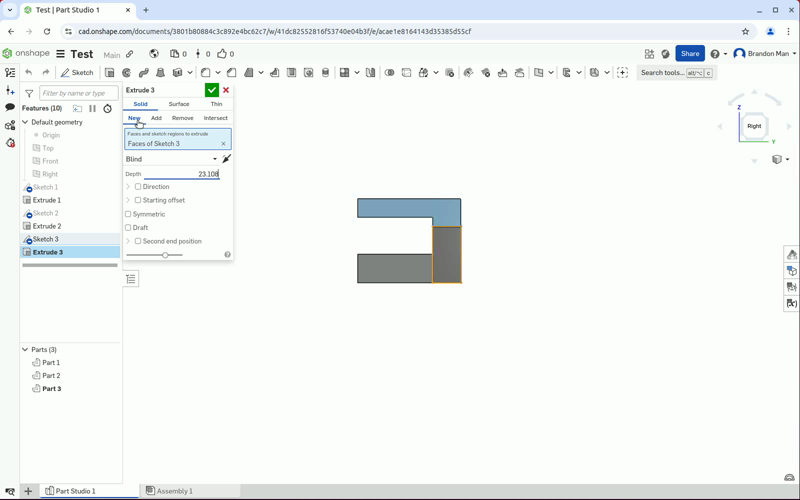
key(enter)
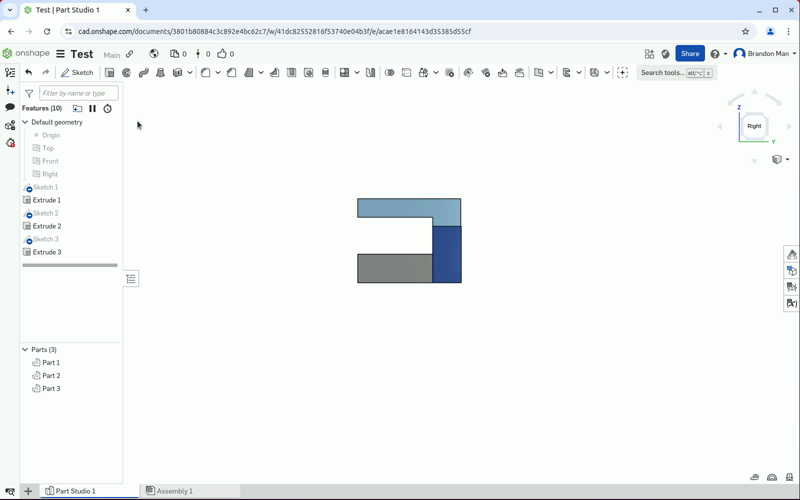
key(shift+h)
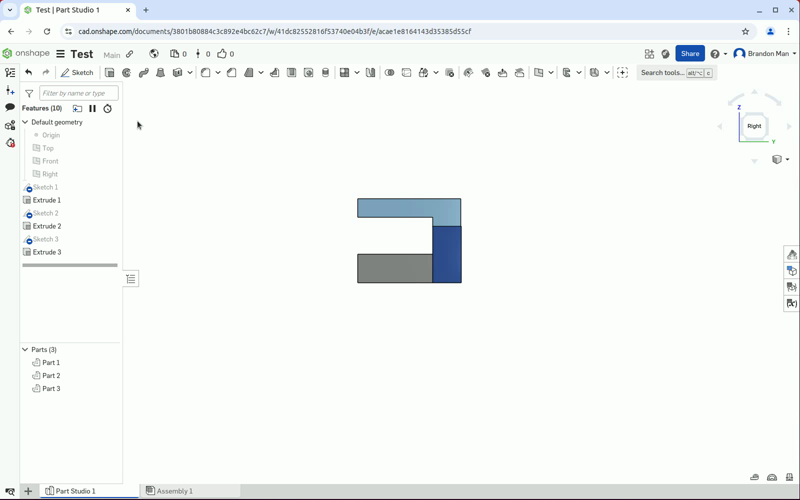
key(shift+h)
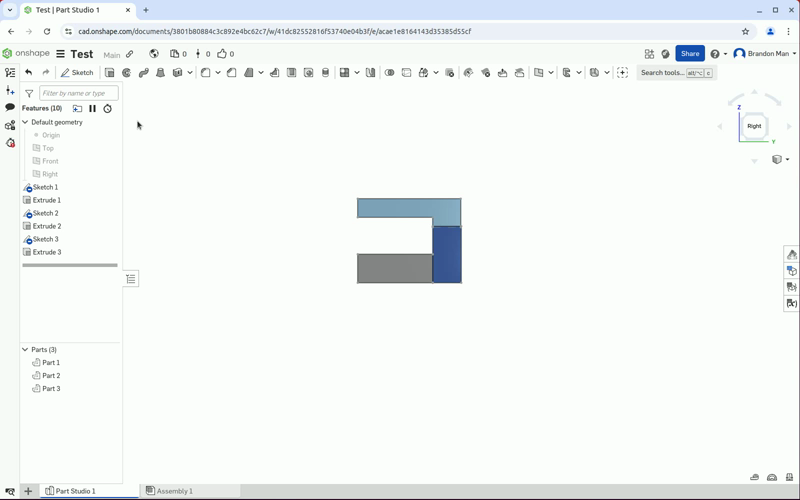
key(shift+7)
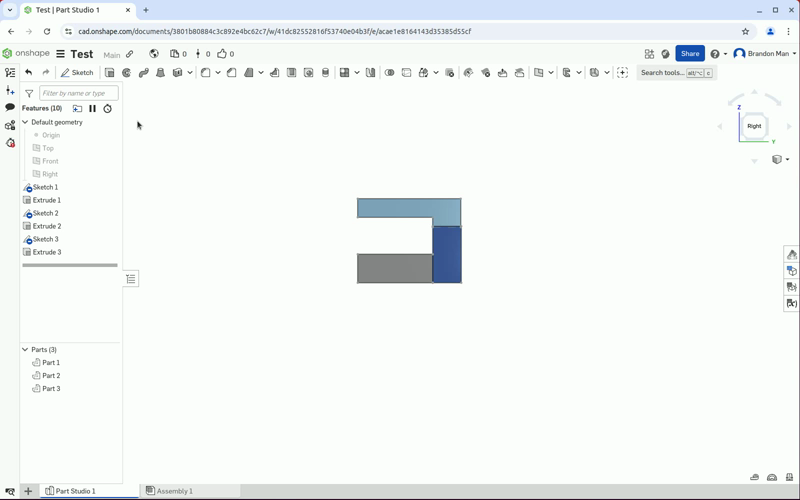
key(right, 2)
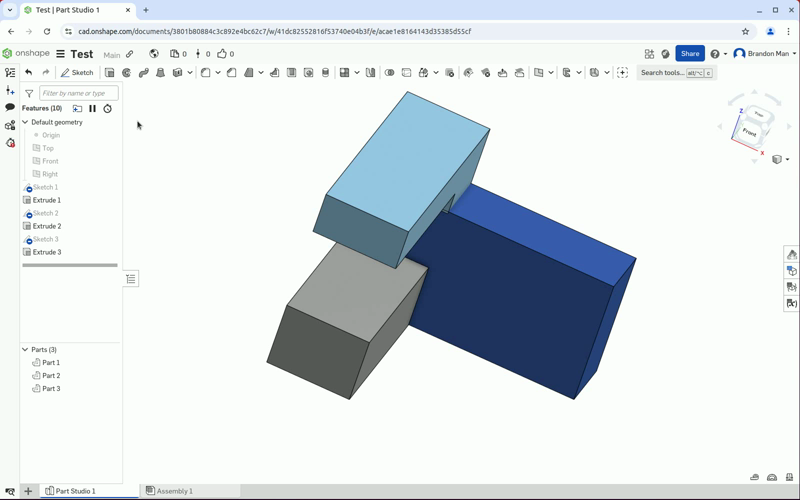
key(down, 2)
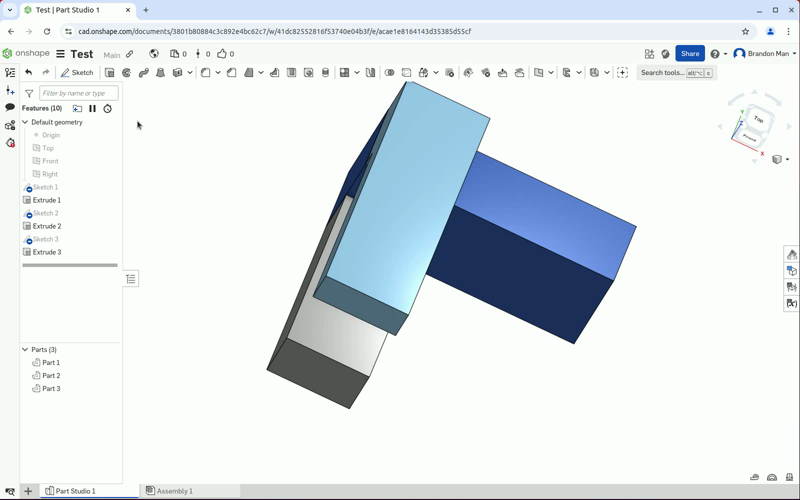
key(up, 2)
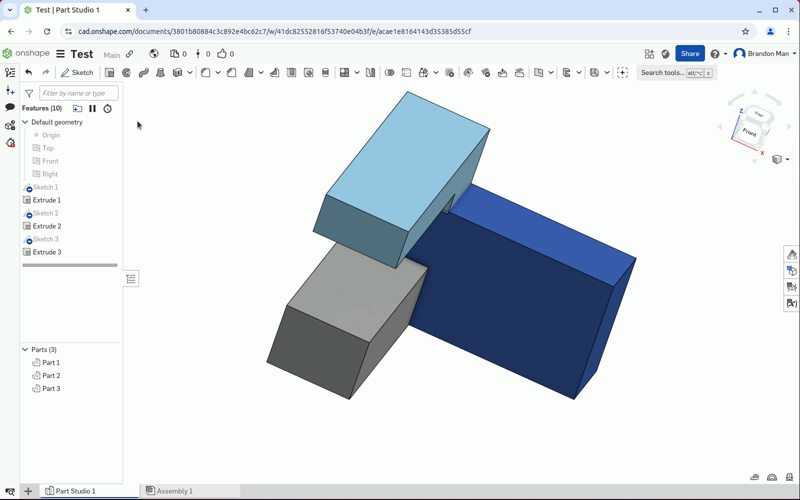
key(left, 2)
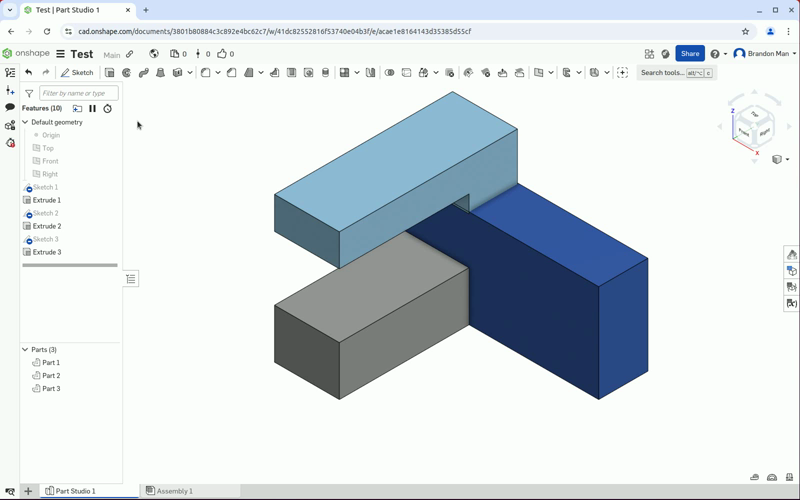
mouse_move(73, 189)
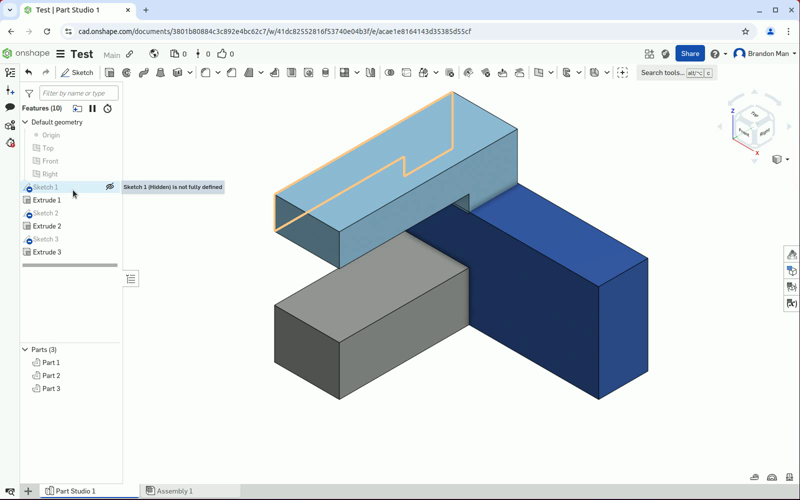
click(73, 189)